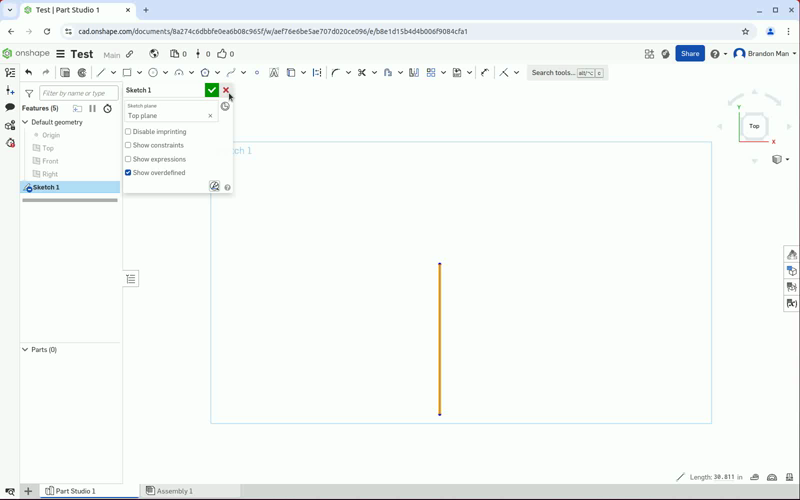
key(shift+h)
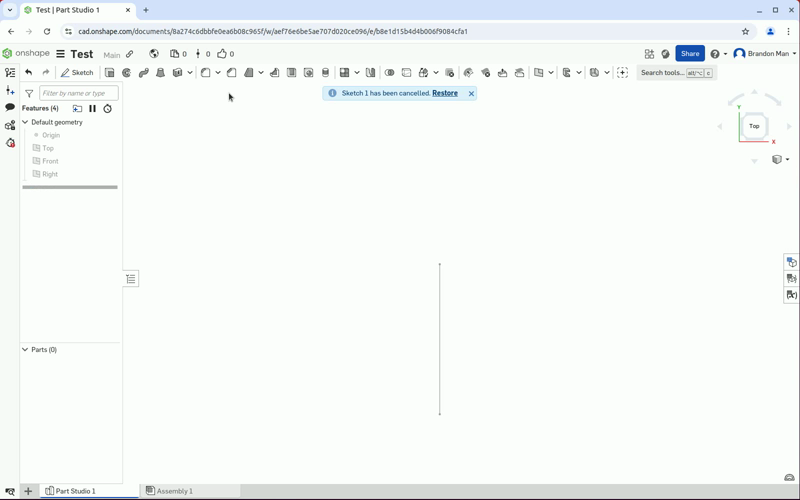
mouse_move(73, 352)
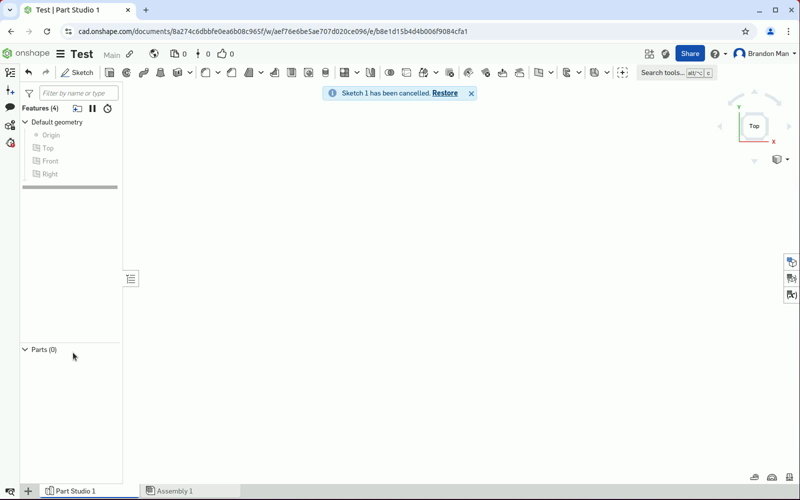
key(y)
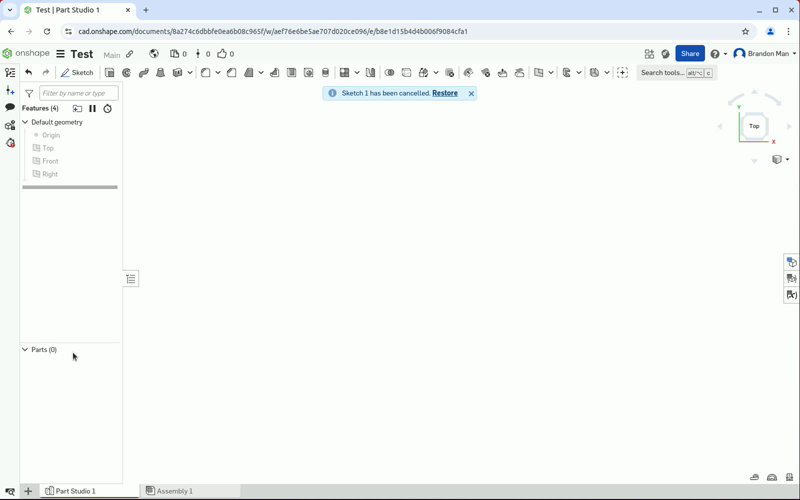
key(shift+p)
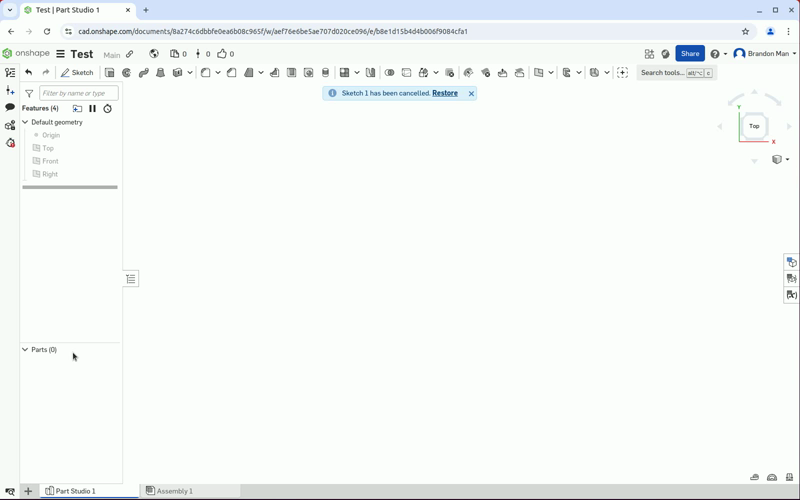
key(space)
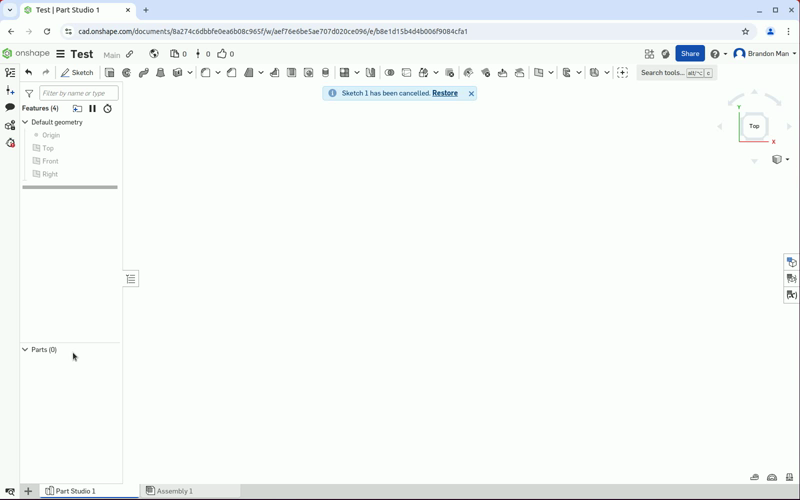
key_down(shift)
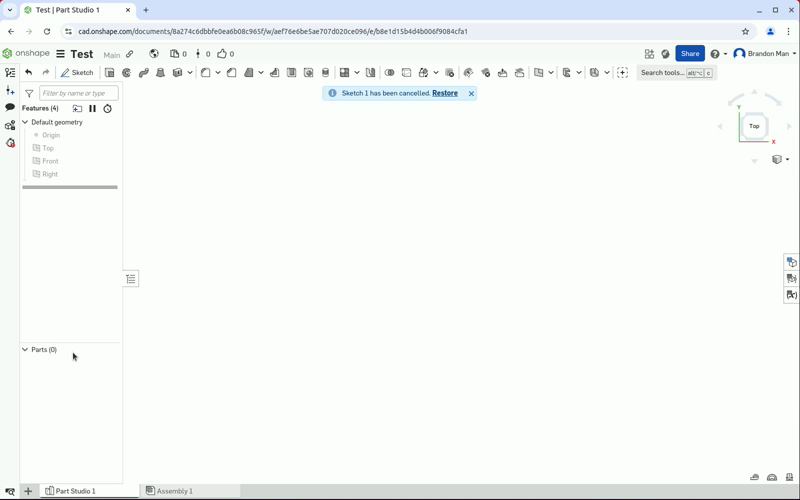
key(up)
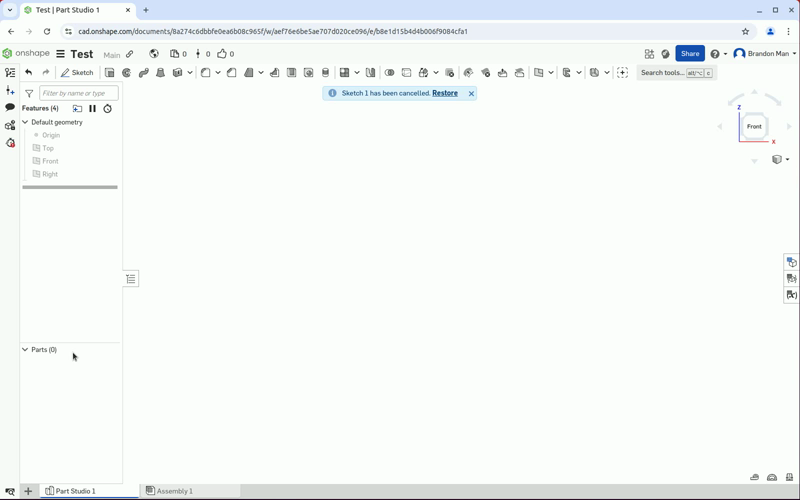
key_up(shift)
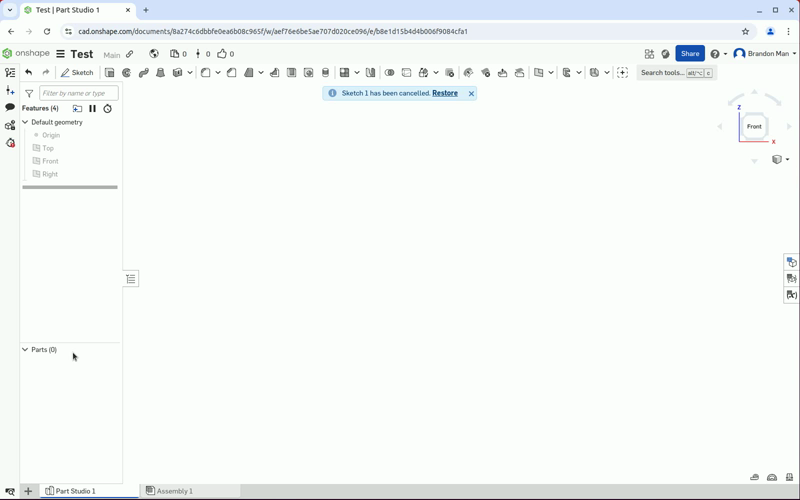
mouse_move(73, 352)
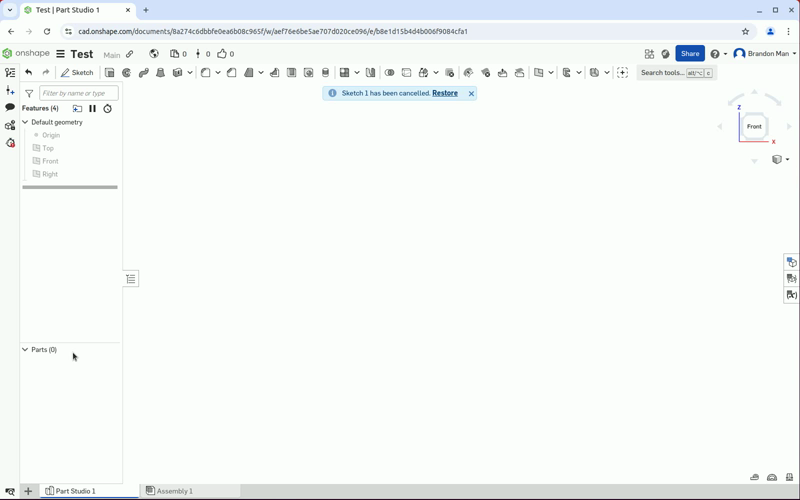
key(shift+y)
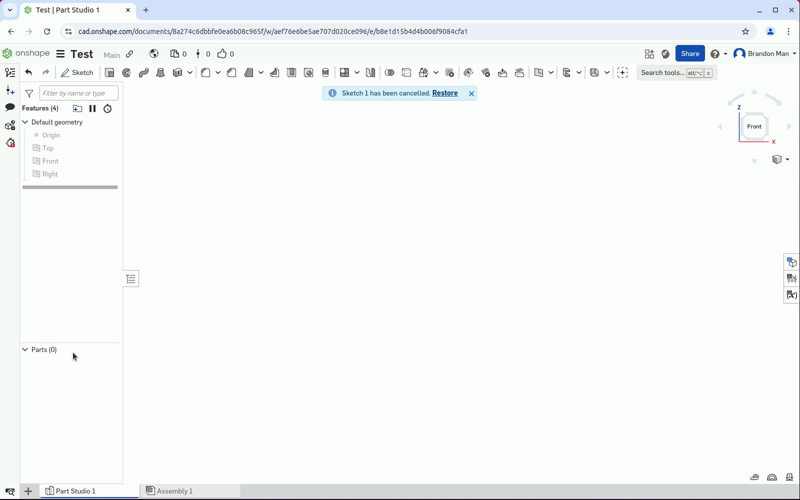
key(shift+s)
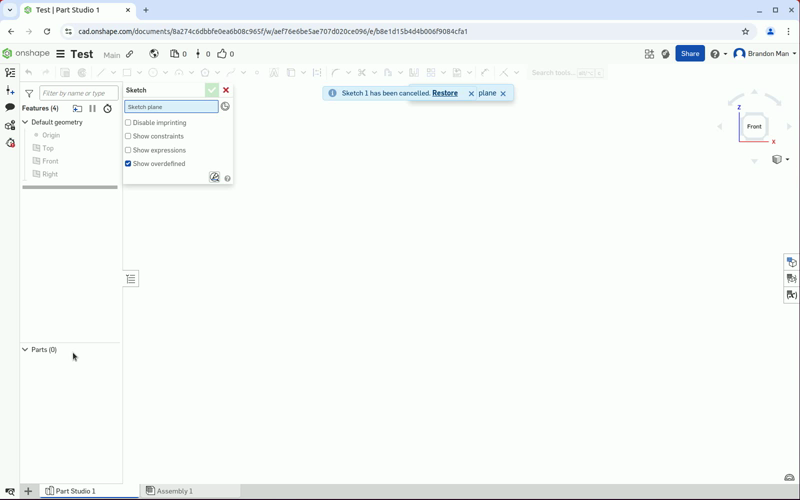
mouse_move(73, 163)
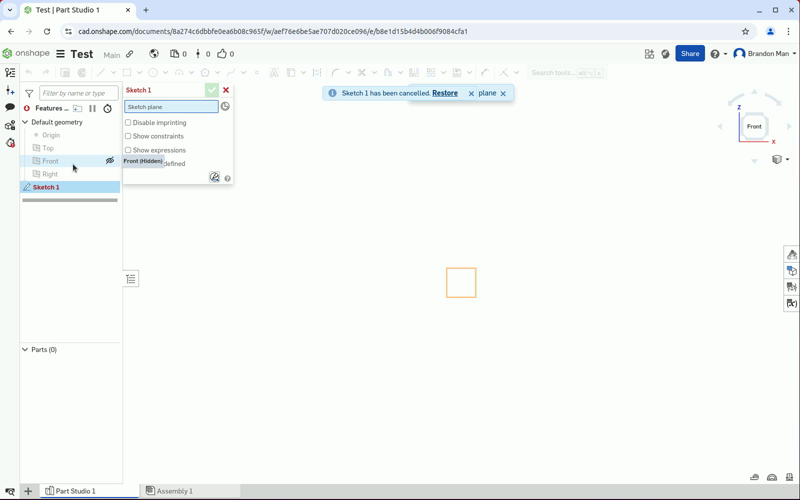
click(73, 163)
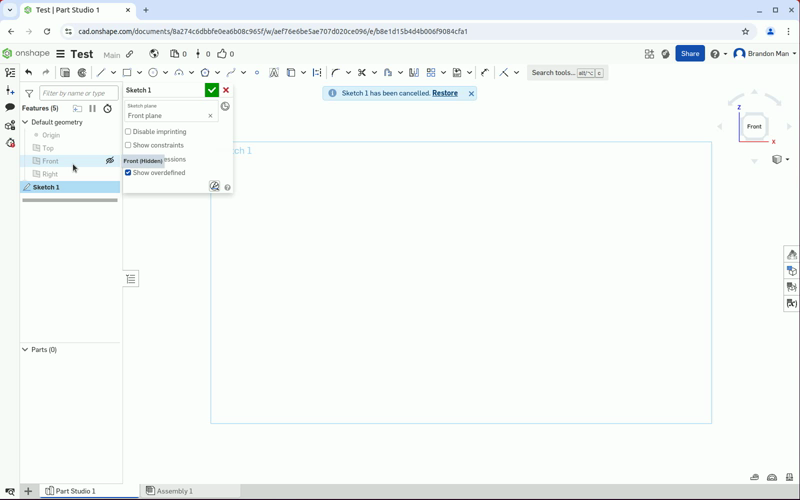
mouse_move(73, 352)
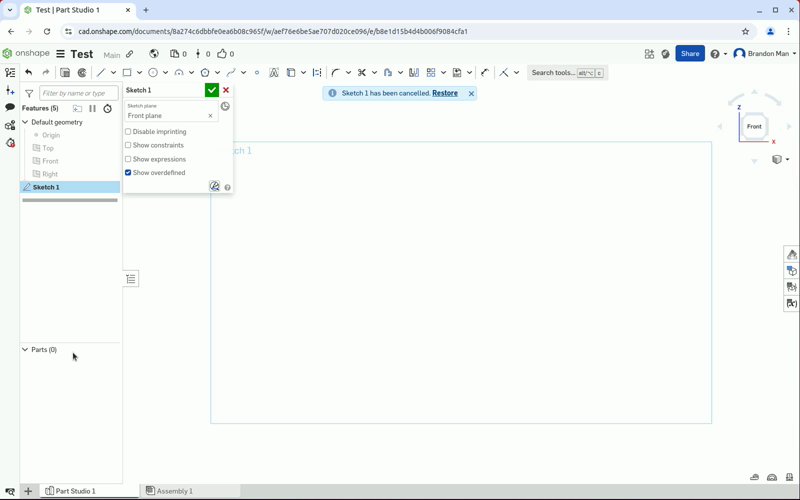
key(y)
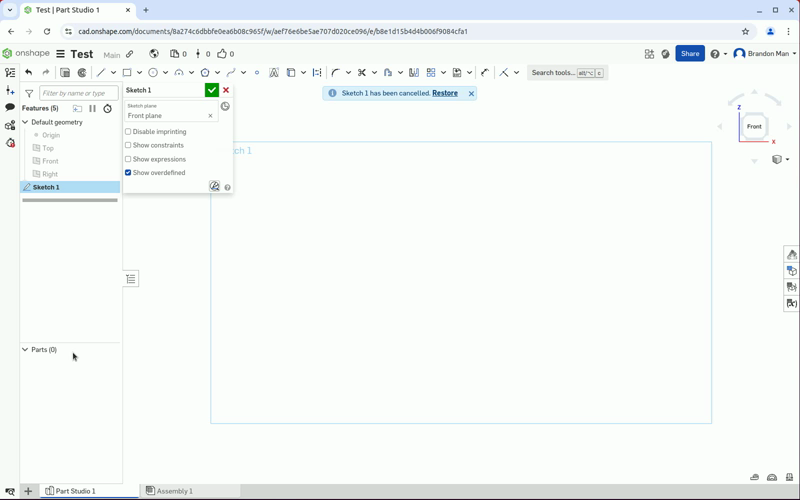
key(c)
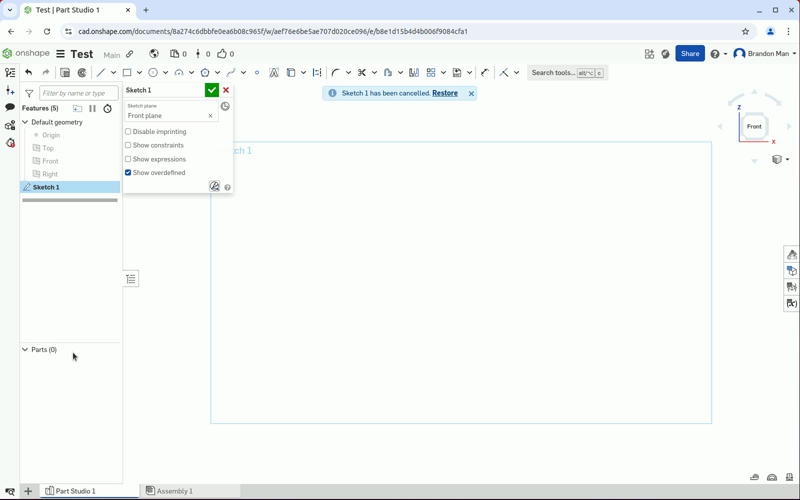
key_down(shift)
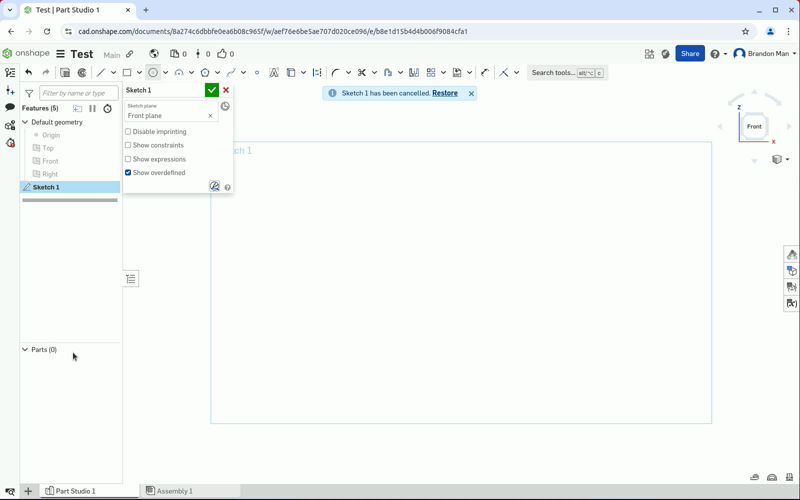
mouse_move(461, 282)
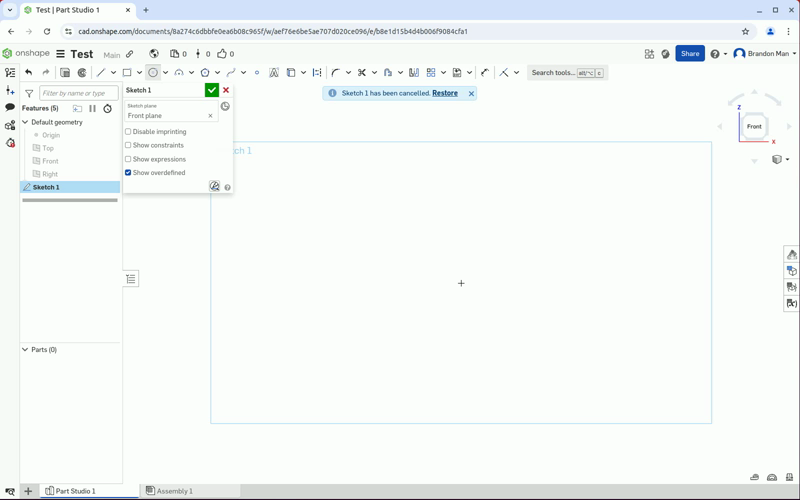
click(461, 282)
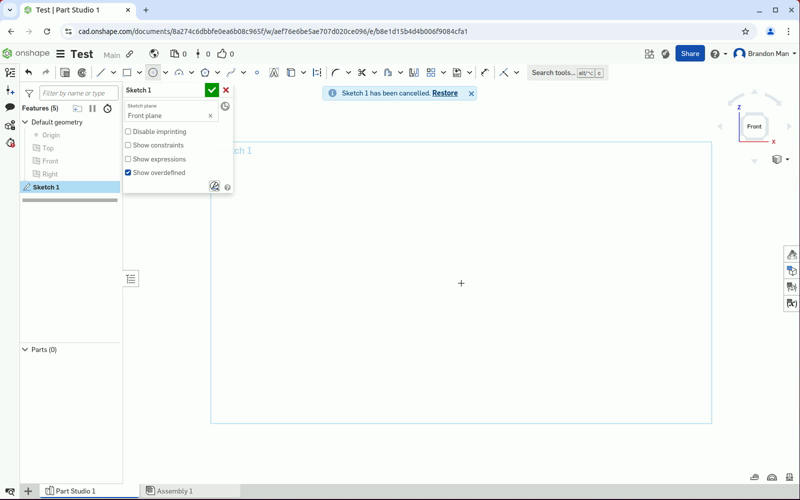
key_up(shift)
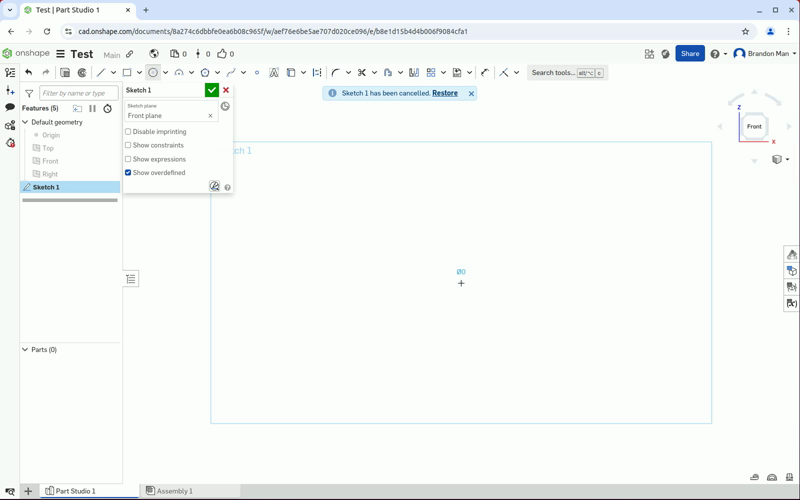
mouse_move(472, 282)
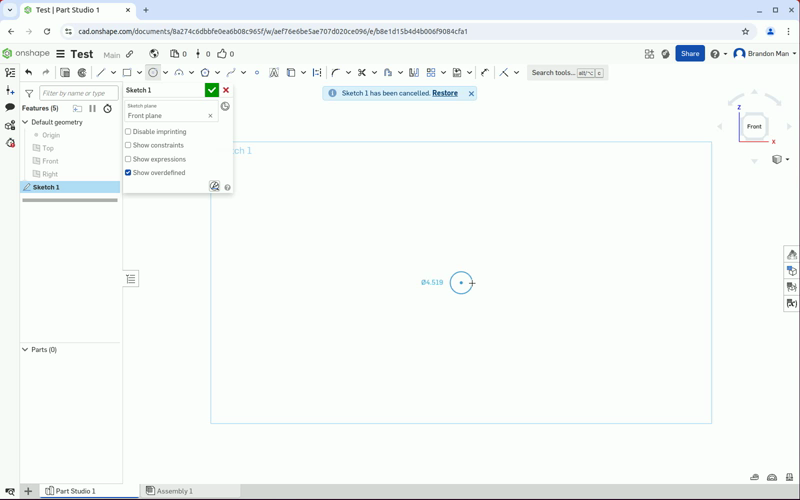
click(472, 282)
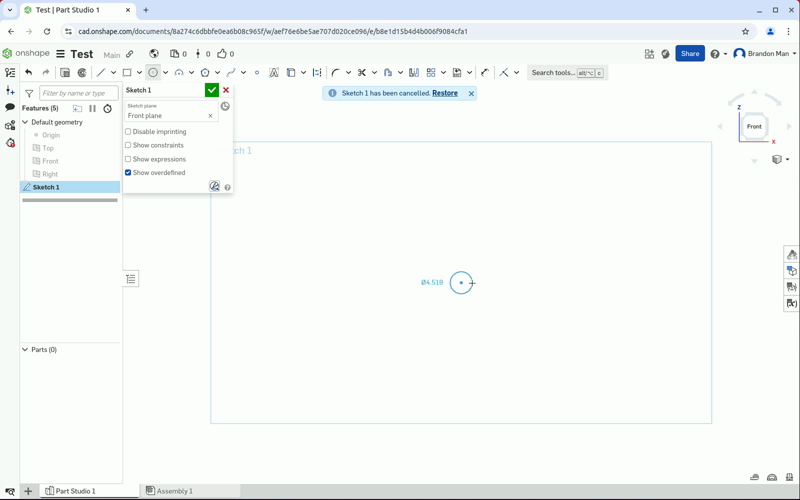
key(esc)
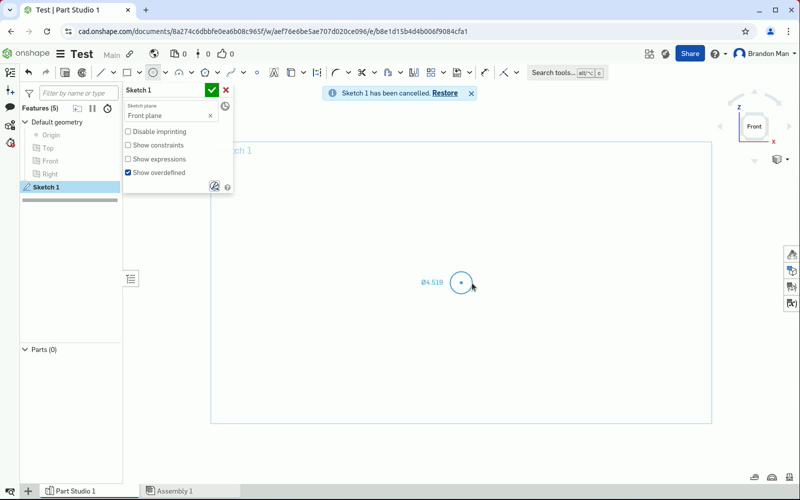
key(c)
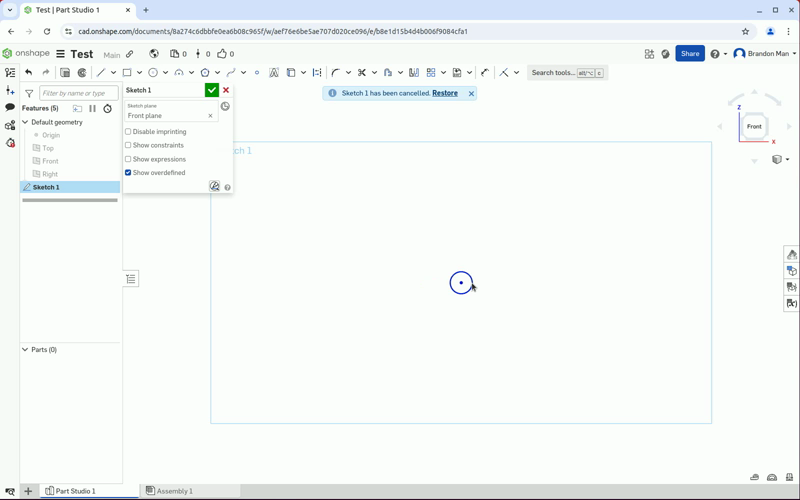
key_down(shift)
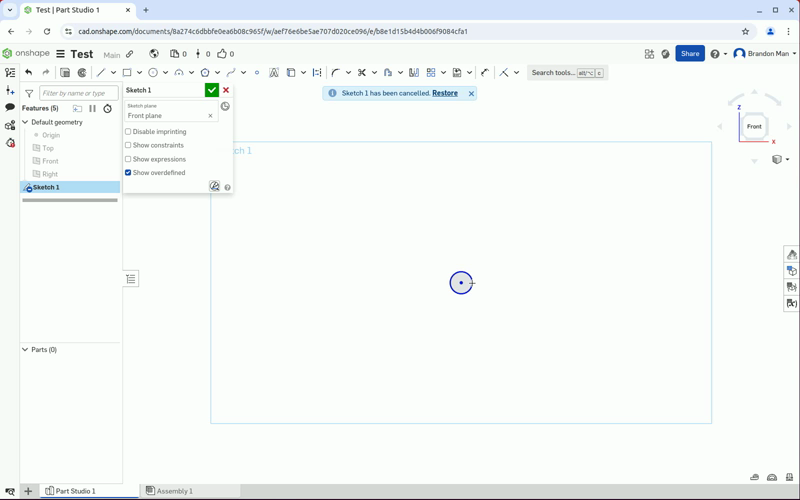
mouse_move(461, 282)
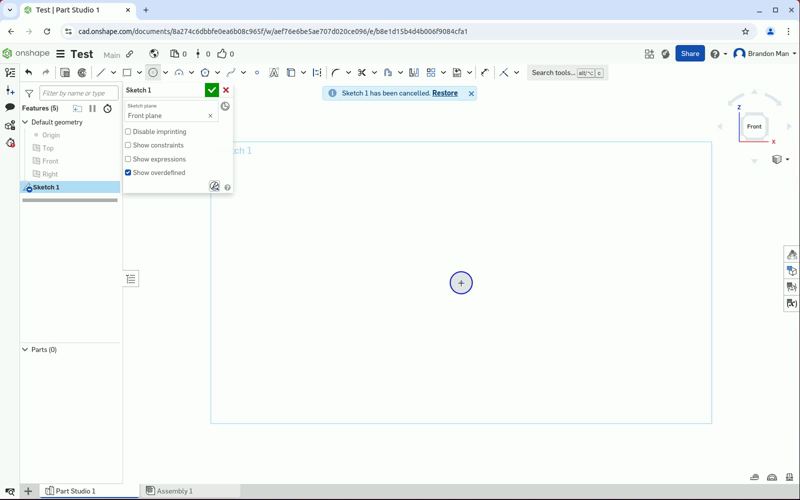
click(461, 282)
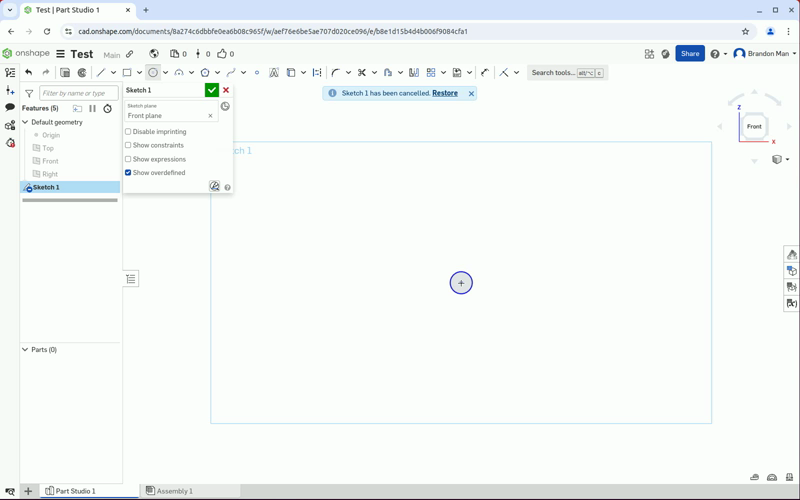
key_up(shift)
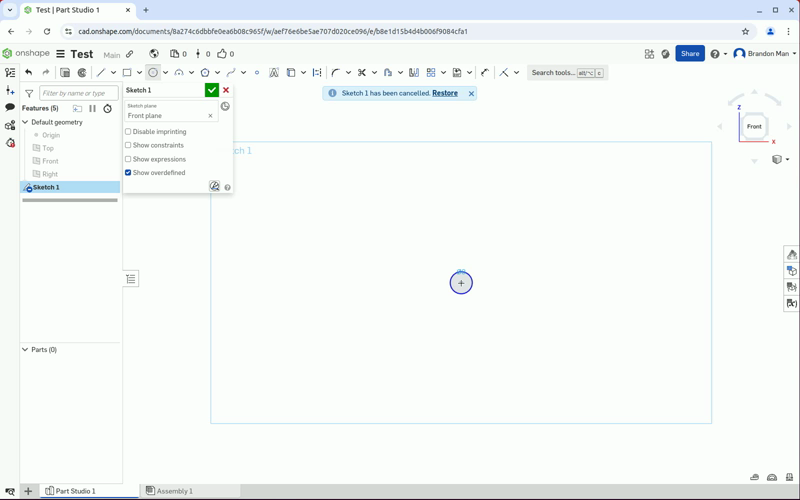
mouse_move(468, 282)
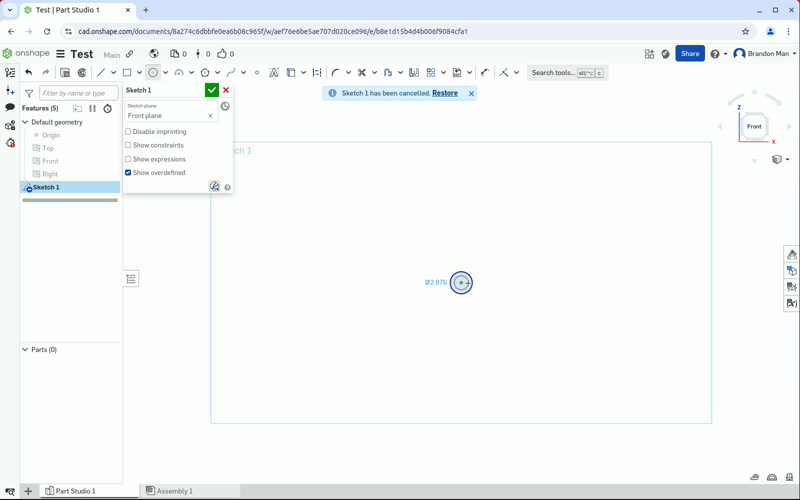
scroll(6)
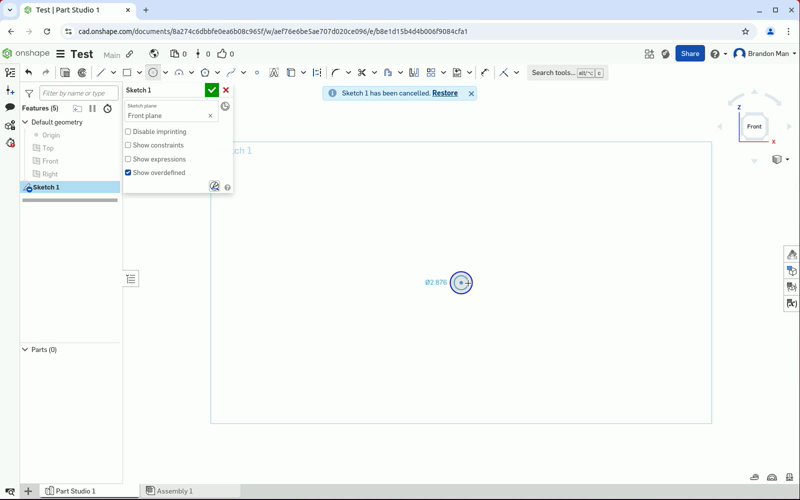
scroll(6)
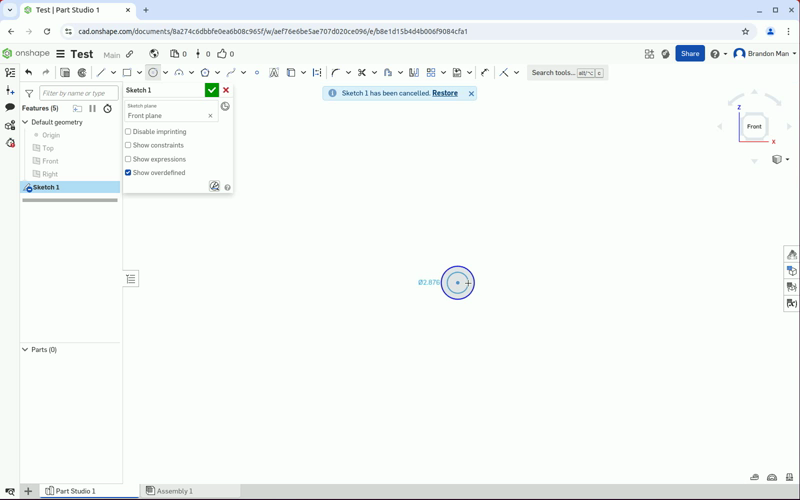
scroll(6)
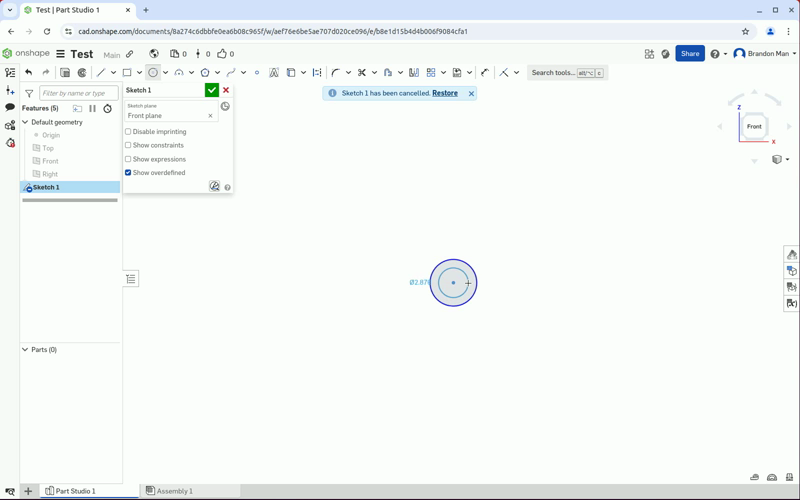
scroll(6)
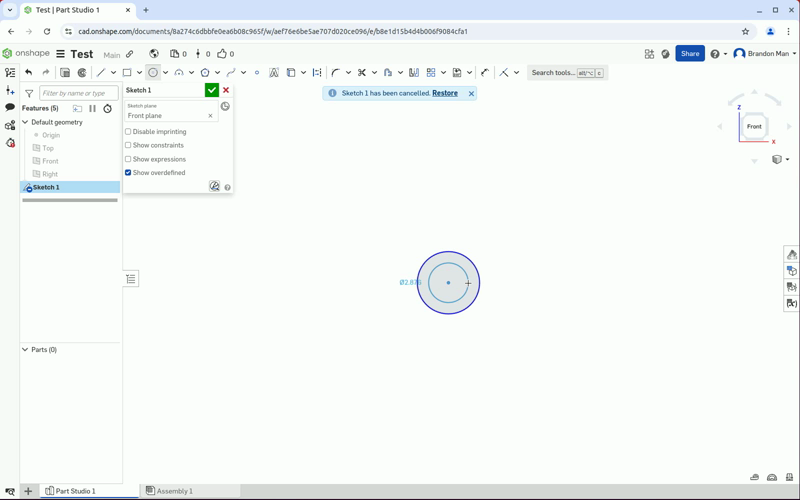
scroll(6)
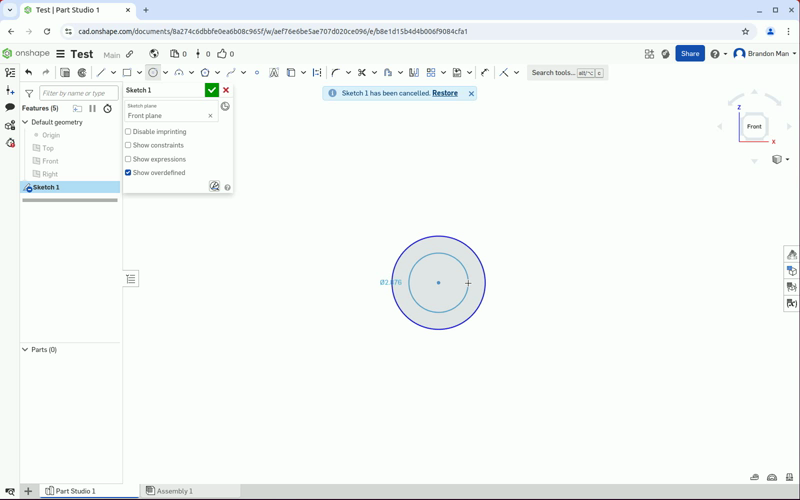
scroll(6)
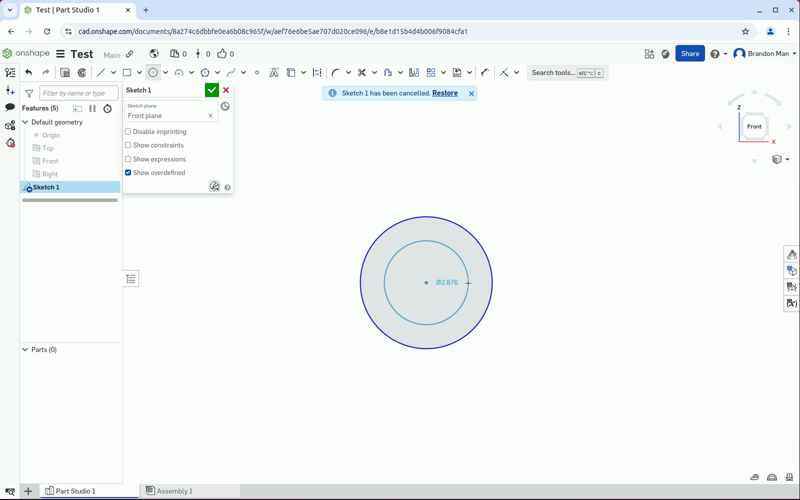
scroll(6)
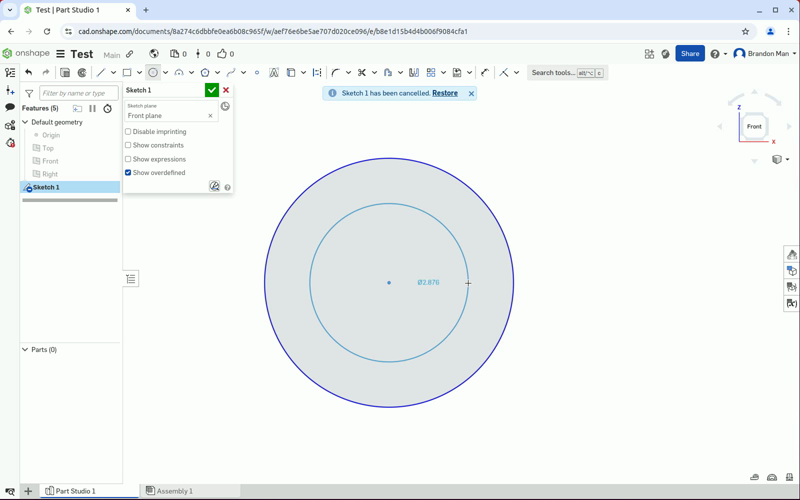
click(468, 282)
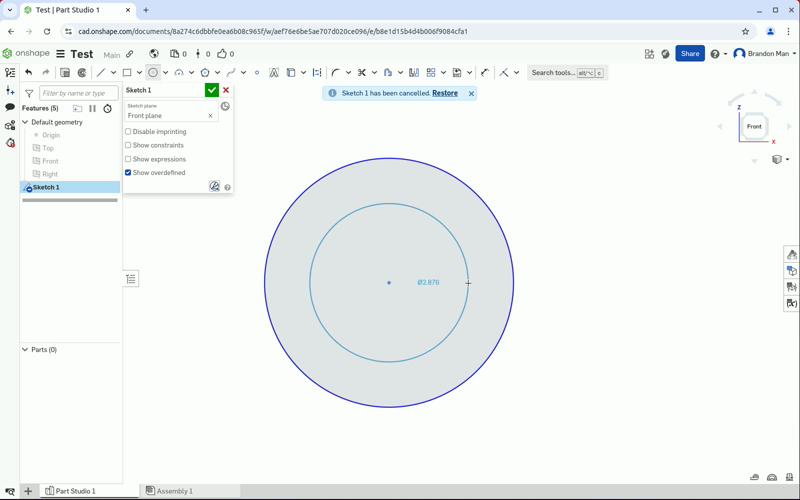
scroll(-6)
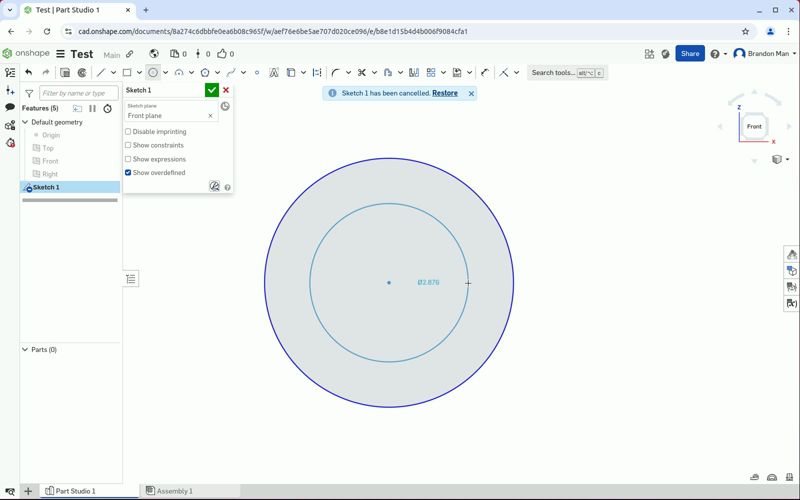
scroll(-6)
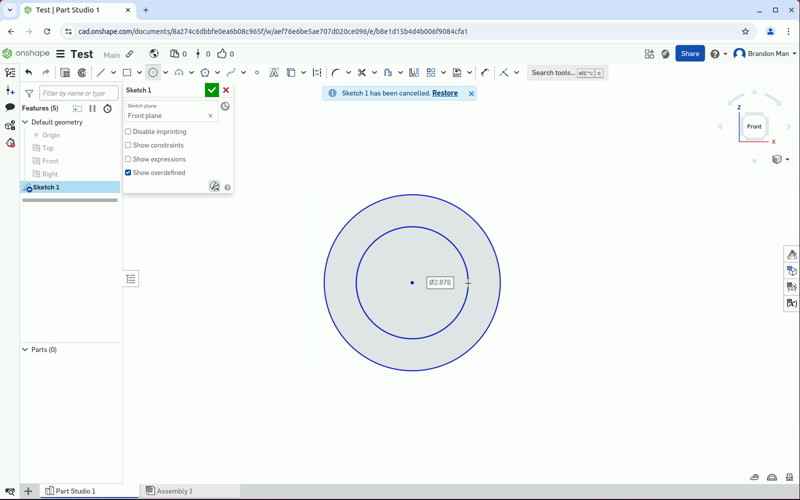
scroll(-6)
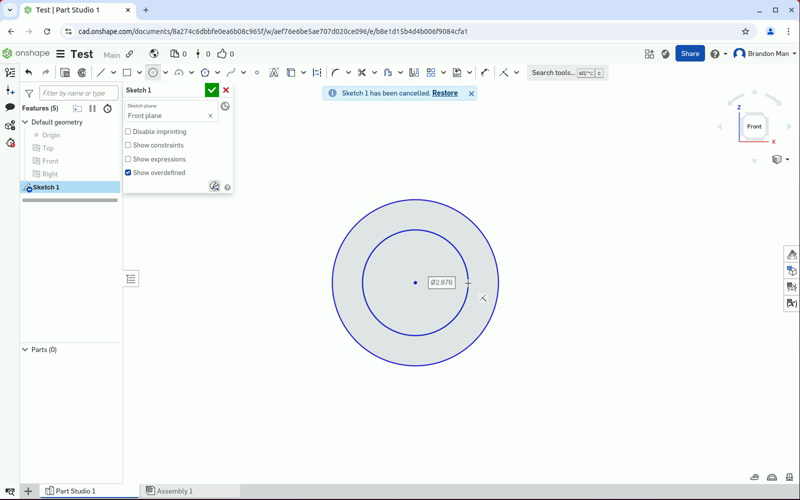
scroll(-6)
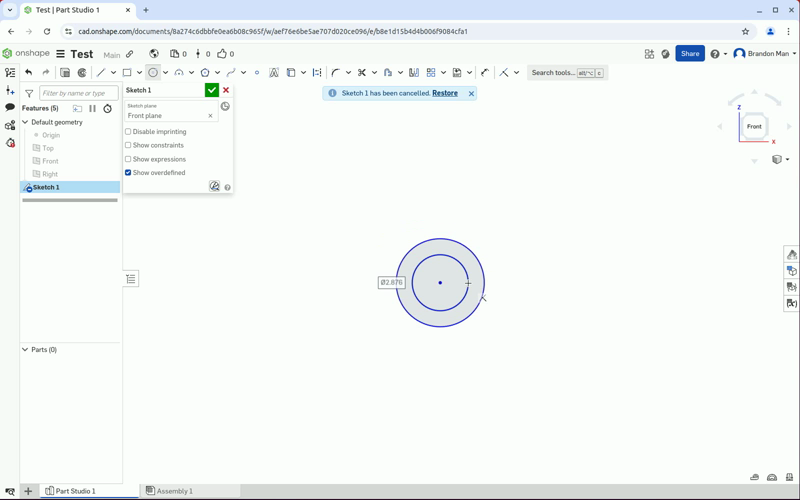
scroll(-6)
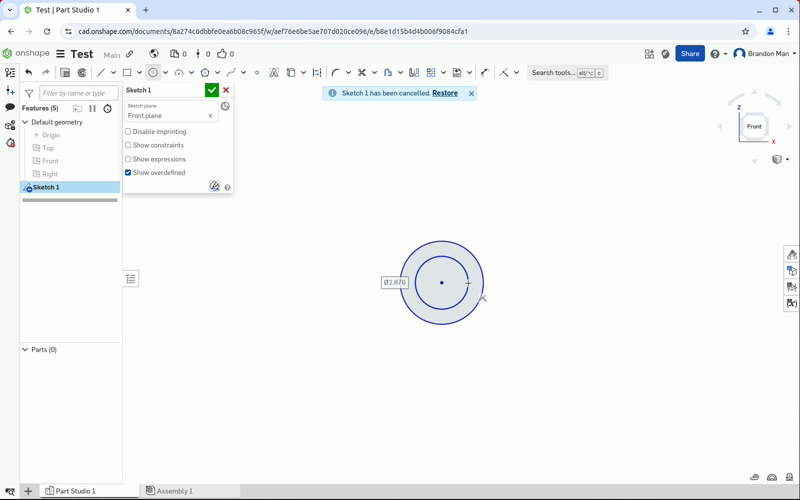
scroll(-6)
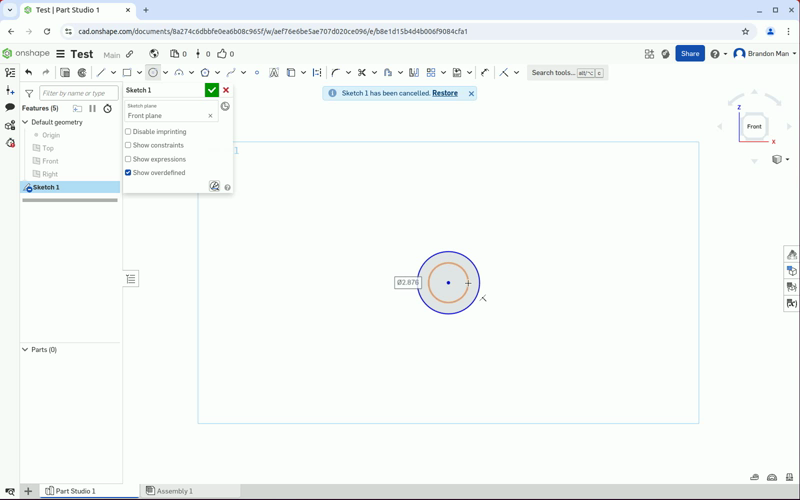
scroll(-6)
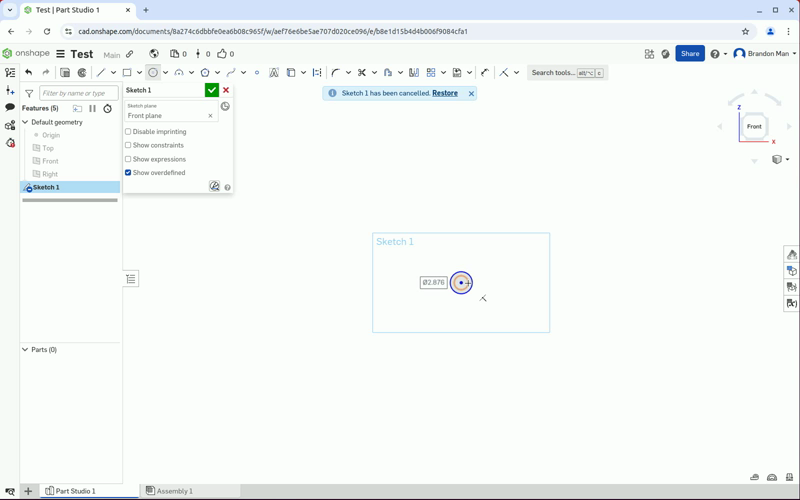
key(esc)
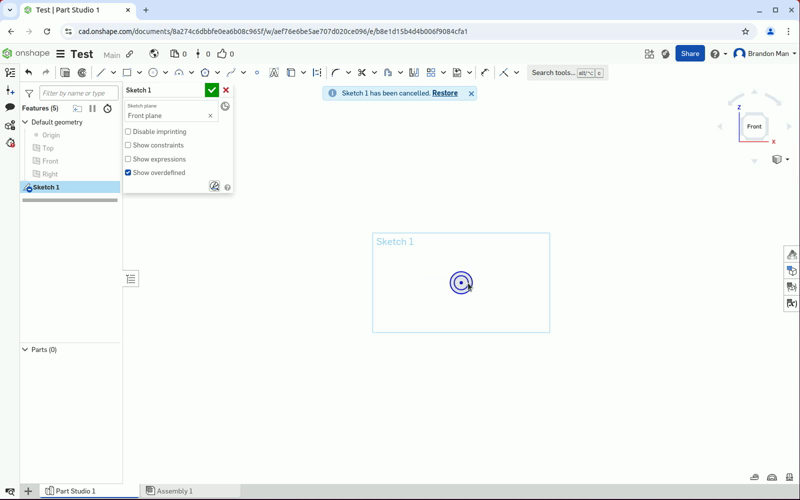
mouse_move(467, 275)
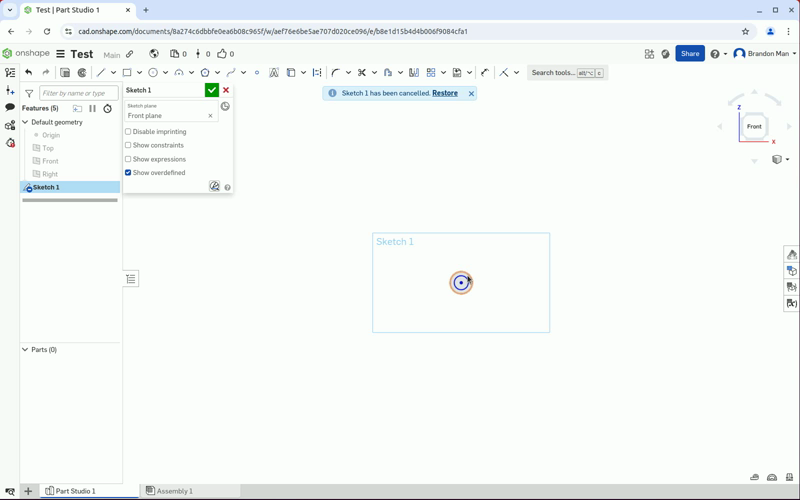
scroll(6)
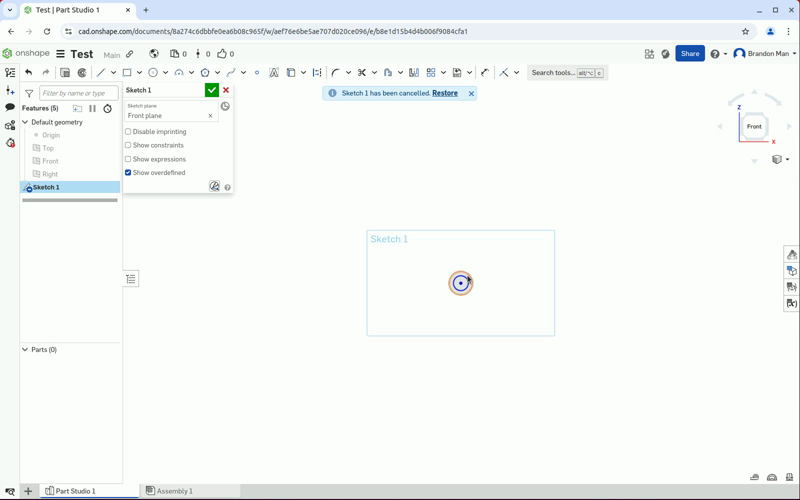
scroll(6)
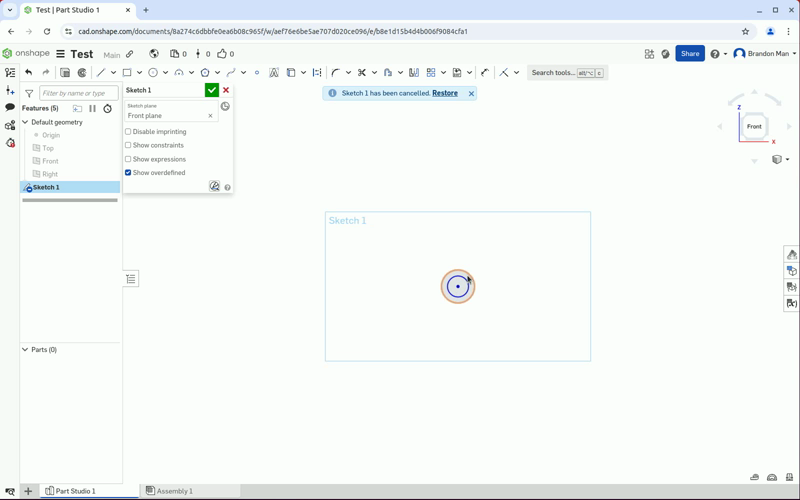
scroll(6)
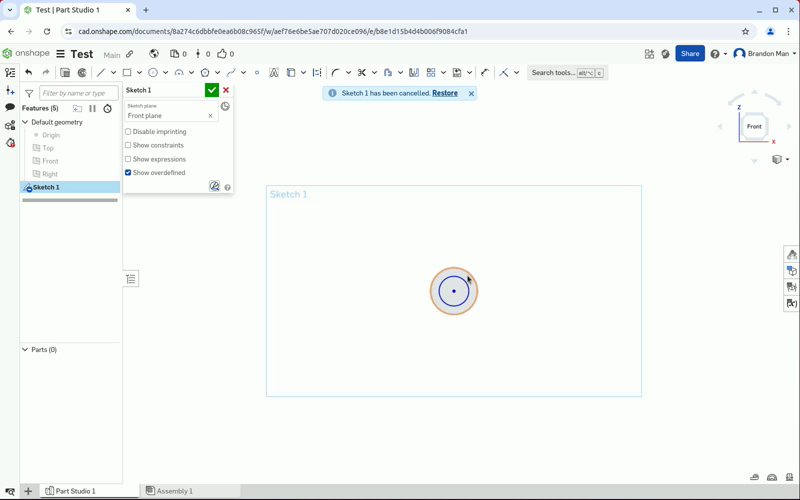
scroll(6)
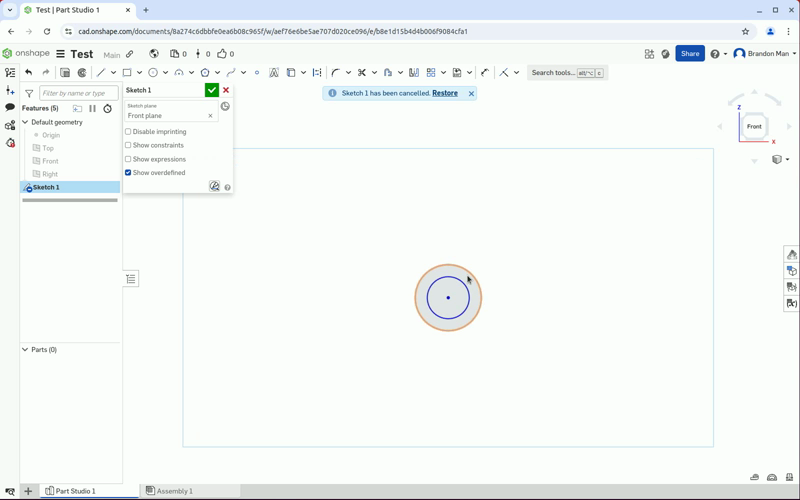
scroll(6)
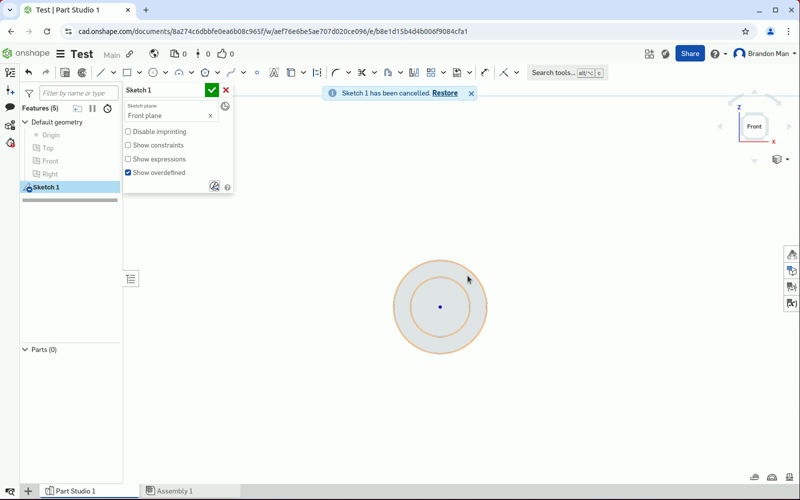
scroll(6)
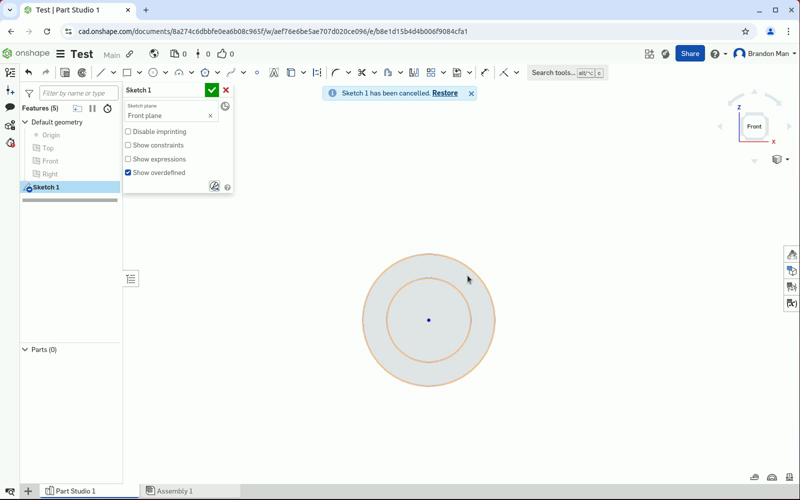
scroll(6)
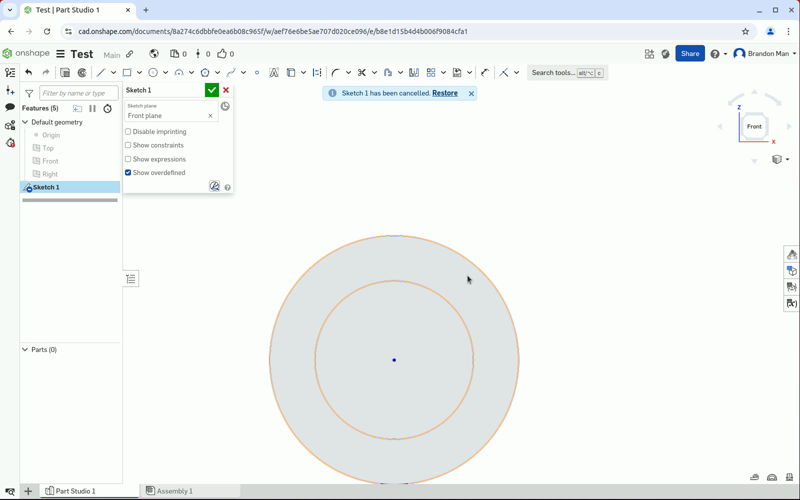
click(467, 275)
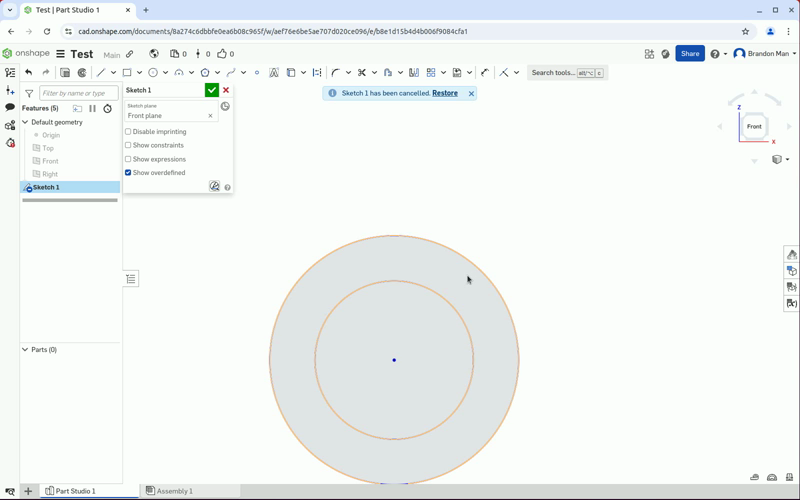
scroll(-6)
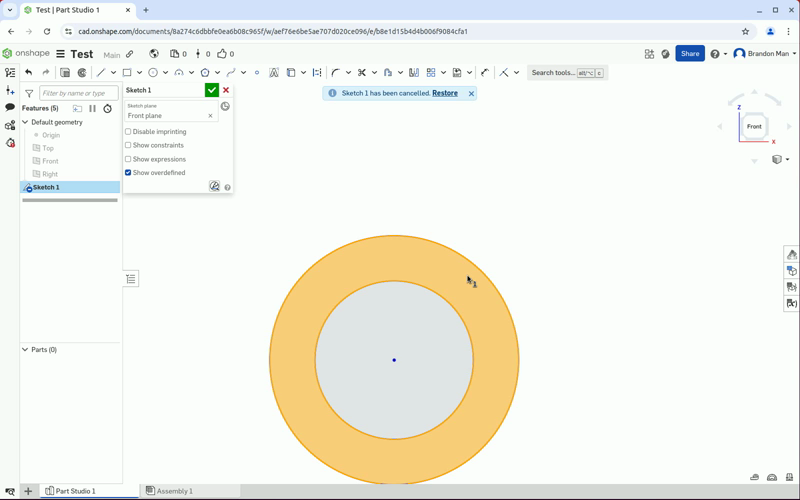
scroll(-6)
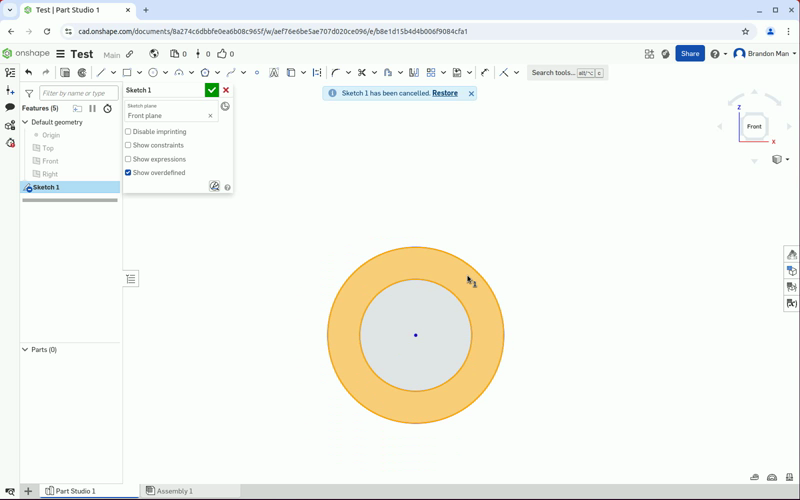
scroll(-6)
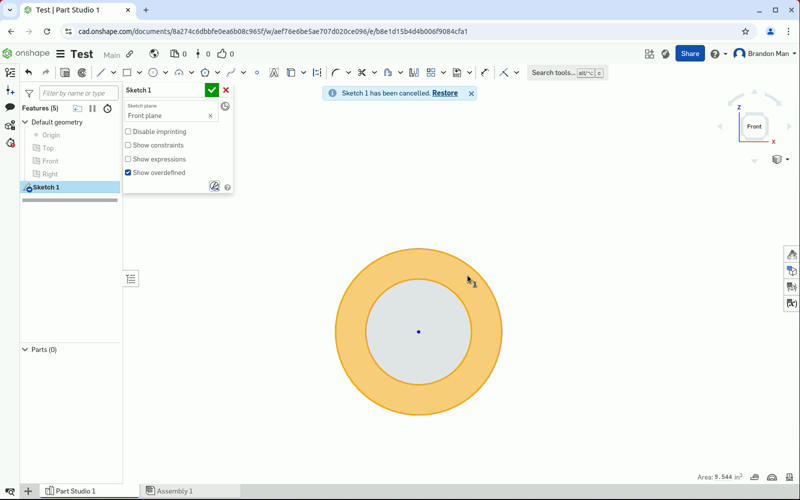
scroll(-6)
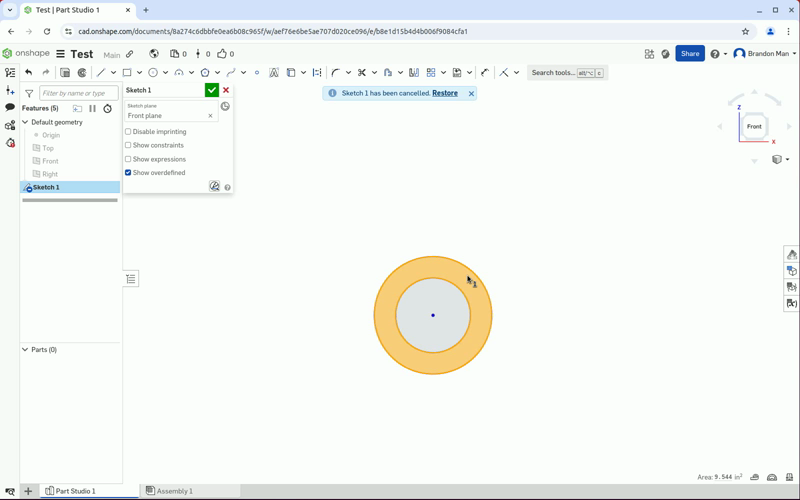
scroll(-6)
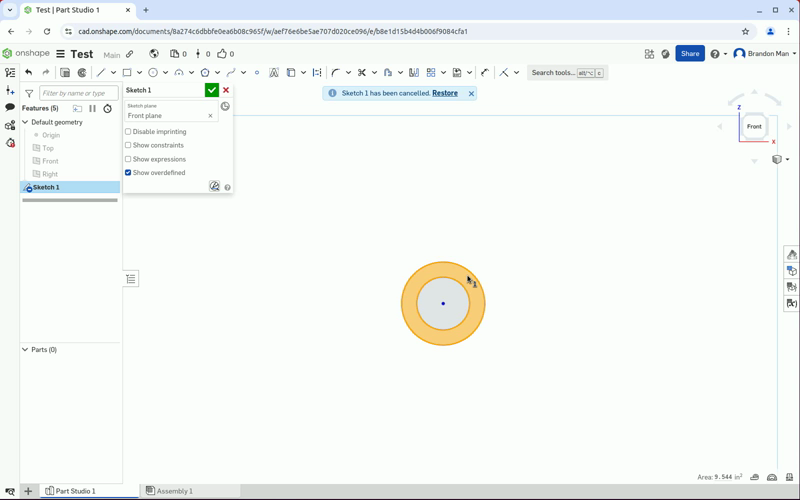
scroll(-6)
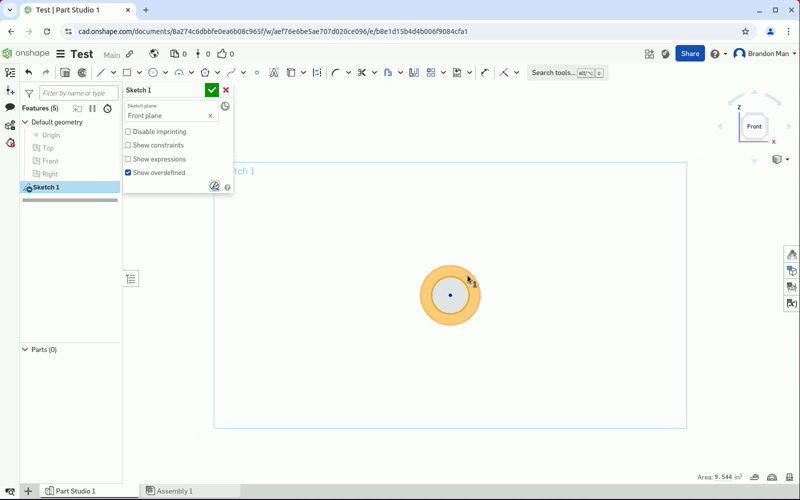
scroll(-6)
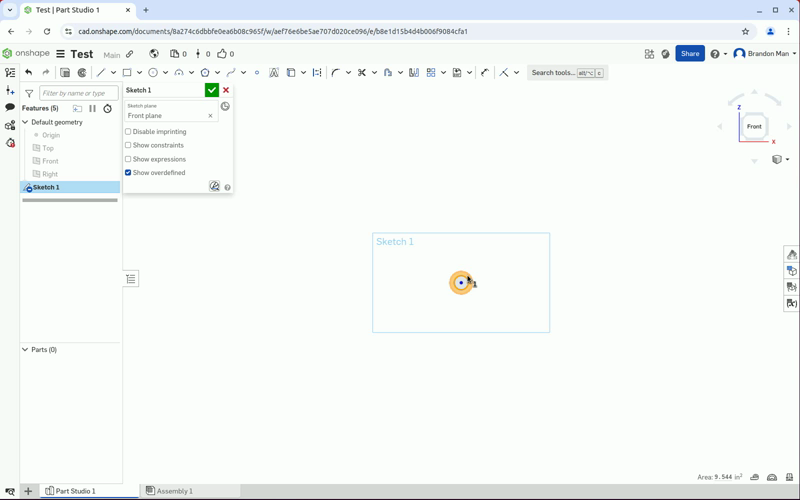
mouse_move(73, 352)
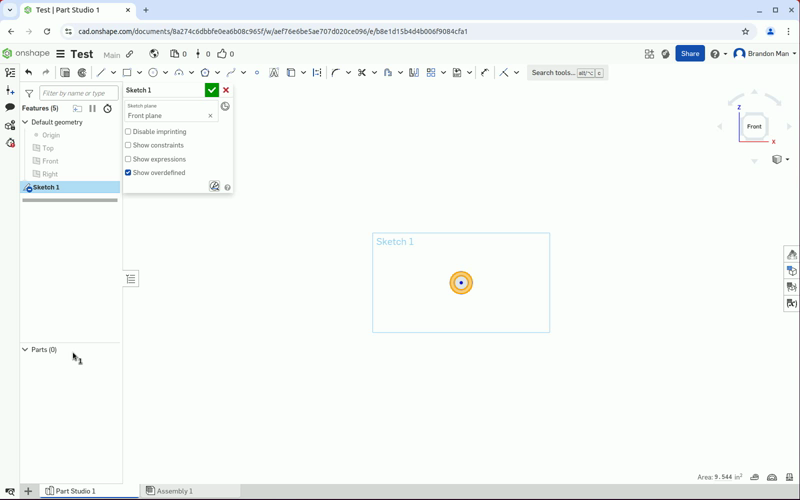
key(shift+y)
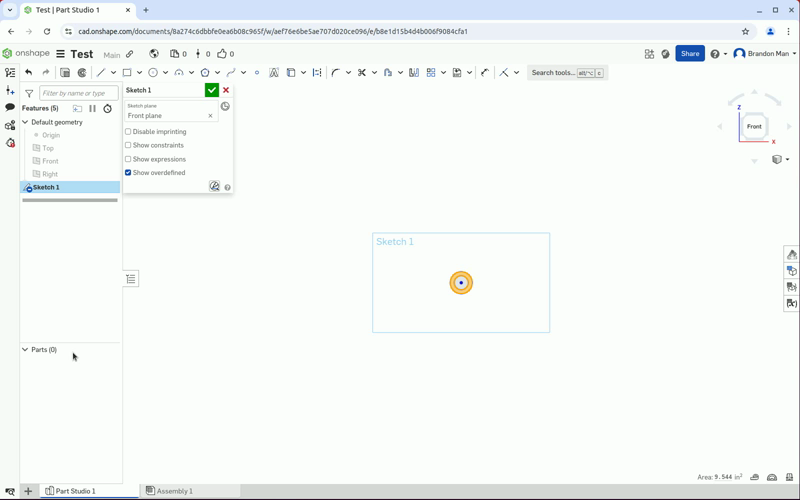
key(shift+e)
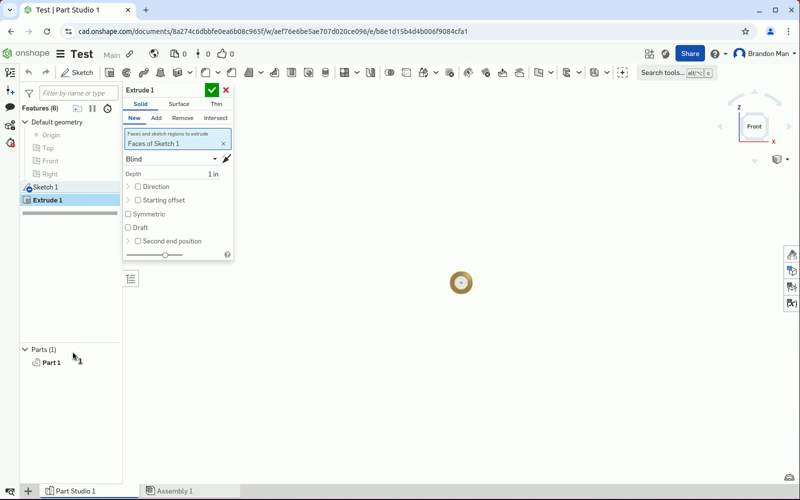
mouse_move(143, 106)
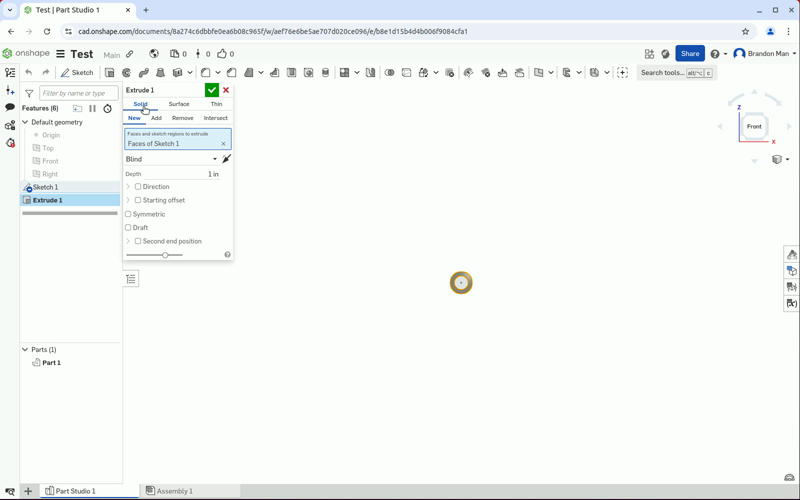
click(143, 106)
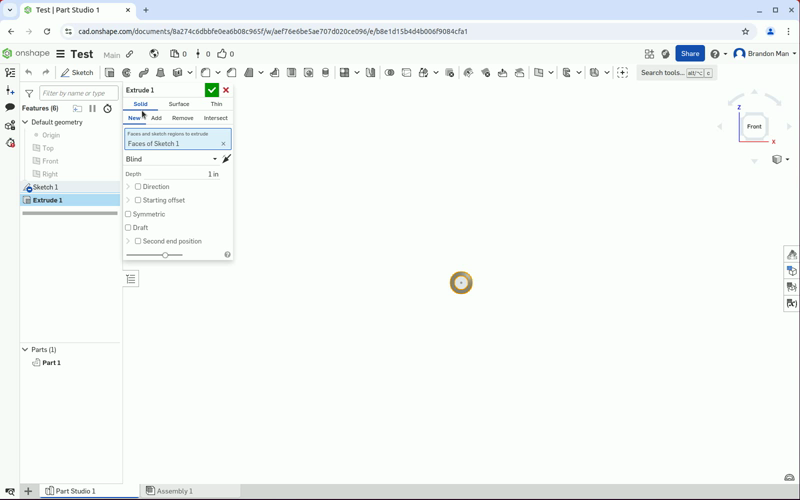
mouse_move(137, 120)
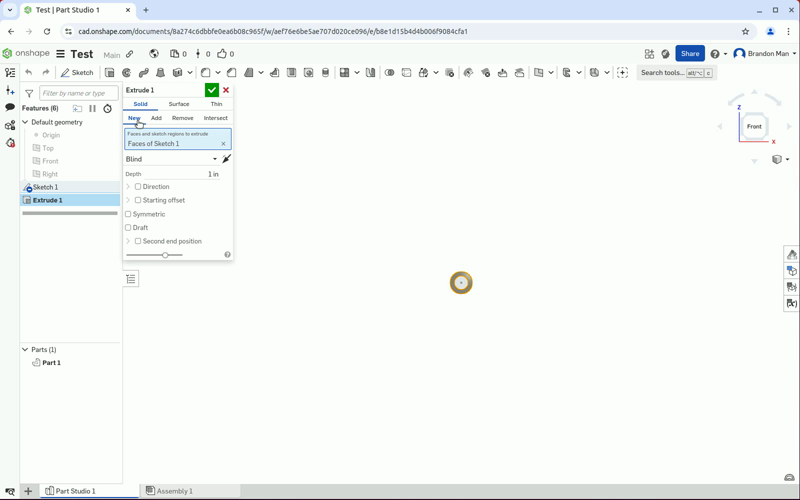
click(137, 120)
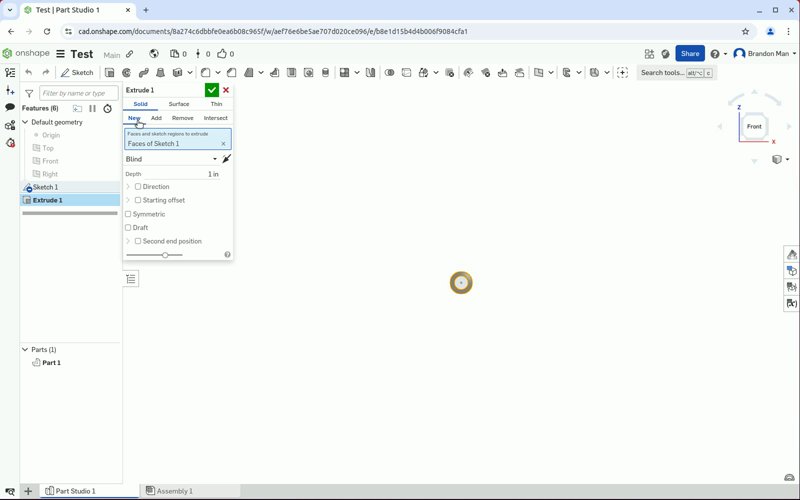
key(tab, 4)
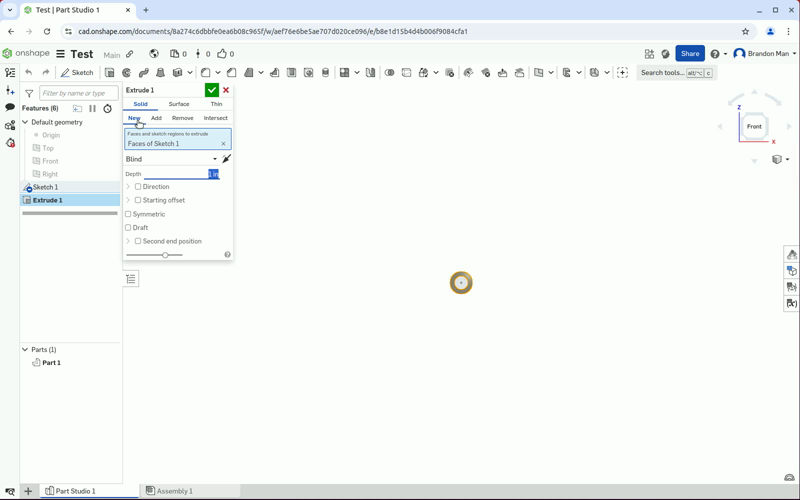
text(2.648)
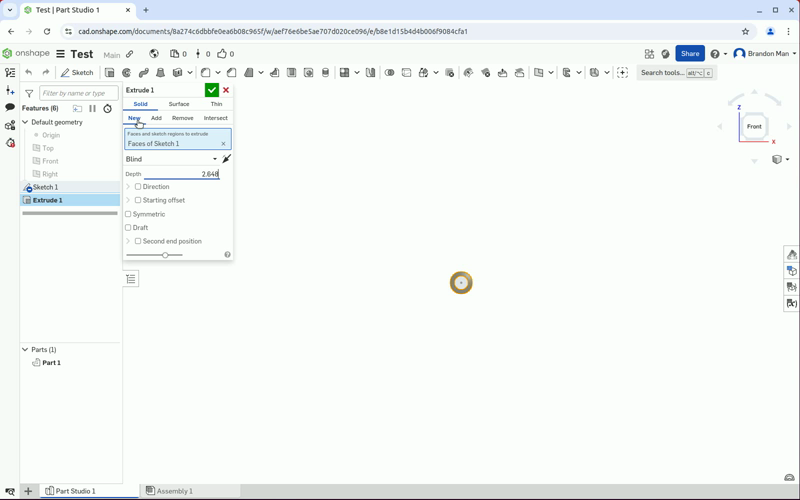
key(enter)
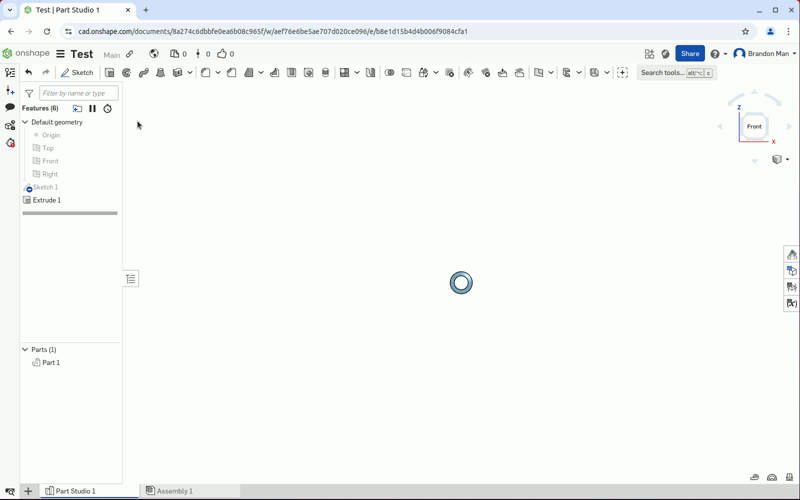
key(shift+h)
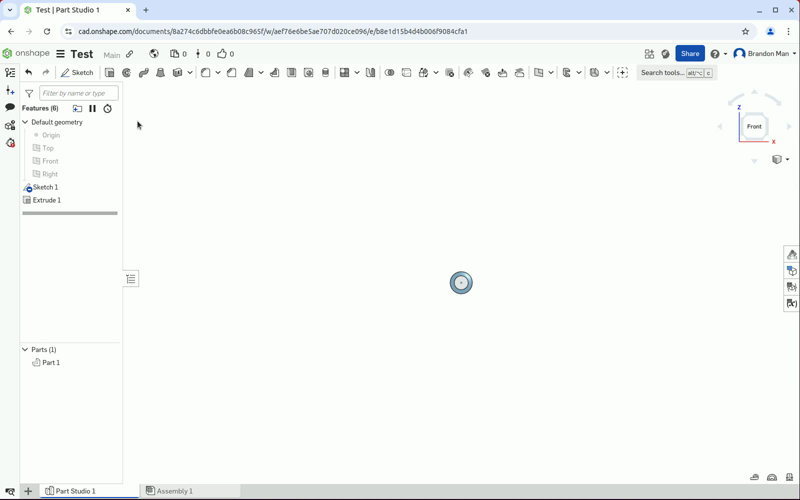
key(shift+h)
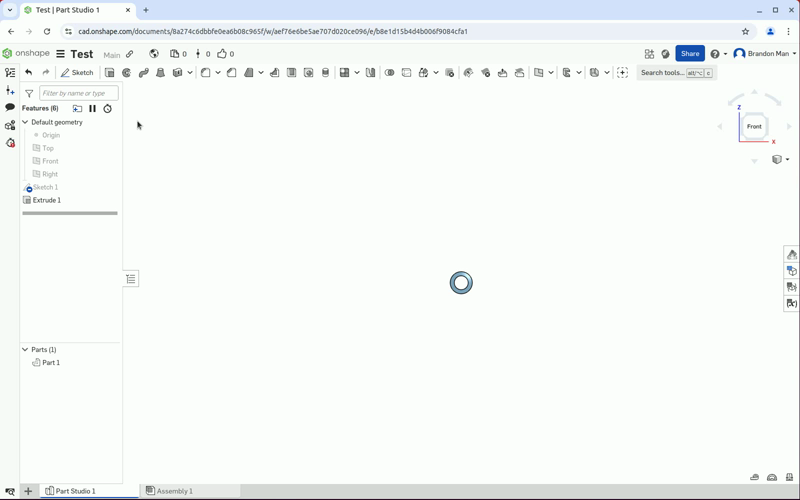
mouse_move(73, 189)
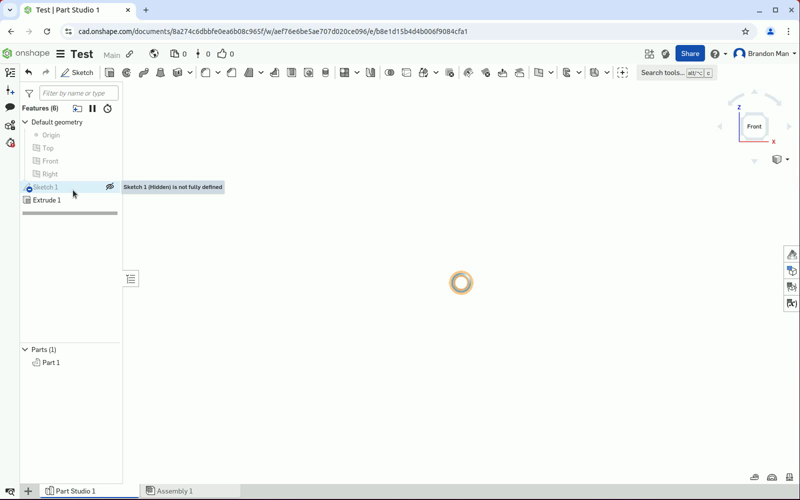
click(73, 189)
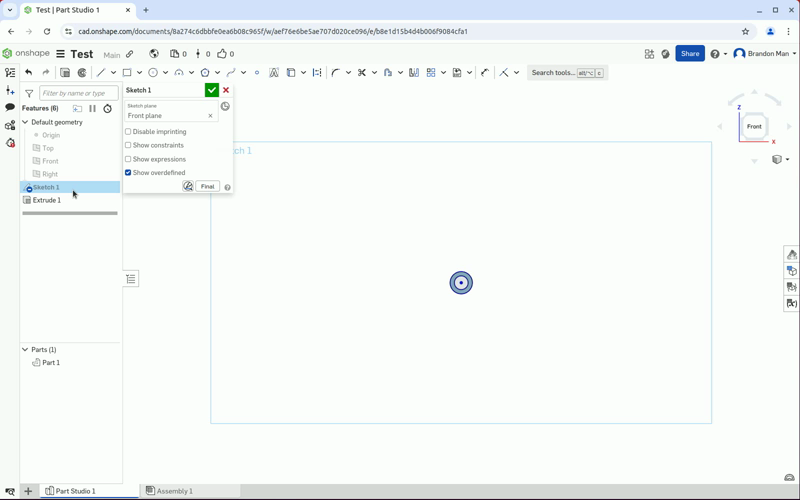
mouse_move(229, 92)
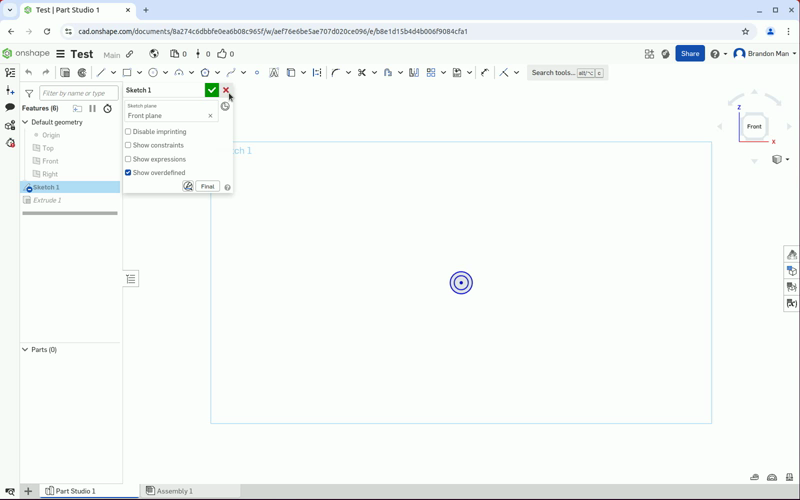
click(229, 92)
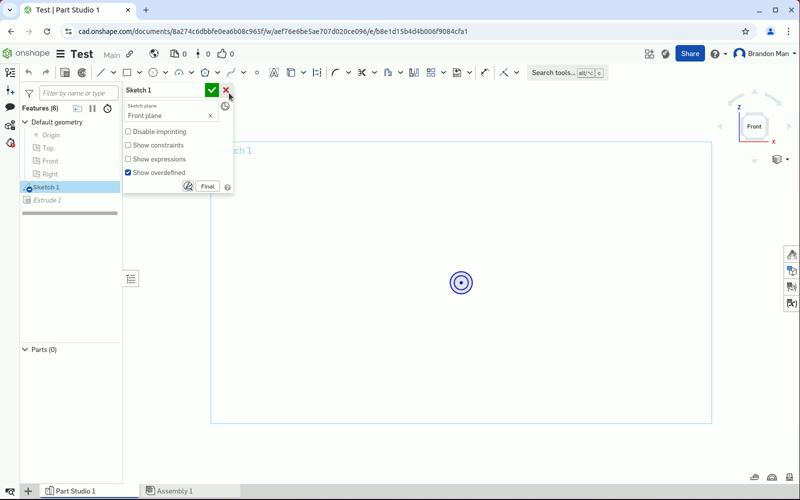
key(shift+s)
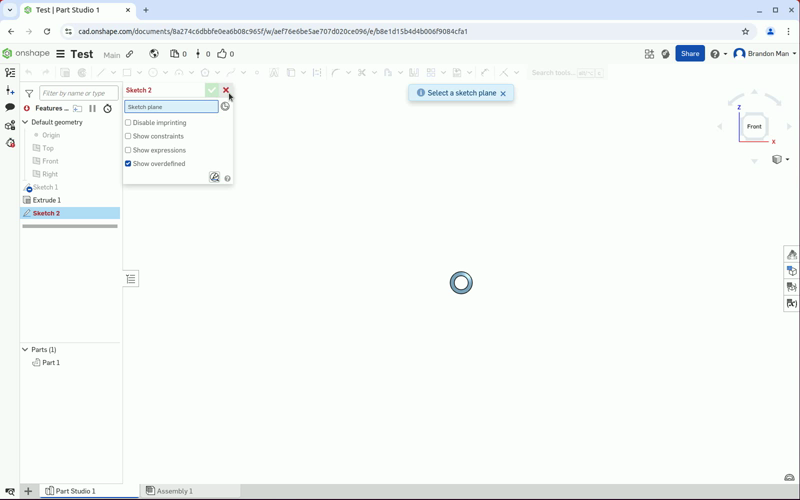
mouse_move(73, 163)
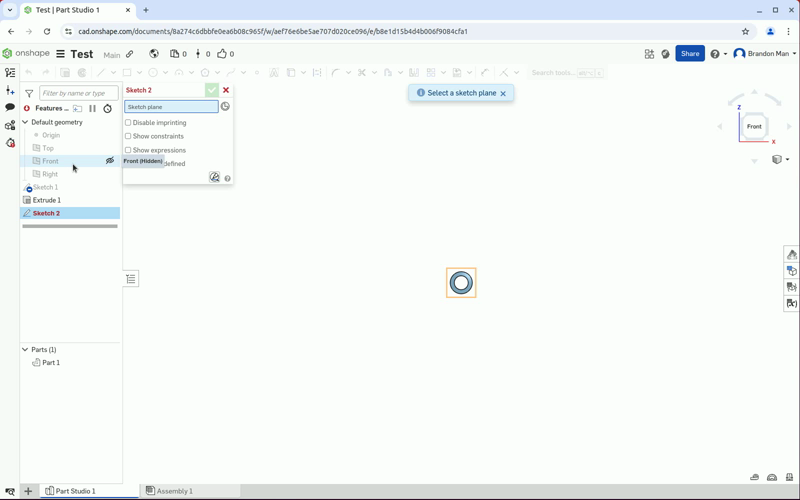
click(73, 163)
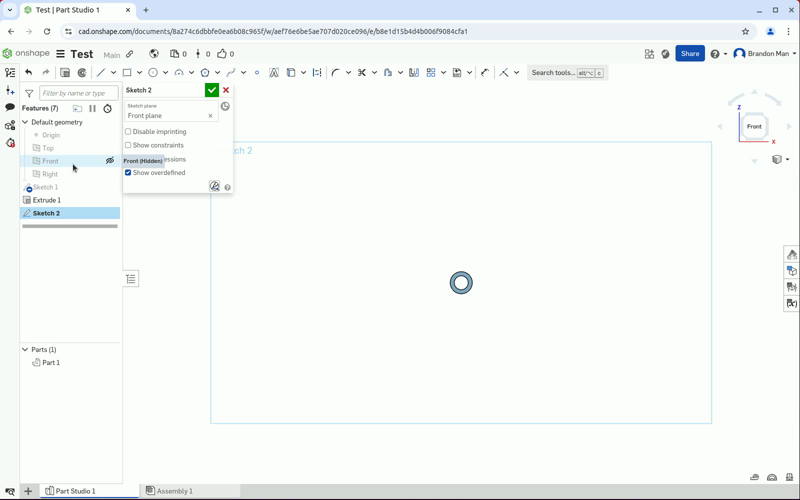
mouse_move(73, 352)
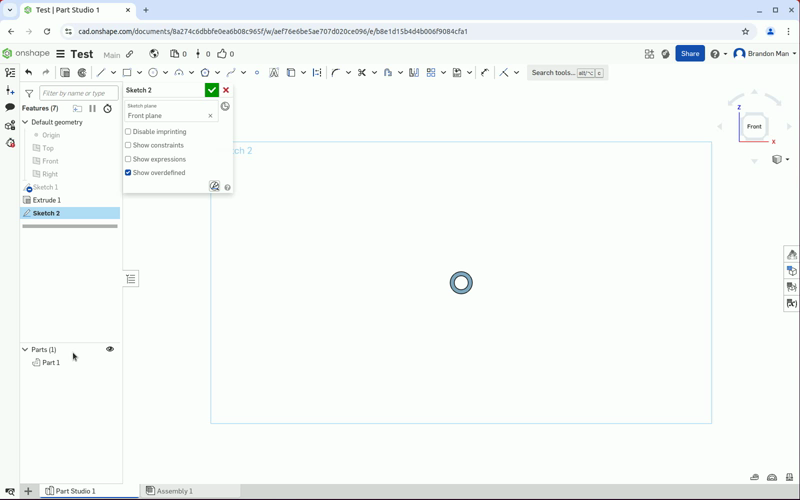
key(y)
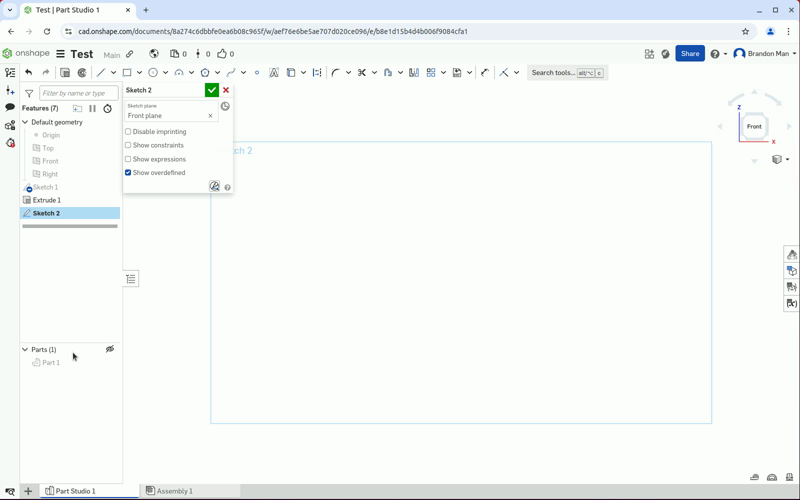
key(l)
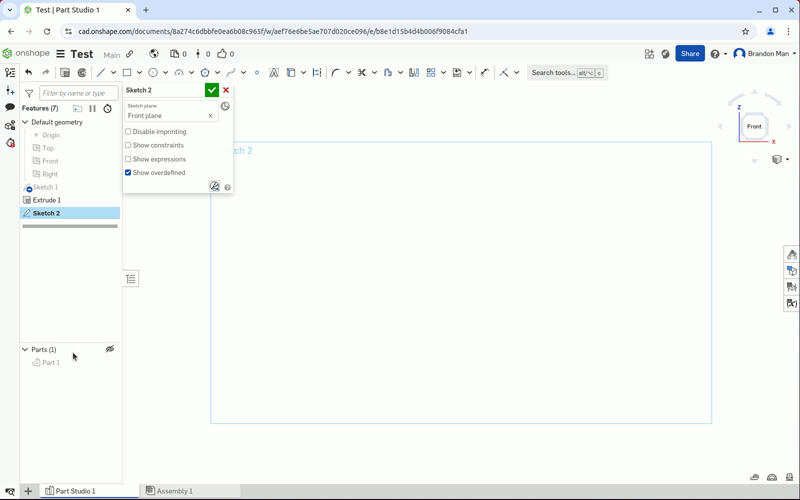
key_down(shift)
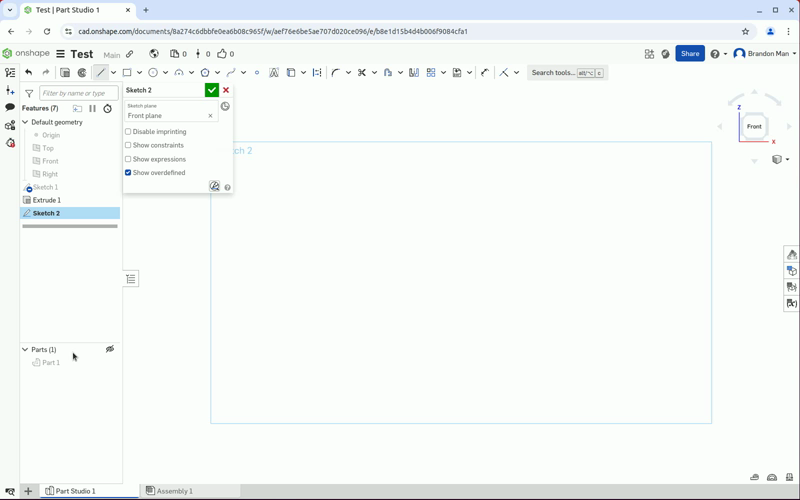
mouse_move(460, 293)
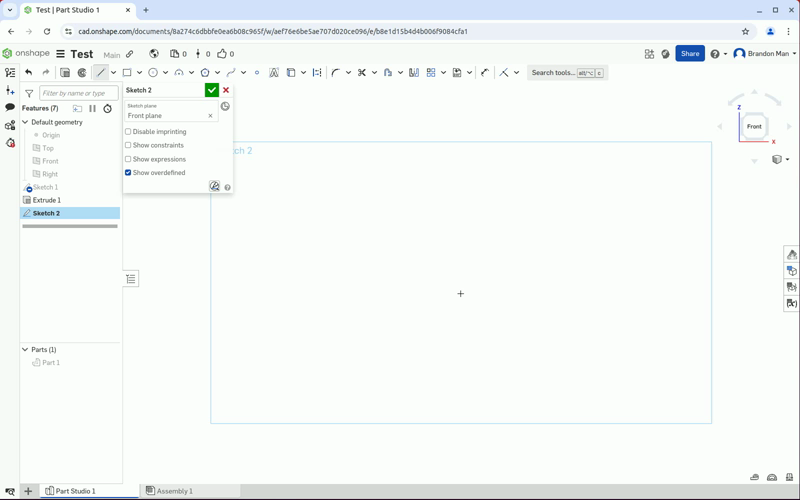
click(460, 293)
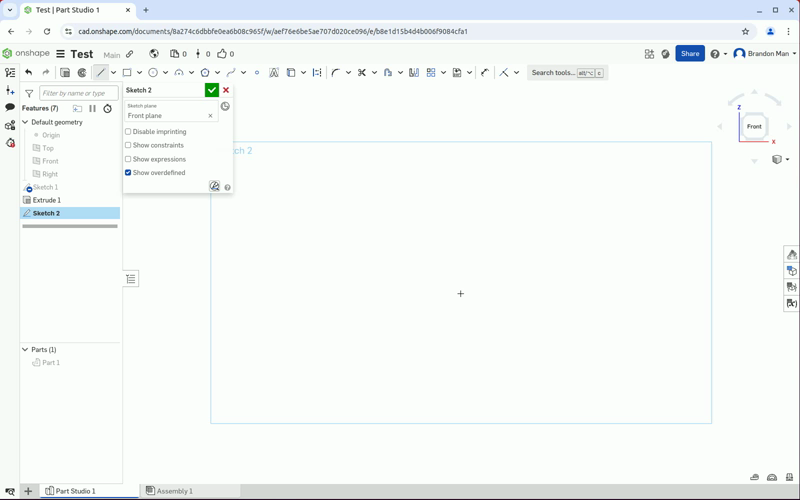
key_up(shift)
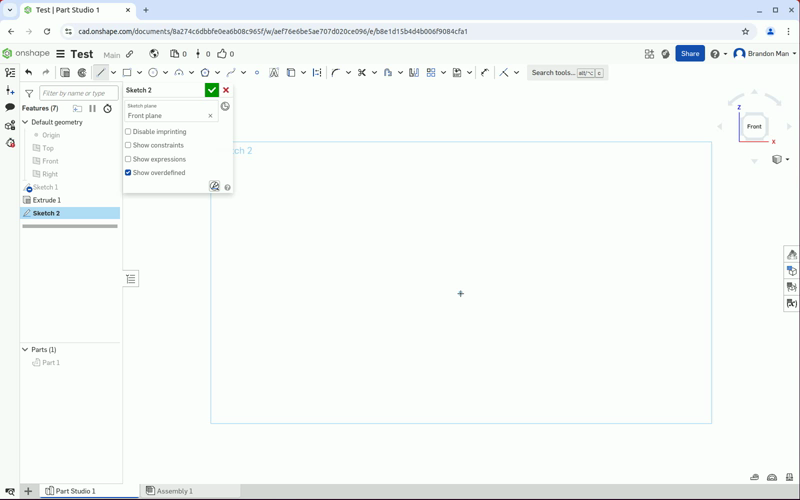
key_down(shift)
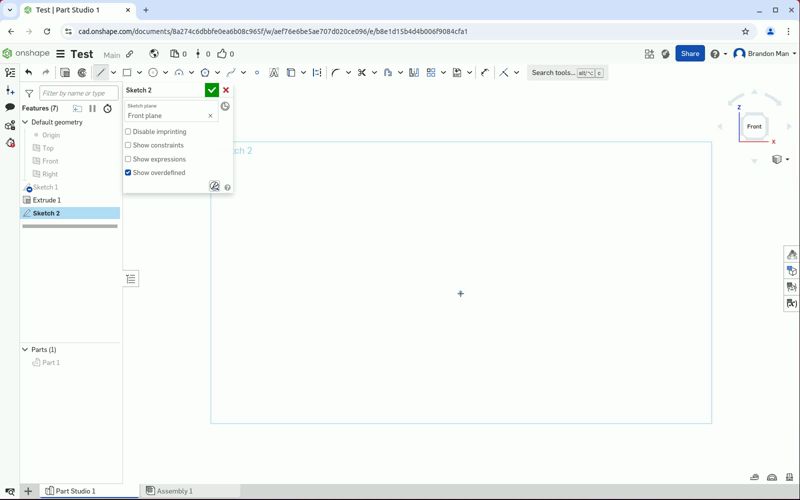
mouse_move(562, 293)
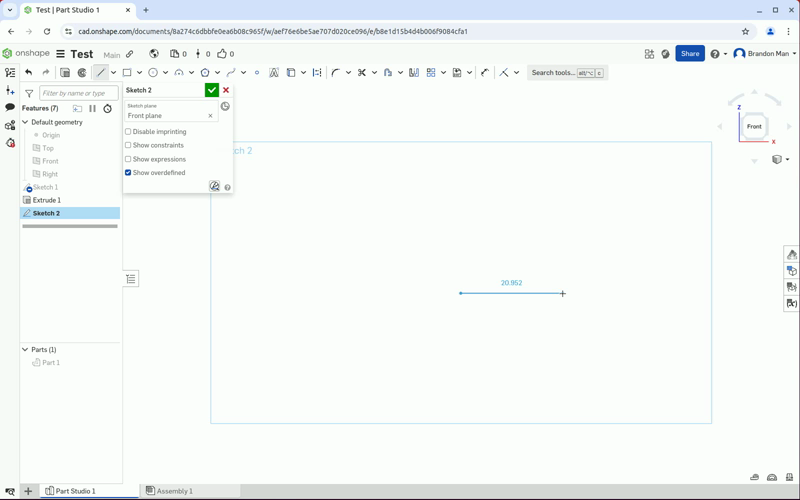
click(562, 293)
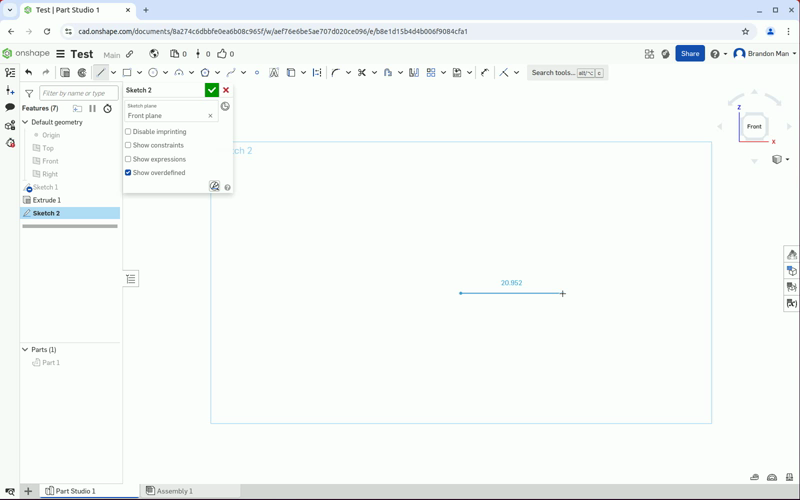
key_up(shift)
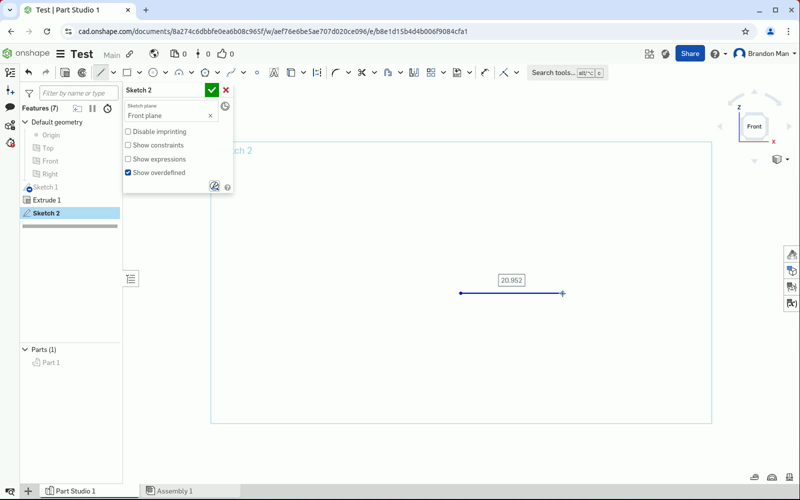
key(esc)
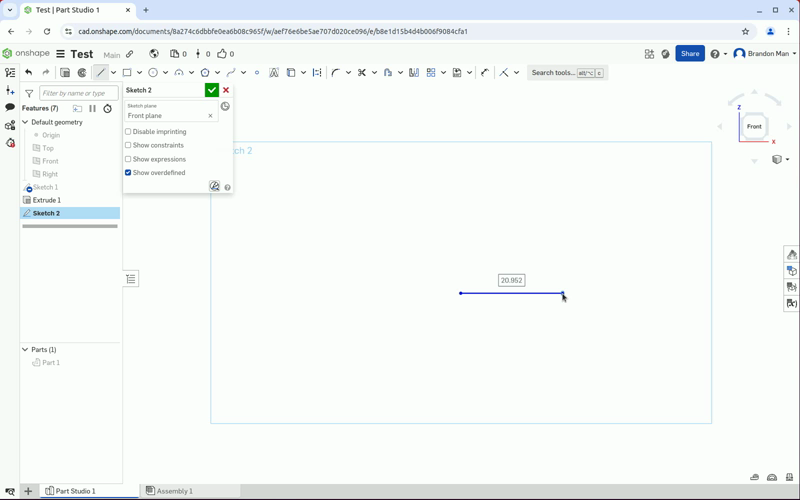
key(a)
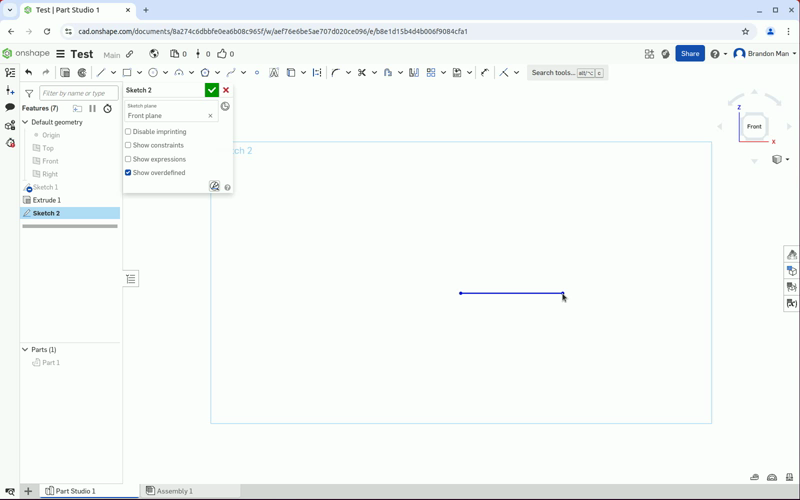
mouse_move(562, 293)
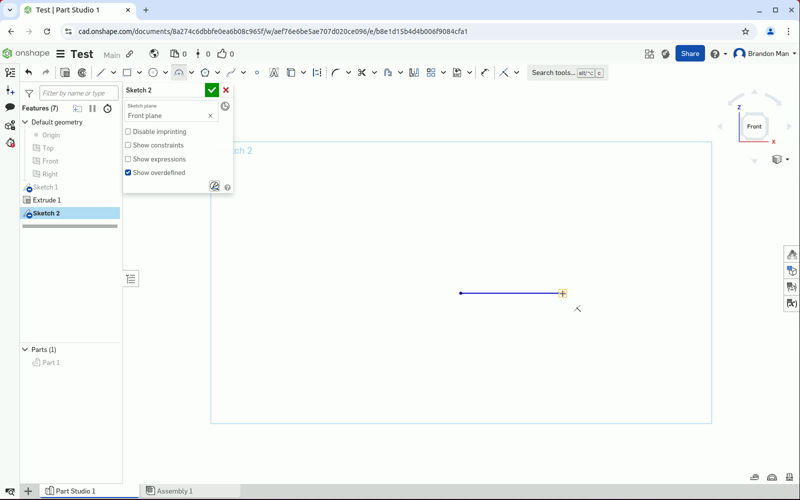
click(562, 293)
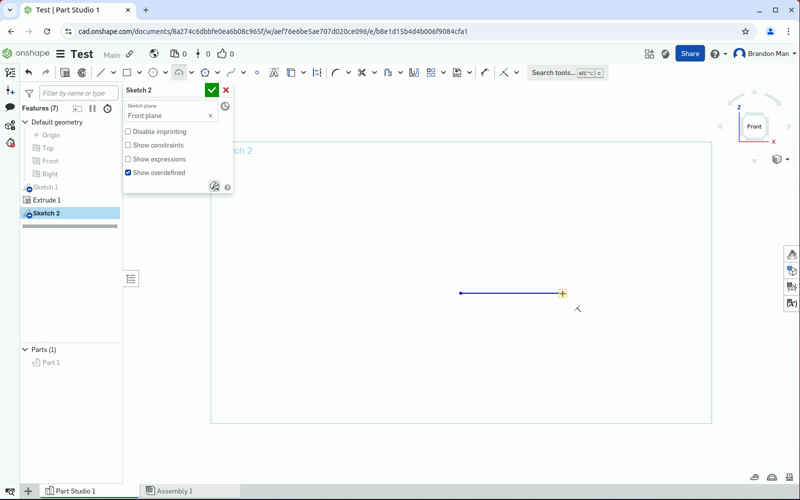
key_down(shift)
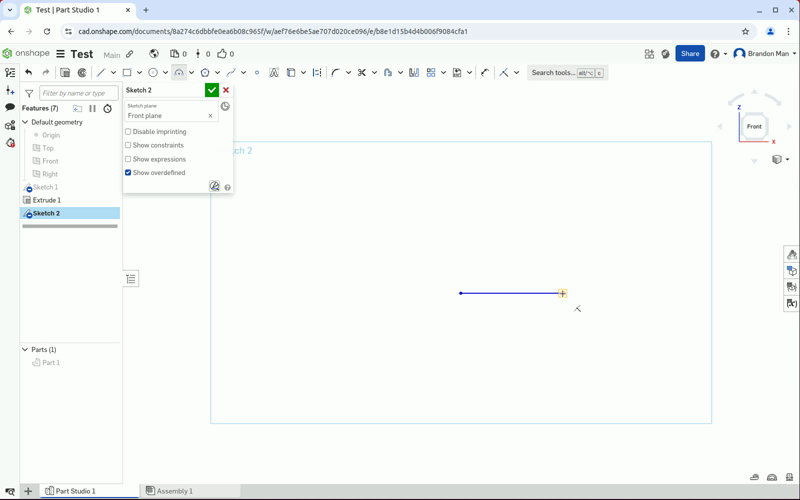
mouse_move(562, 273)
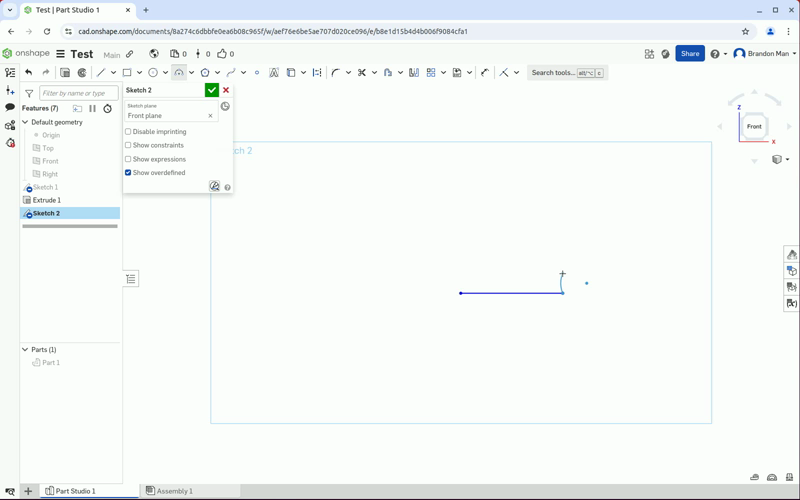
click(562, 273)
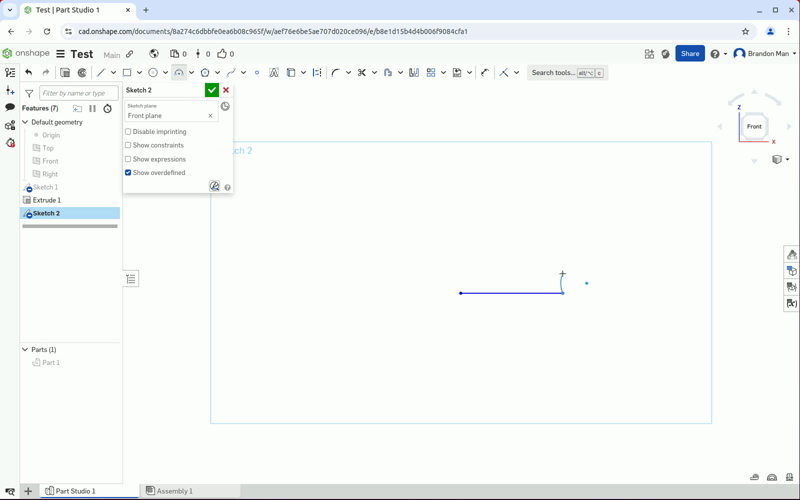
mouse_move(552, 283)
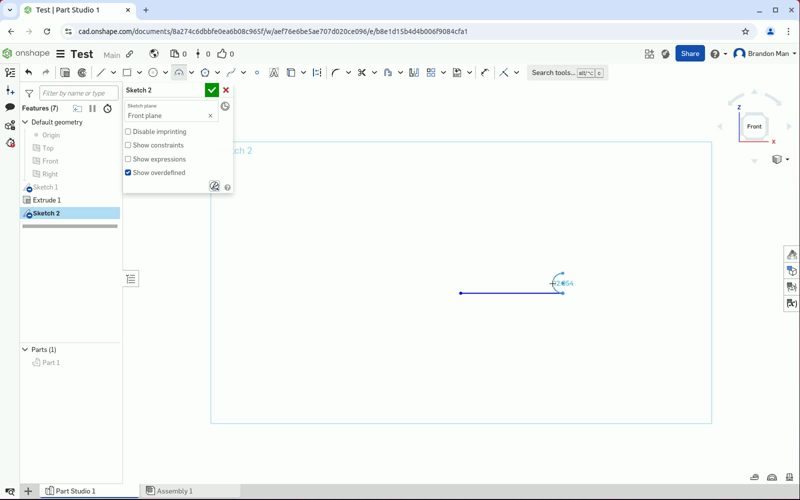
click(552, 283)
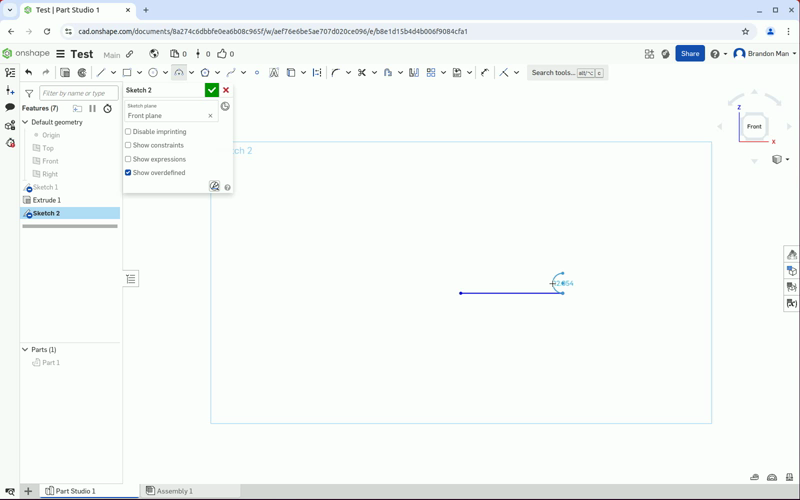
key_up(shift)
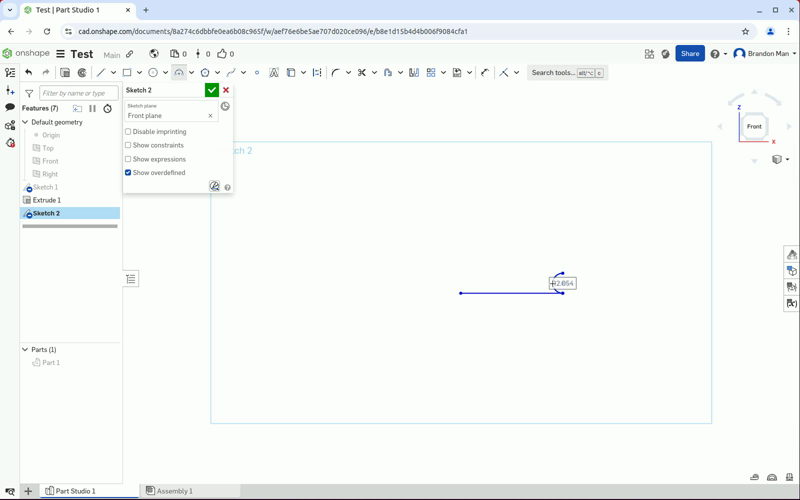
key(esc)
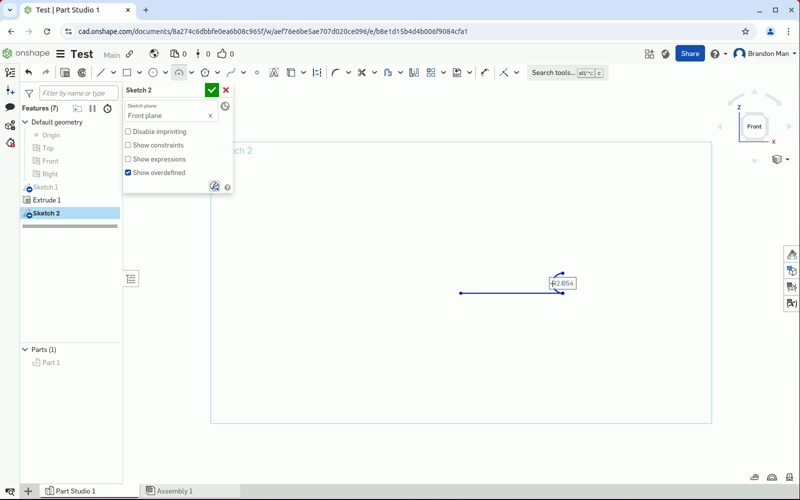
key(l)
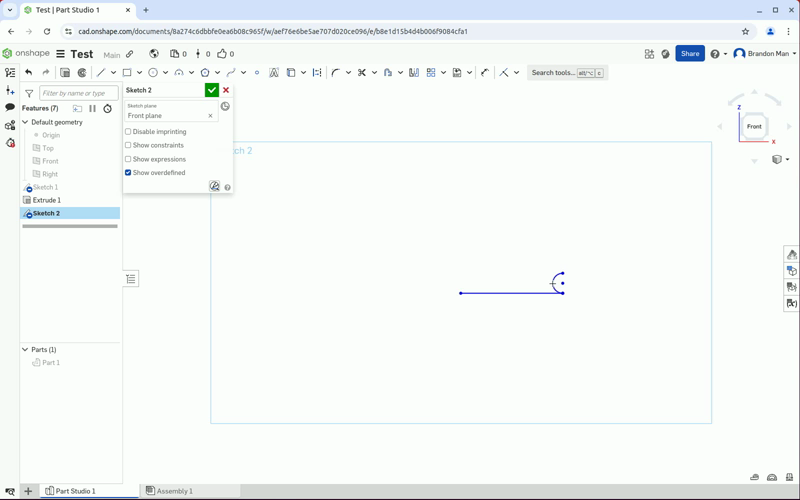
mouse_move(562, 273)
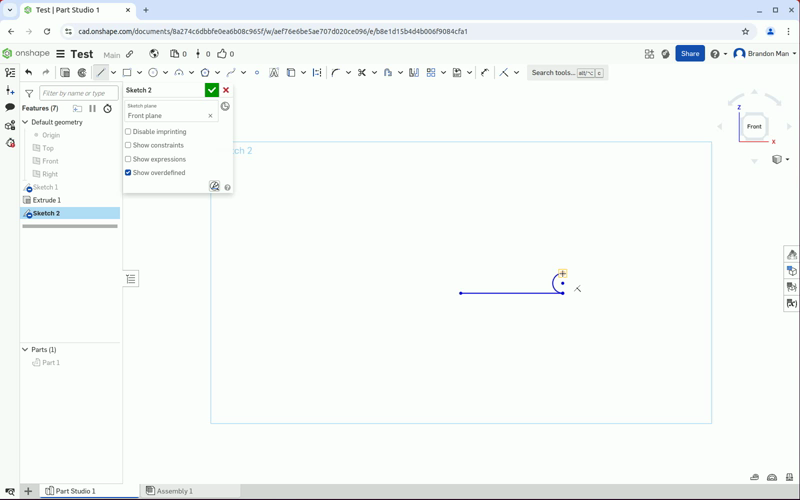
click(562, 273)
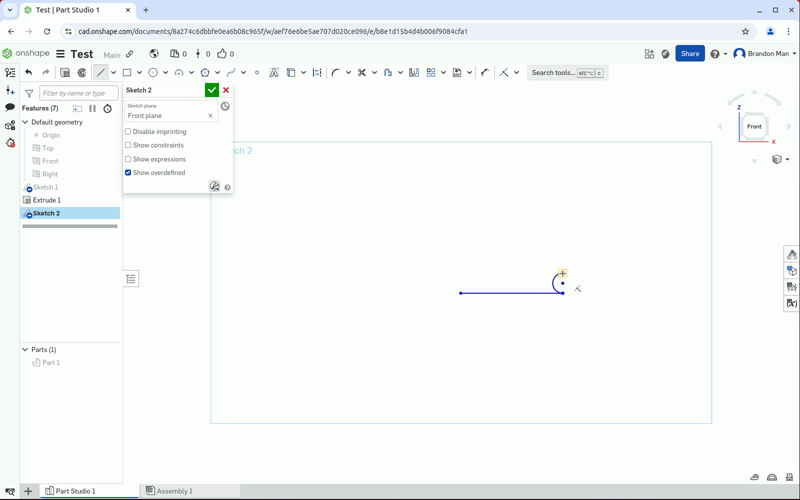
key_down(shift)
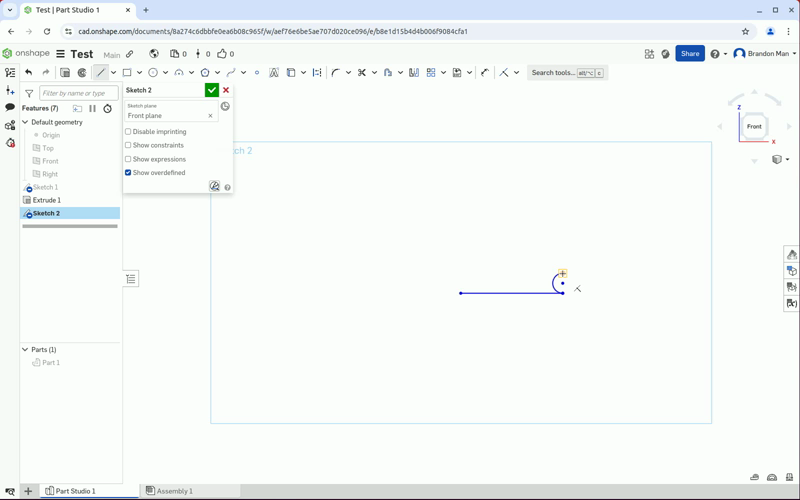
mouse_move(460, 273)
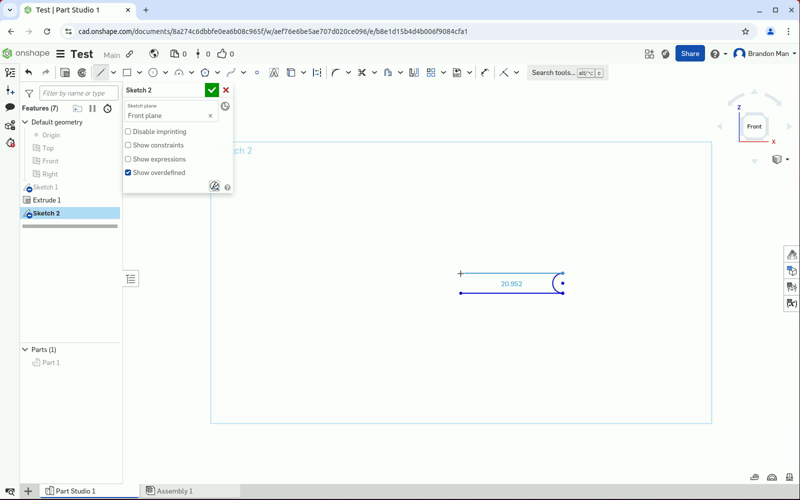
click(460, 273)
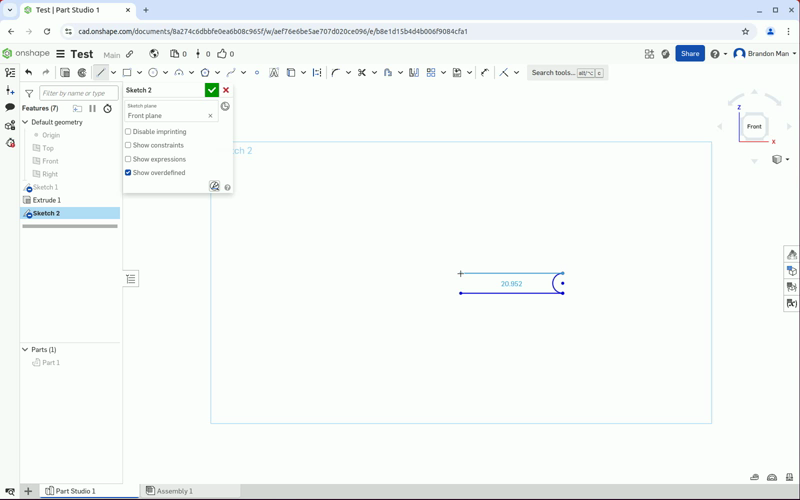
key_up(shift)
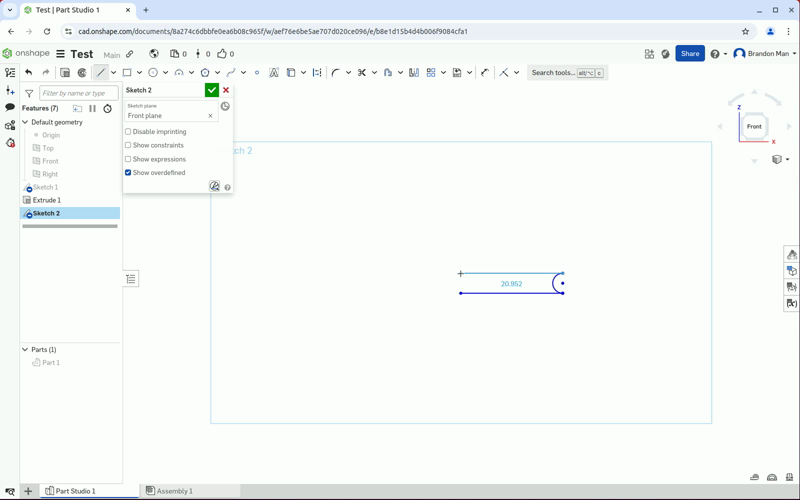
key(esc)
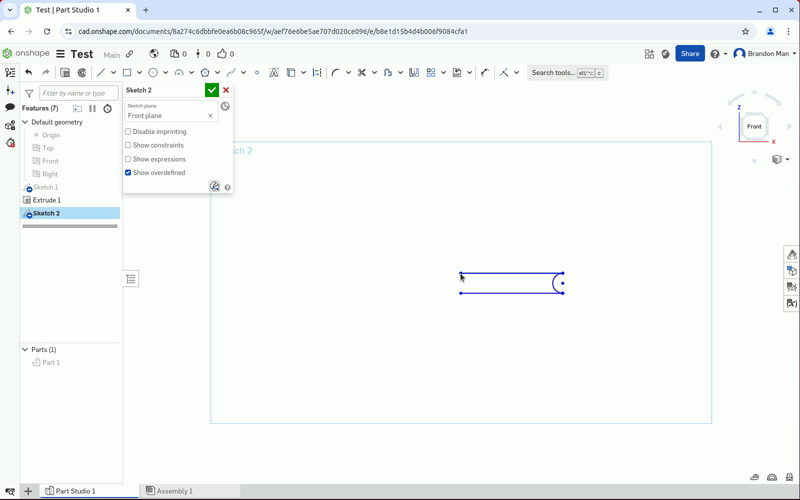
key(a)
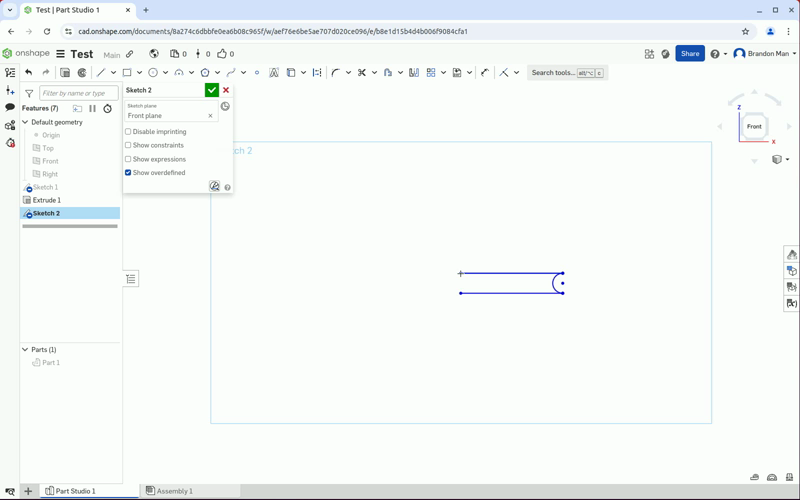
mouse_move(460, 273)
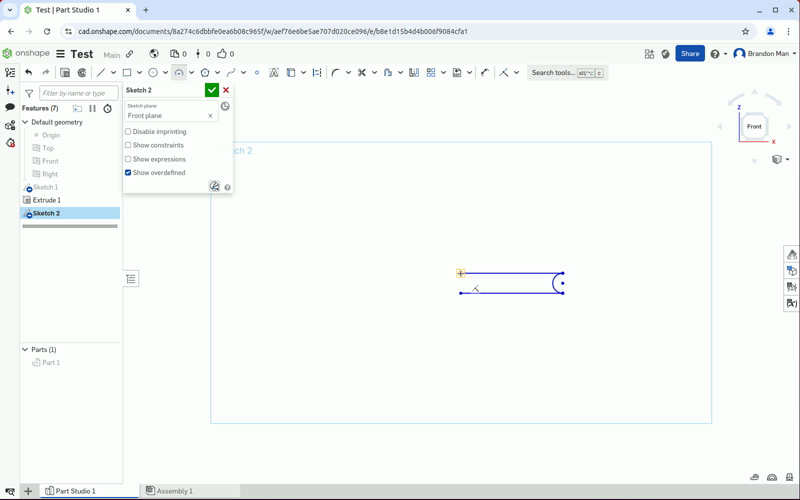
click(460, 273)
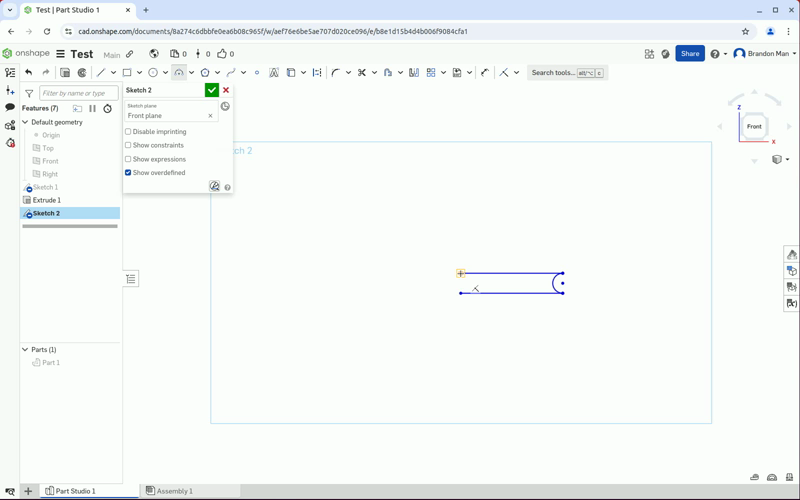
mouse_move(460, 293)
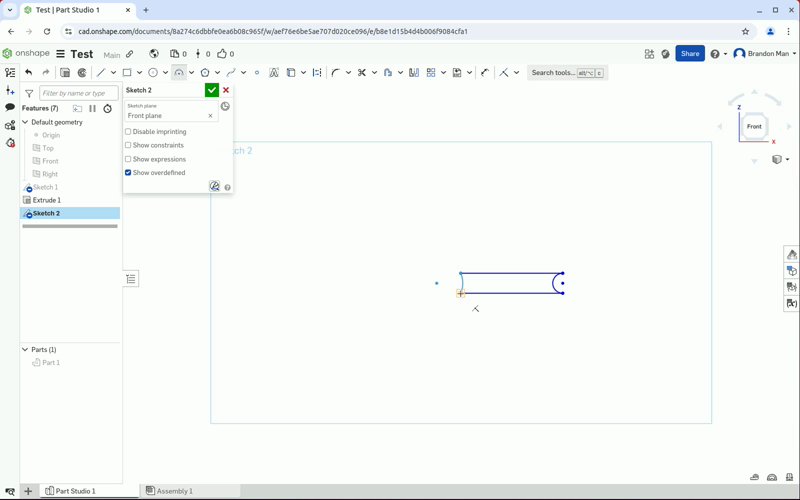
click(460, 293)
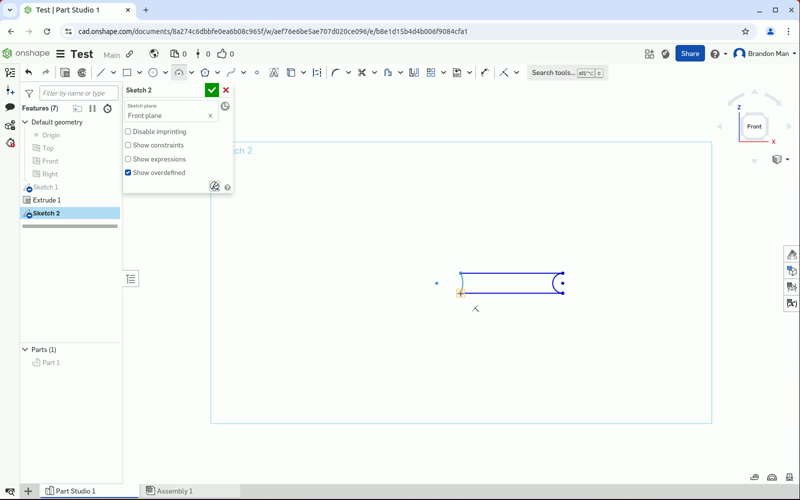
key_down(shift)
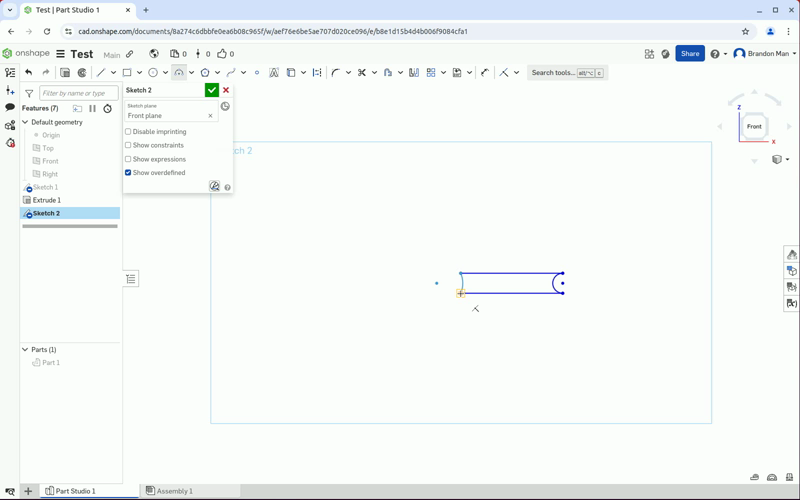
mouse_move(470, 283)
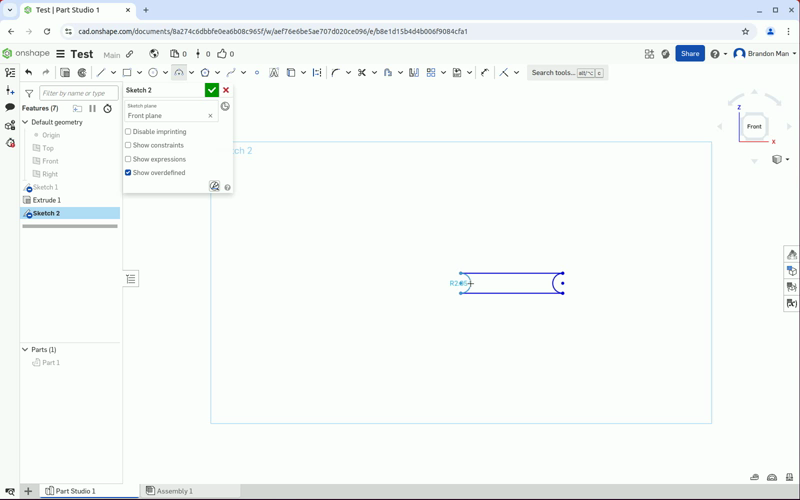
click(470, 283)
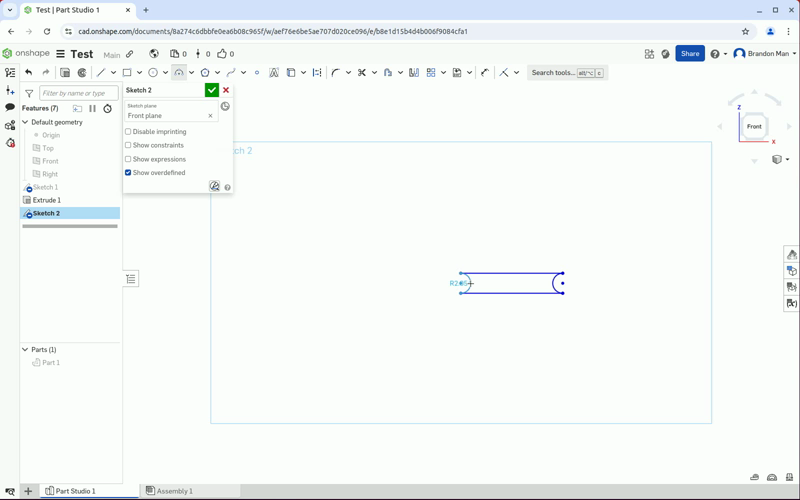
key_up(shift)
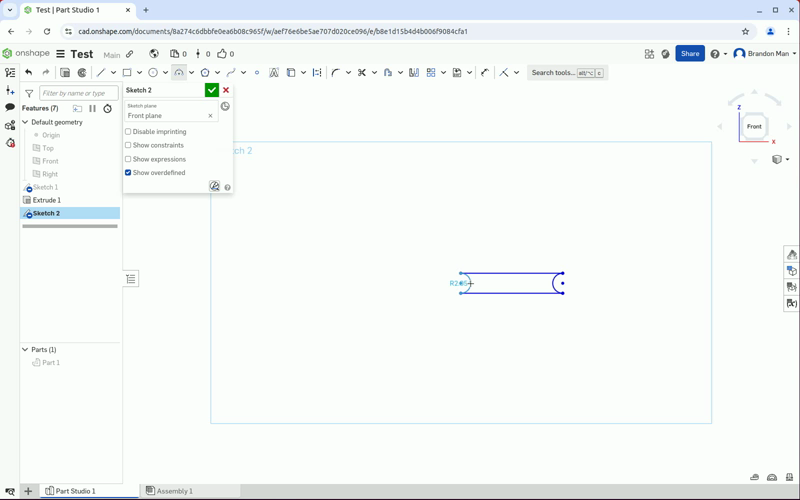
key(esc)
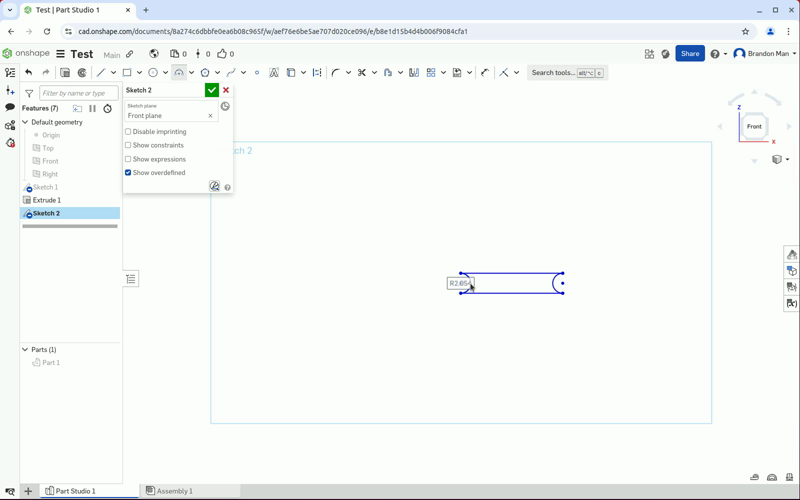
mouse_move(545, 278)
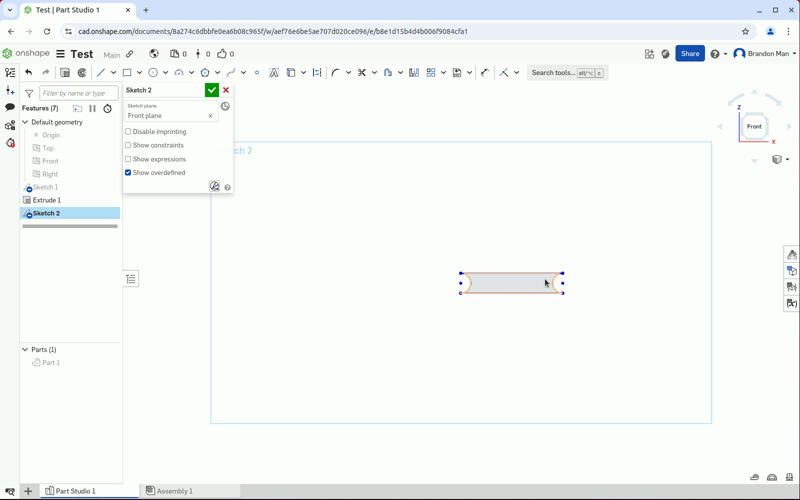
scroll(6)
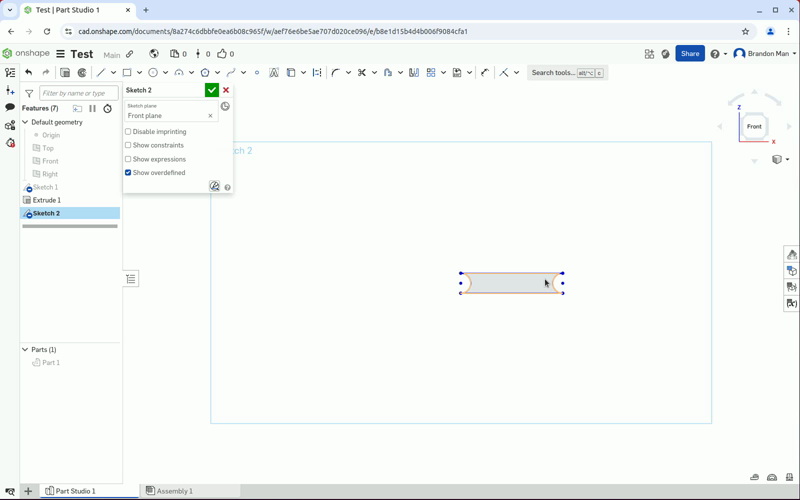
scroll(6)
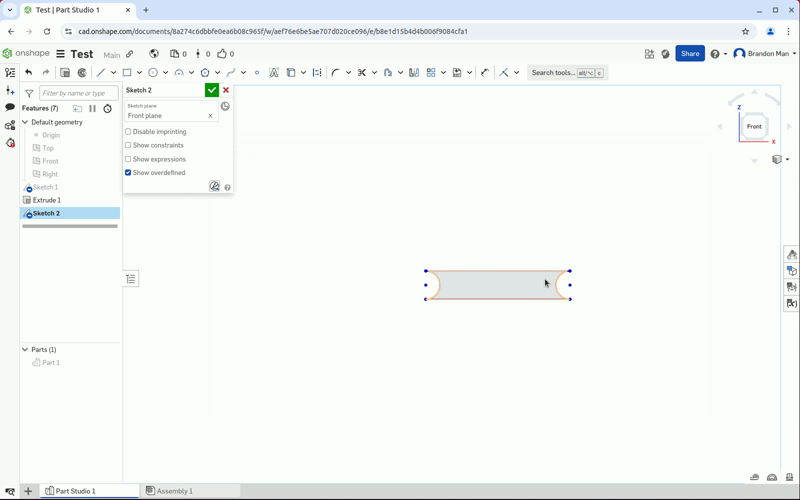
scroll(6)
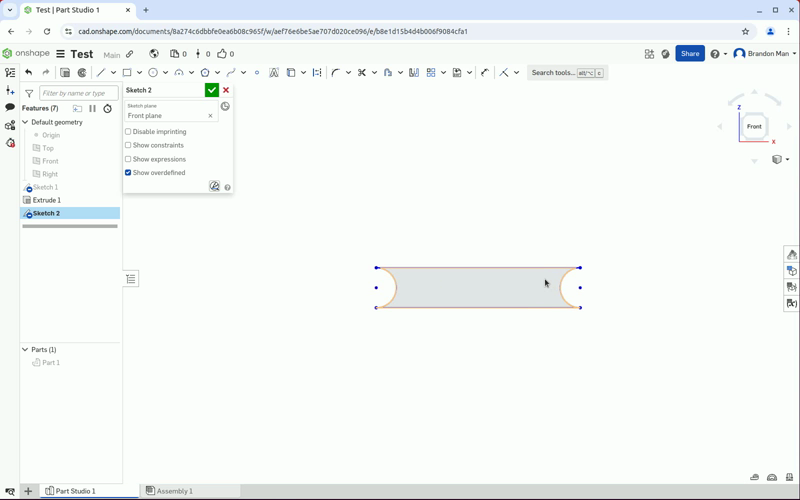
scroll(6)
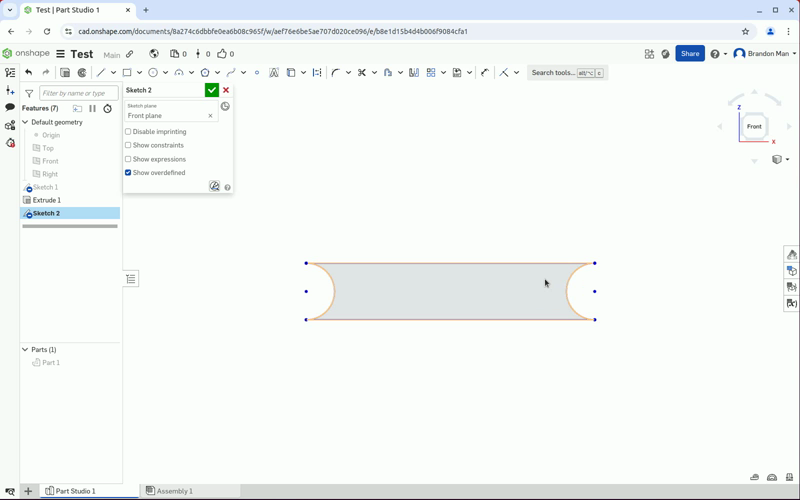
scroll(6)
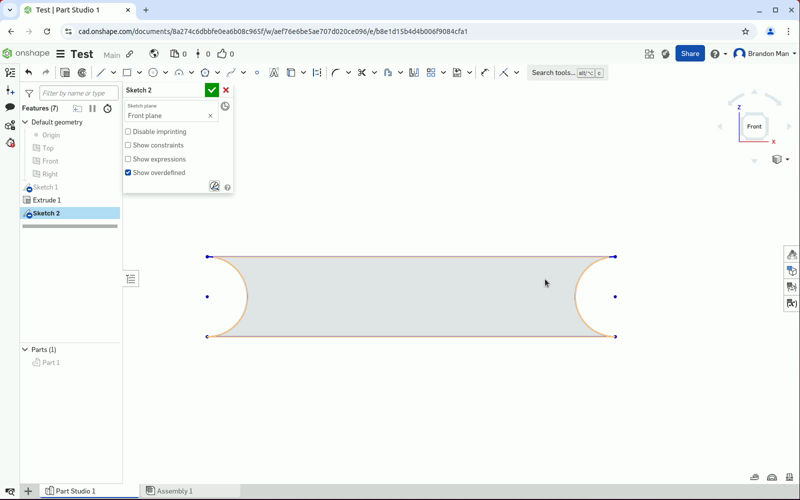
scroll(6)
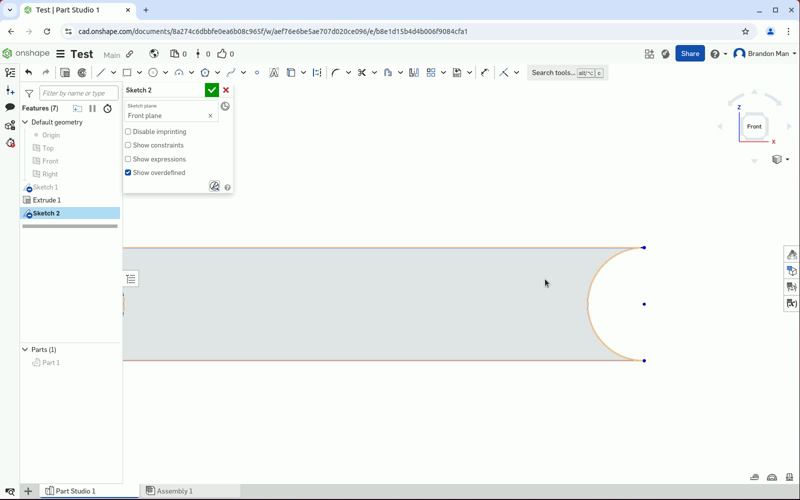
scroll(6)
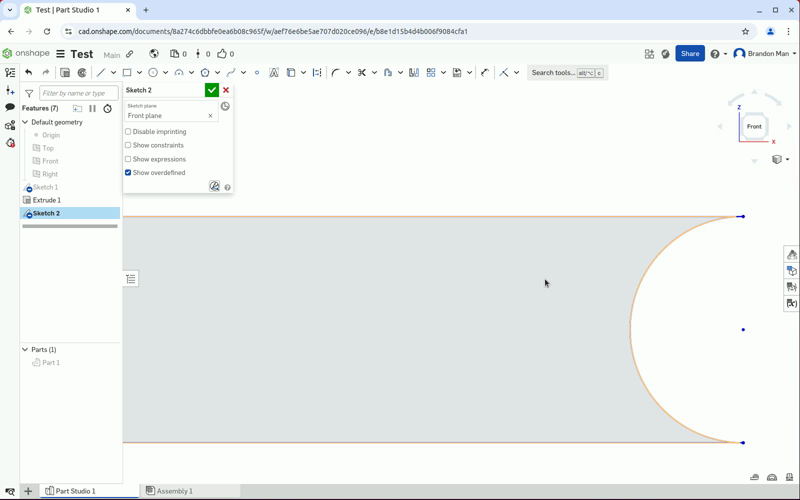
click(545, 278)
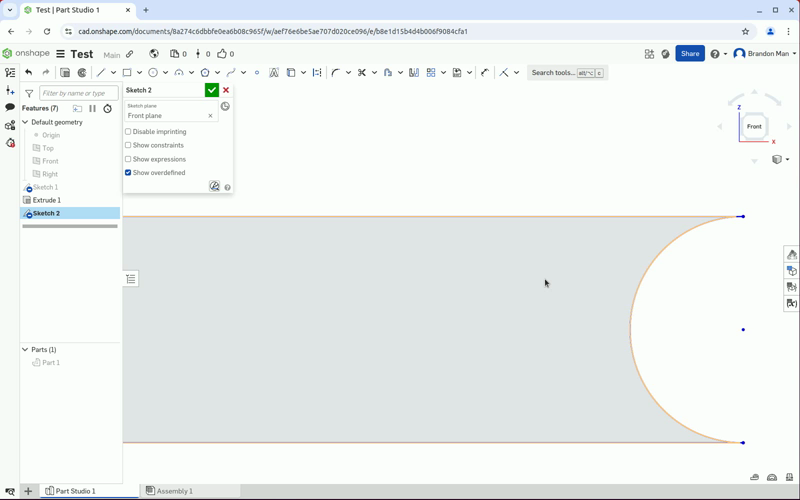
scroll(-6)
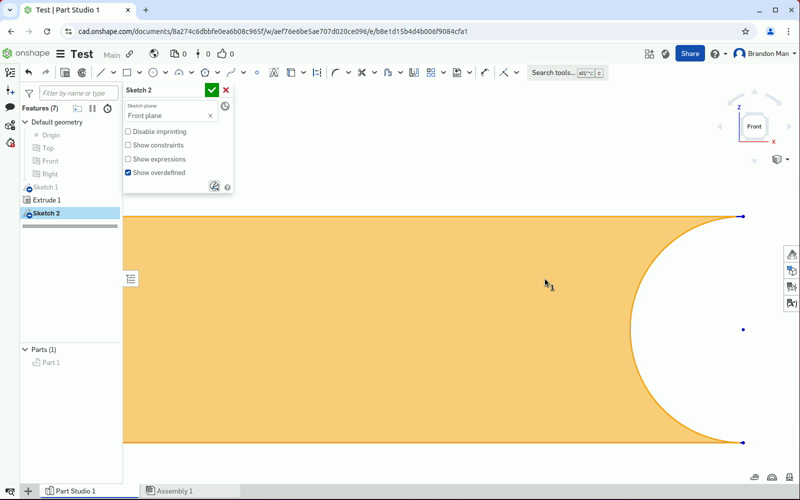
scroll(-6)
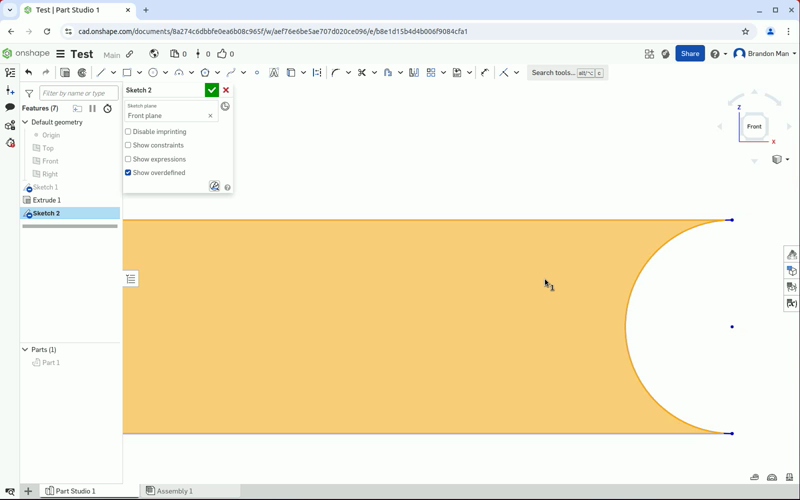
scroll(-6)
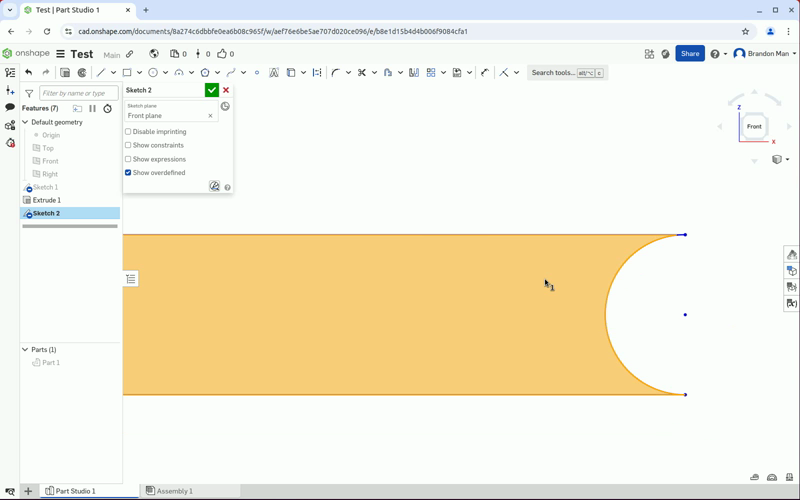
scroll(-6)
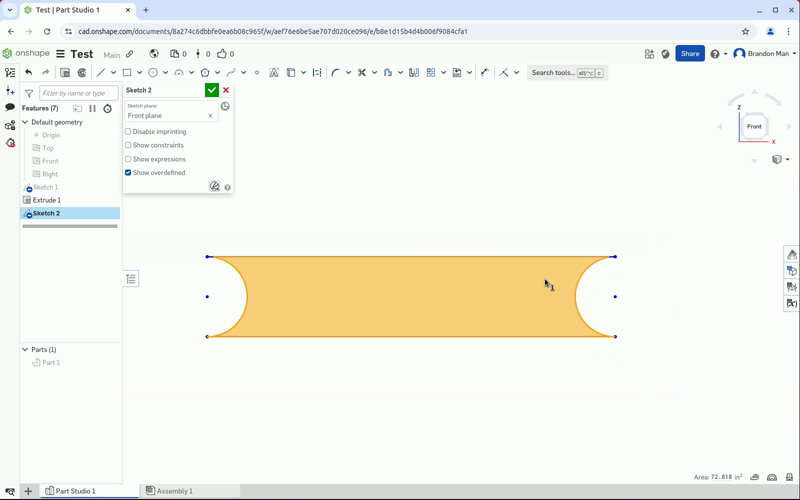
scroll(-6)
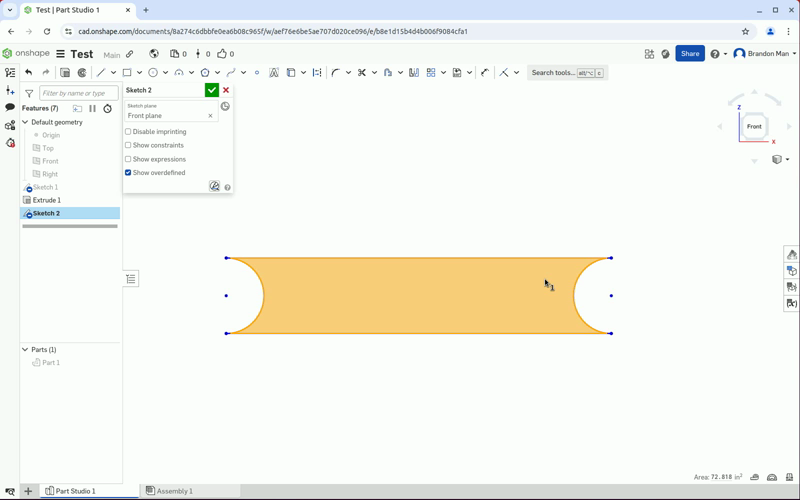
scroll(-6)
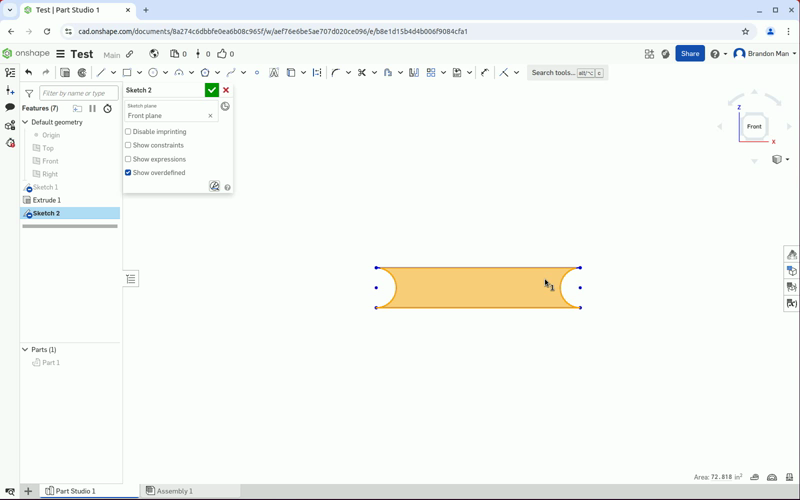
scroll(-6)
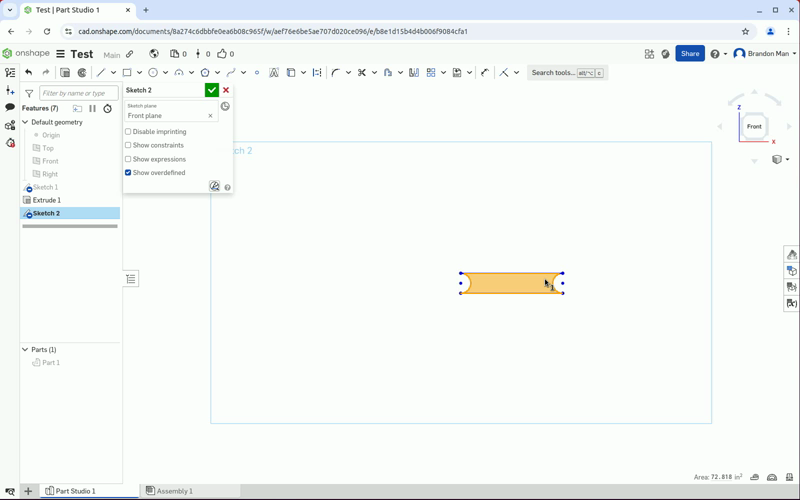
mouse_move(73, 352)
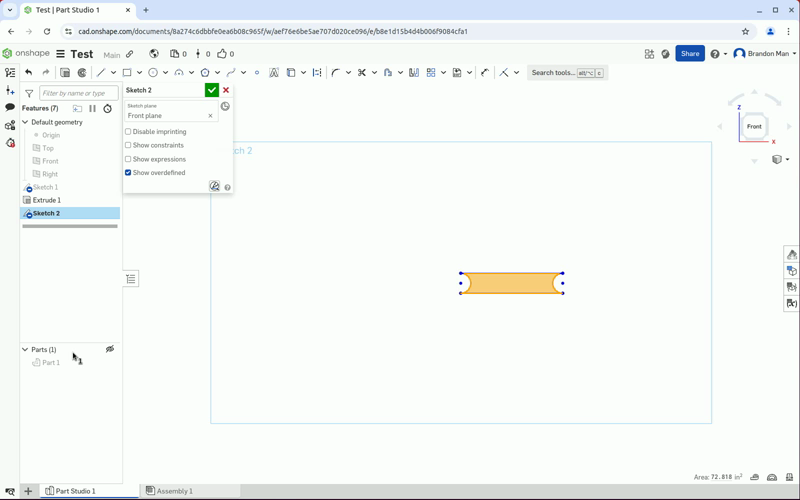
key(shift+y)
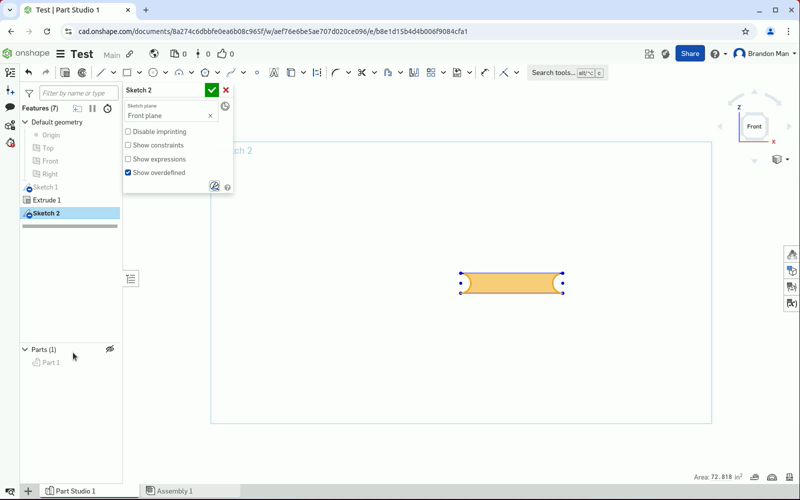
key(shift+e)
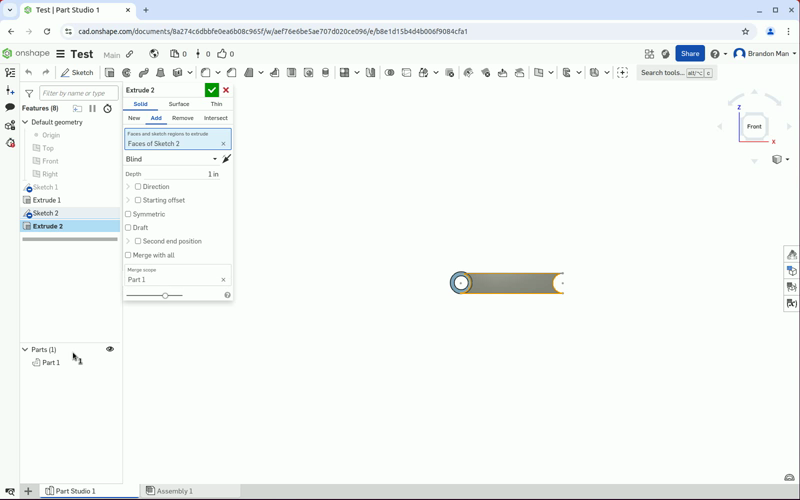
mouse_move(143, 106)
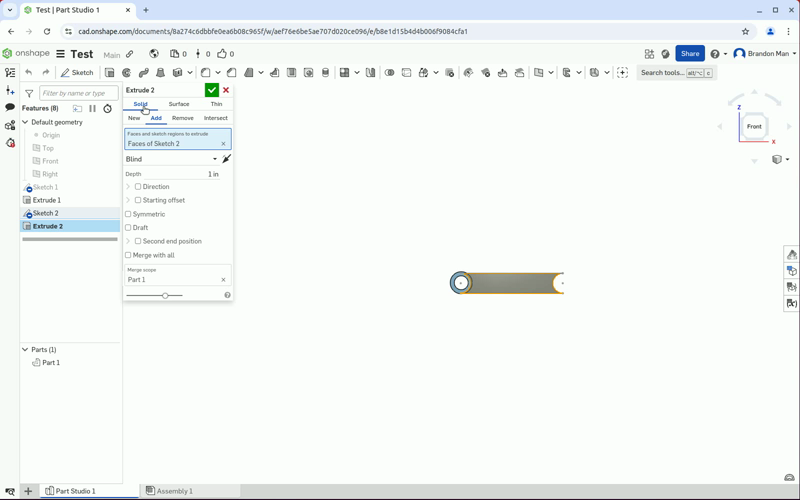
click(143, 106)
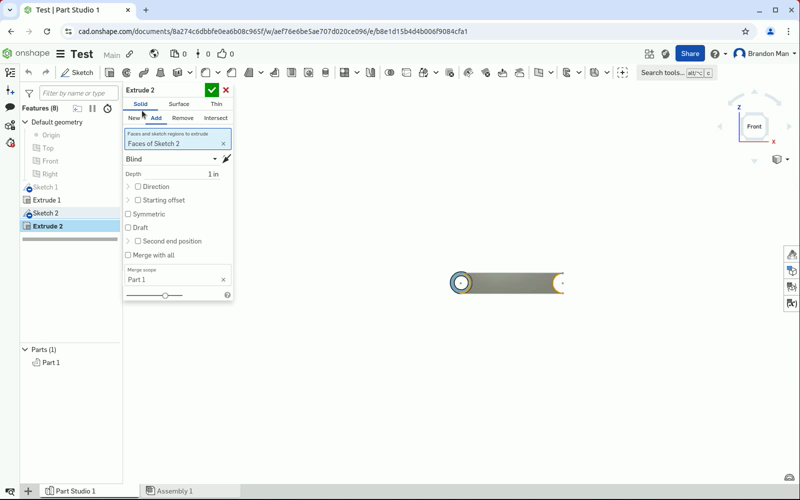
mouse_move(137, 120)
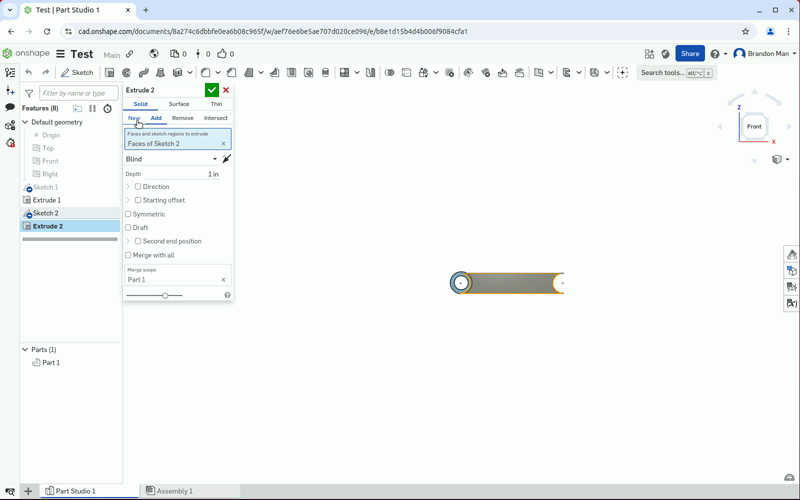
click(137, 120)
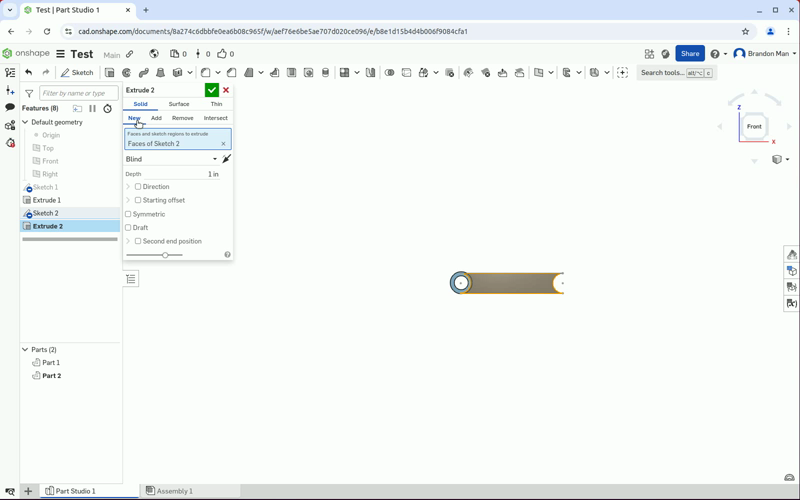
key(tab, 4)
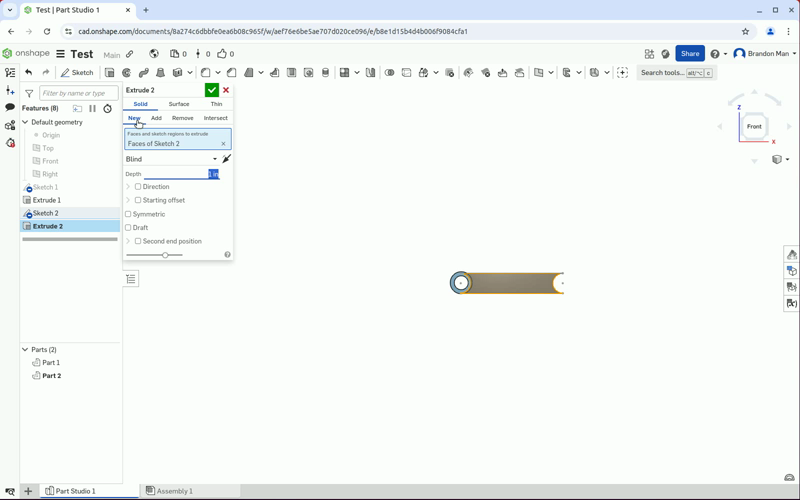
text(2.648)
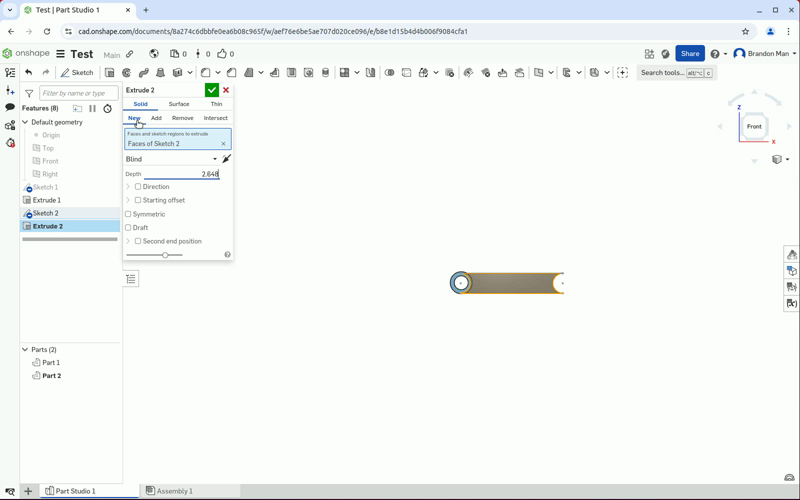
key(enter)
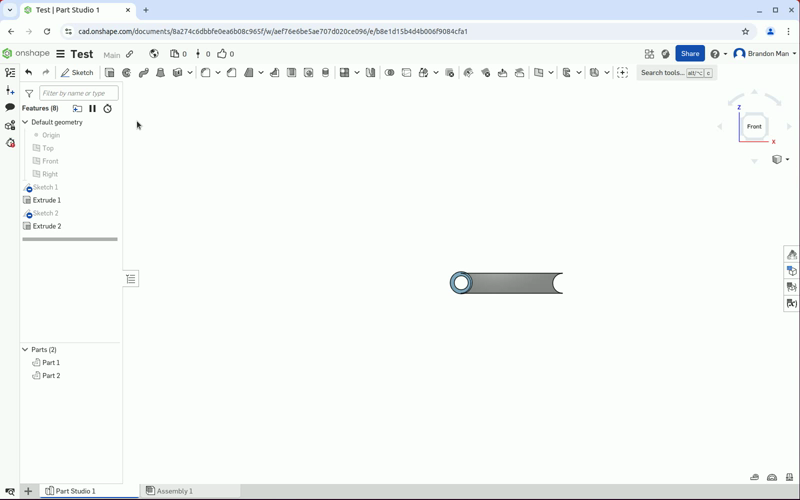
key(shift+h)
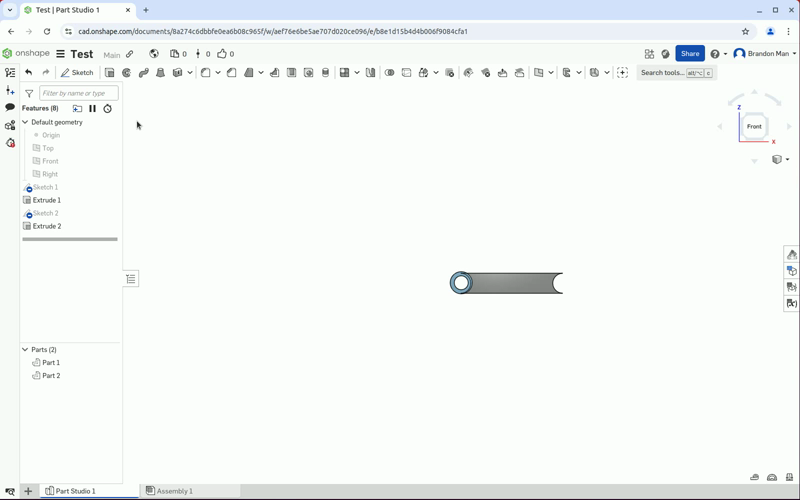
key(shift+h)
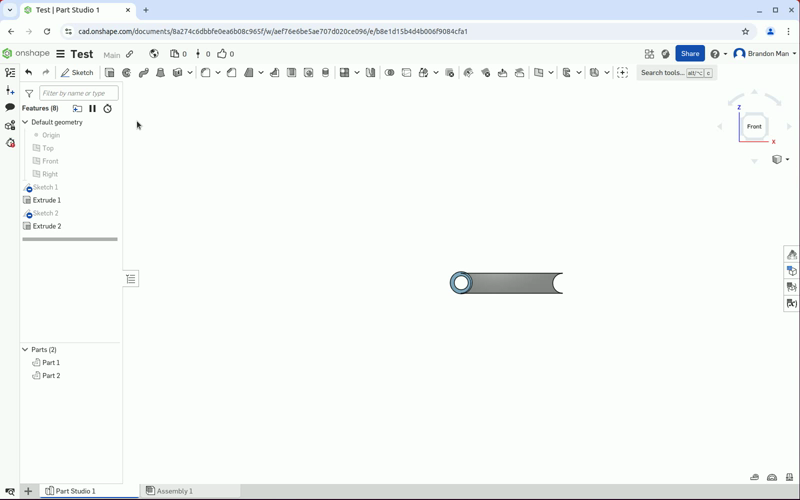
mouse_move(73, 189)
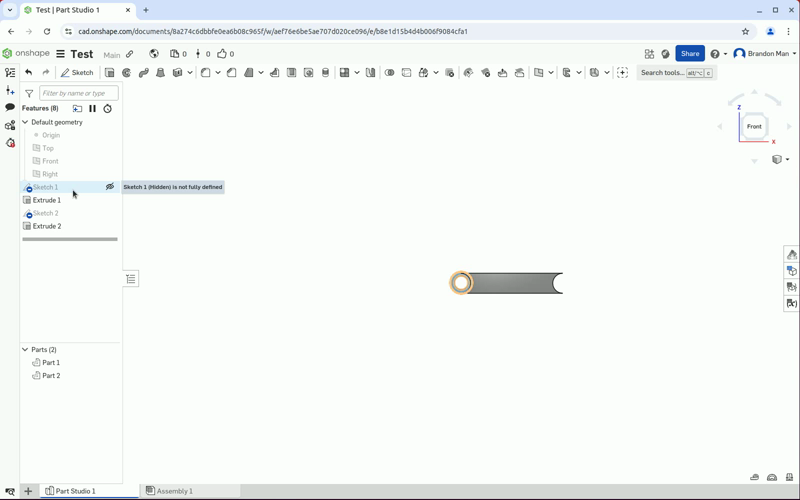
click(73, 189)
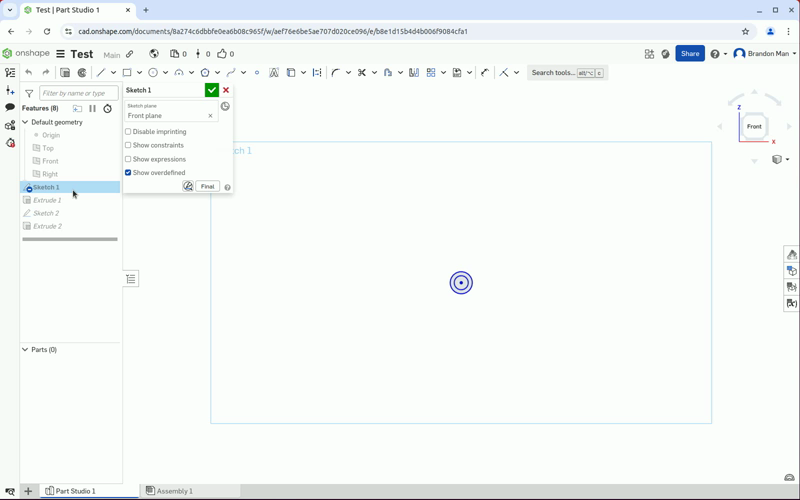
mouse_move(229, 92)
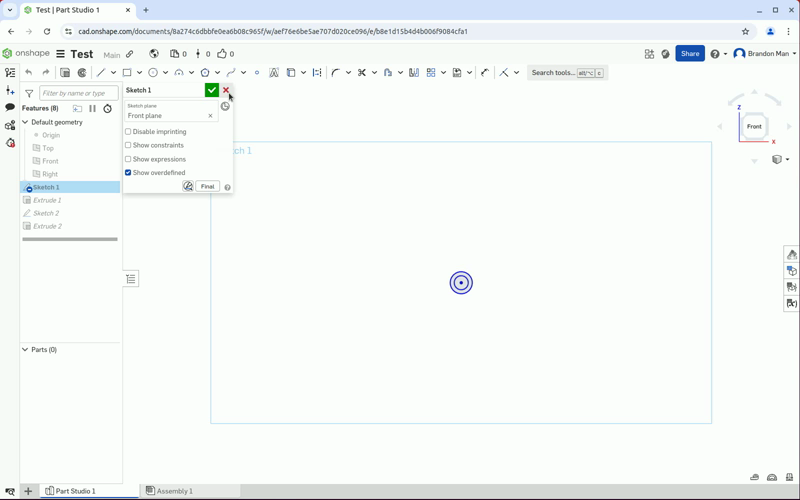
click(229, 92)
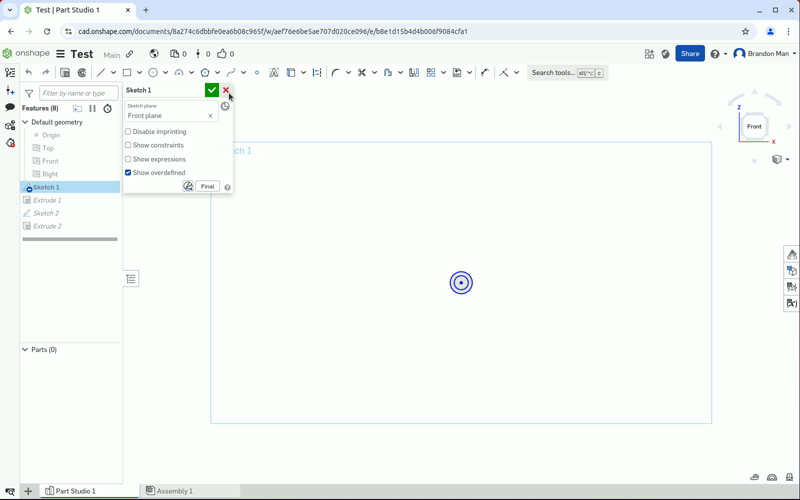
key(shift+s)
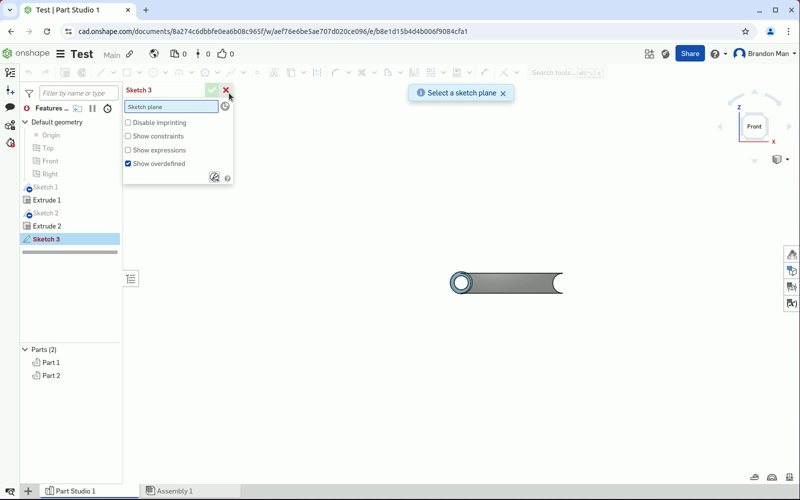
mouse_move(73, 163)
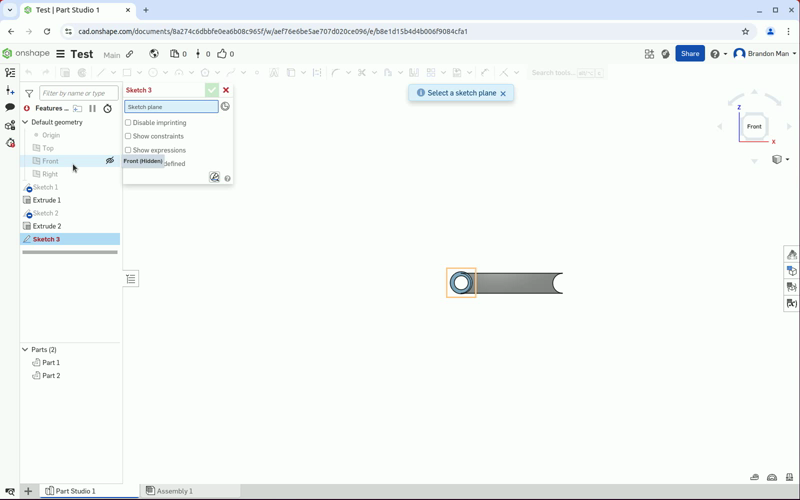
click(73, 163)
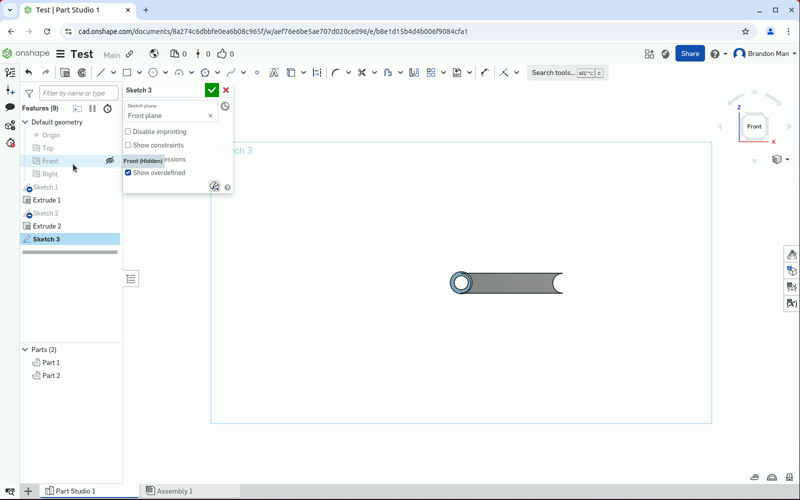
mouse_move(73, 352)
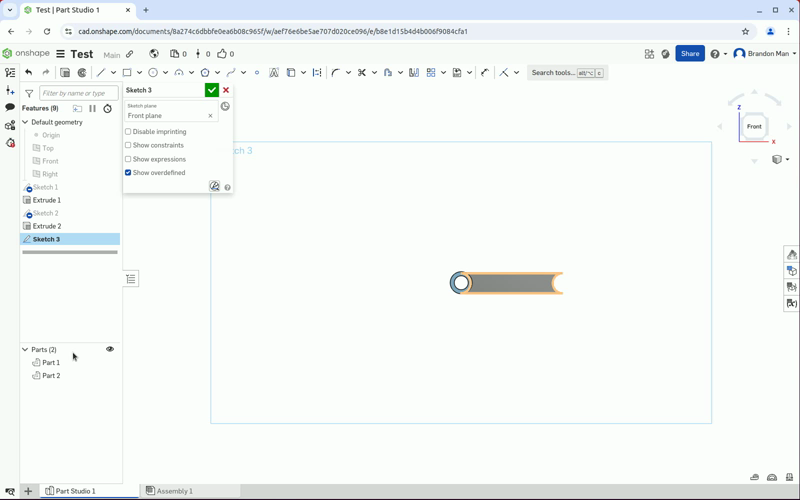
key(y)
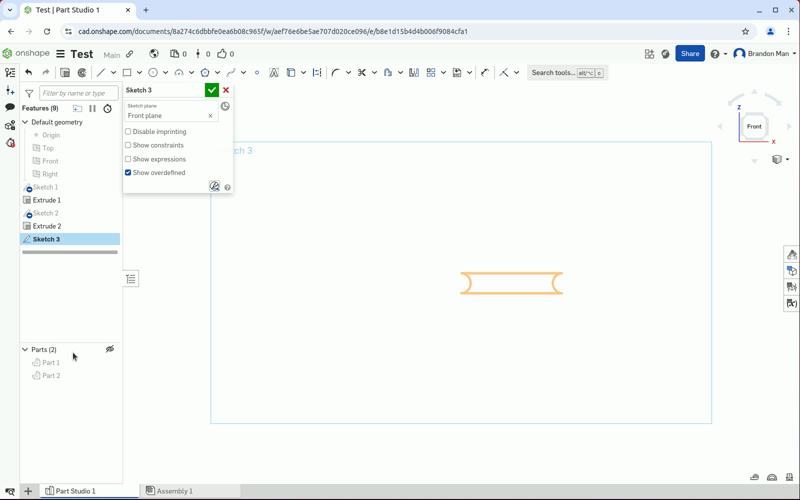
key(c)
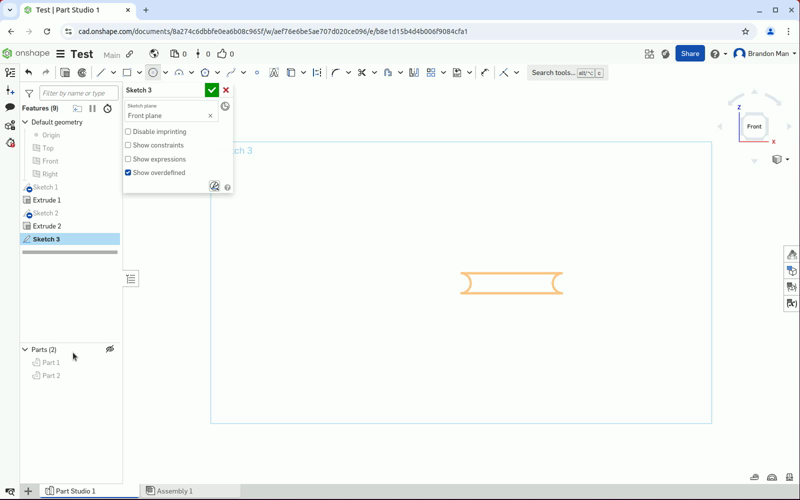
key_down(shift)
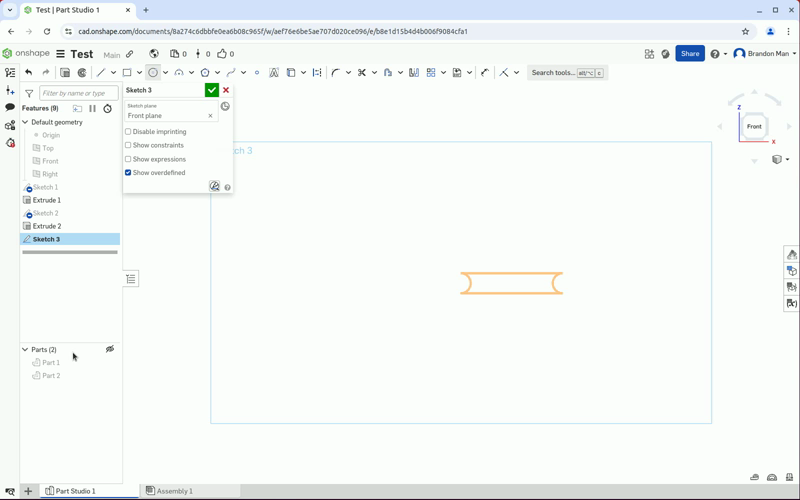
mouse_move(563, 282)
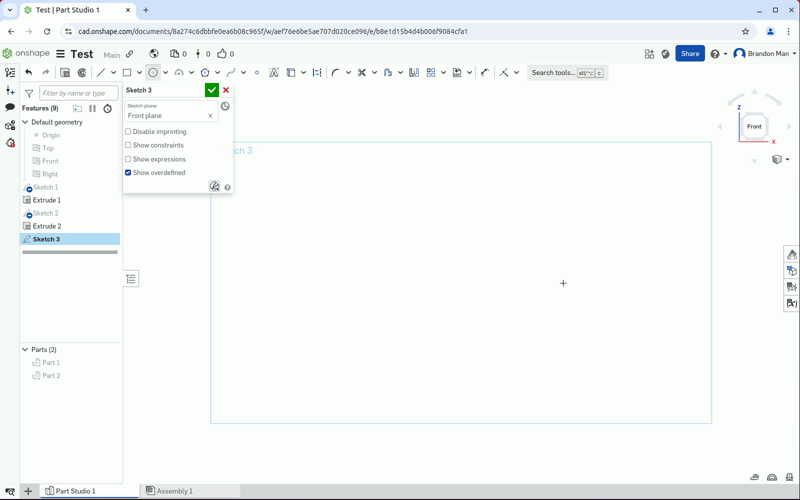
click(563, 282)
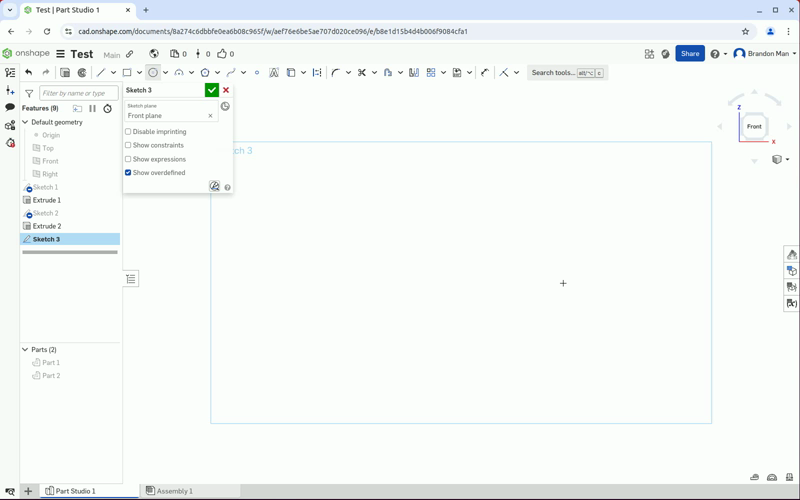
key_up(shift)
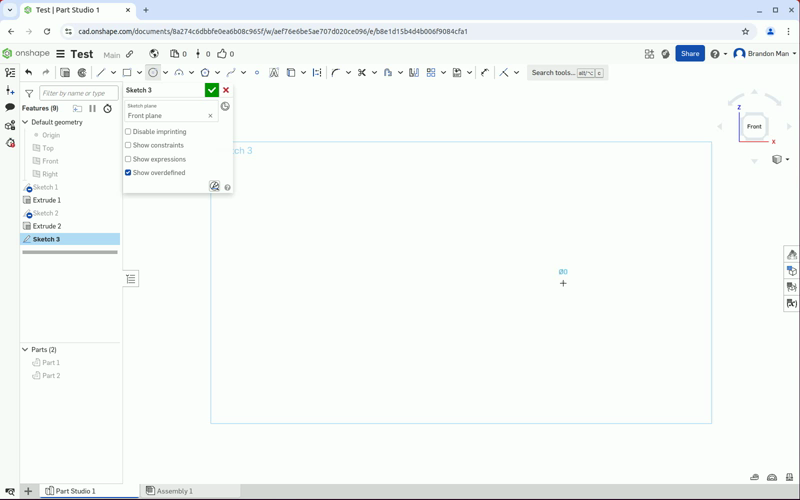
mouse_move(574, 282)
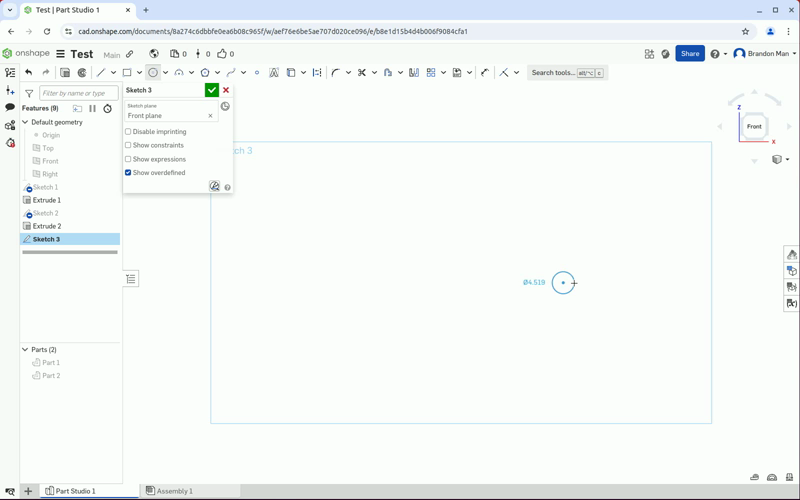
click(574, 282)
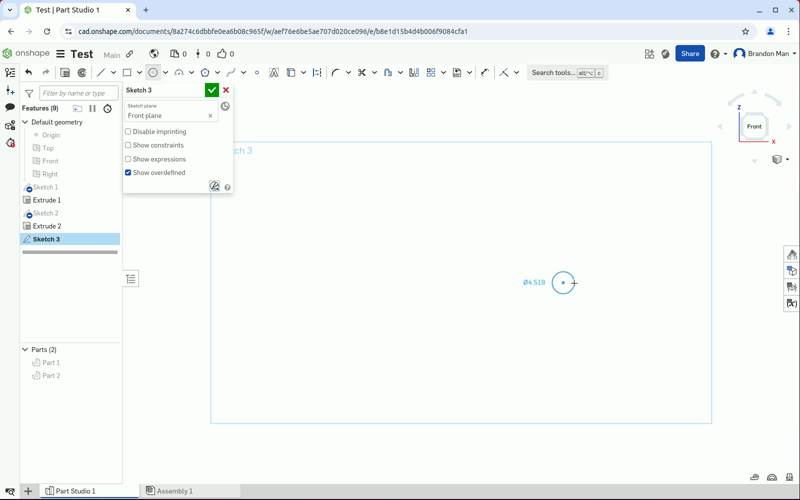
key(esc)
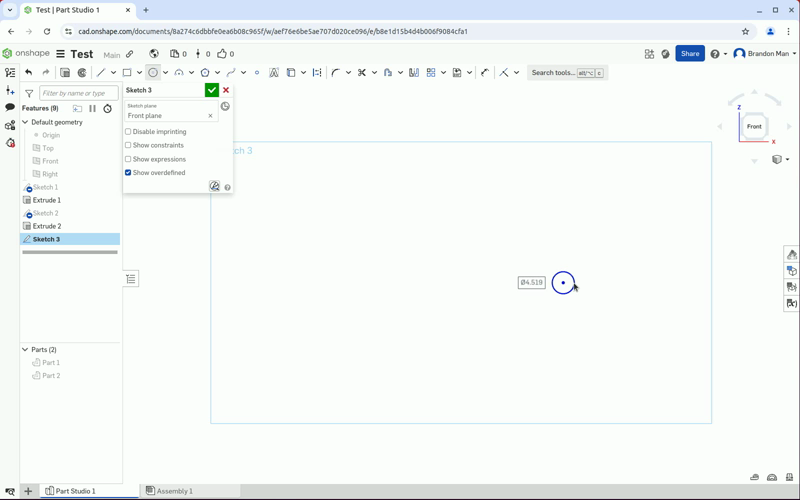
key(c)
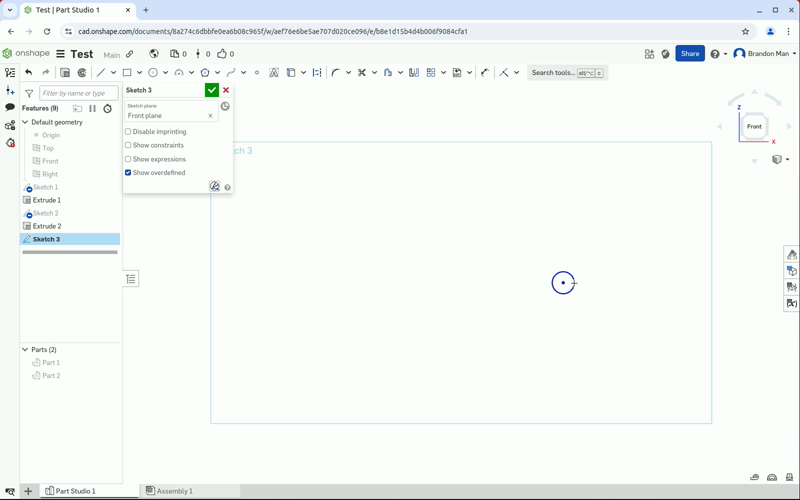
key_down(shift)
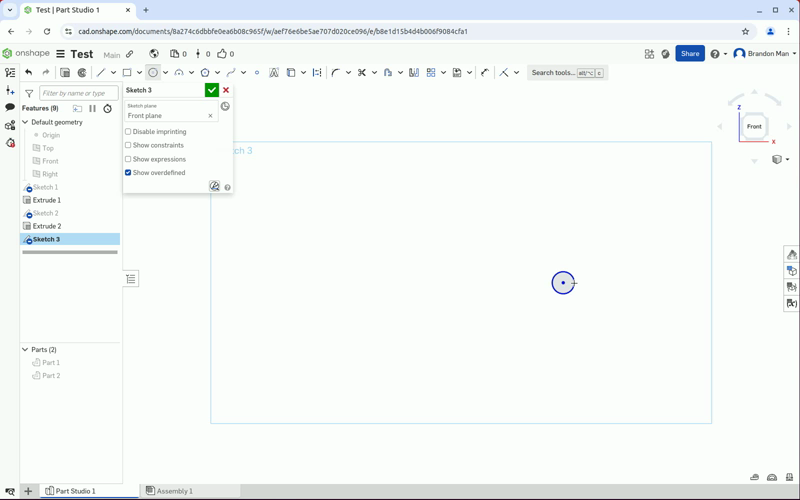
mouse_move(563, 282)
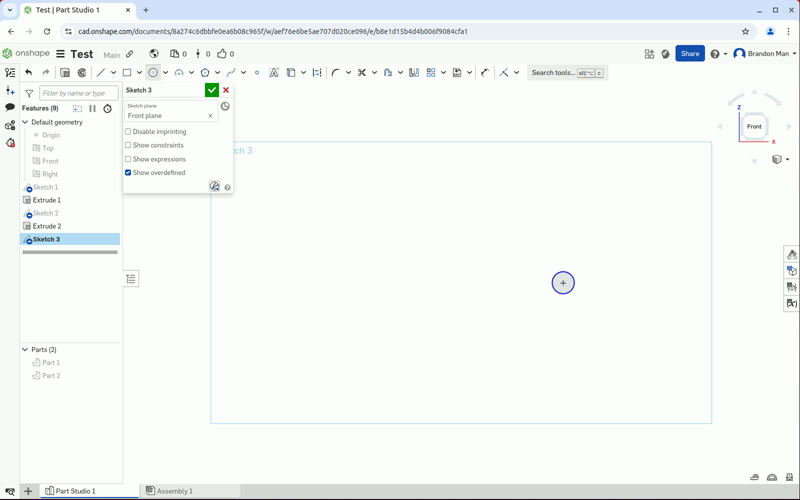
click(563, 282)
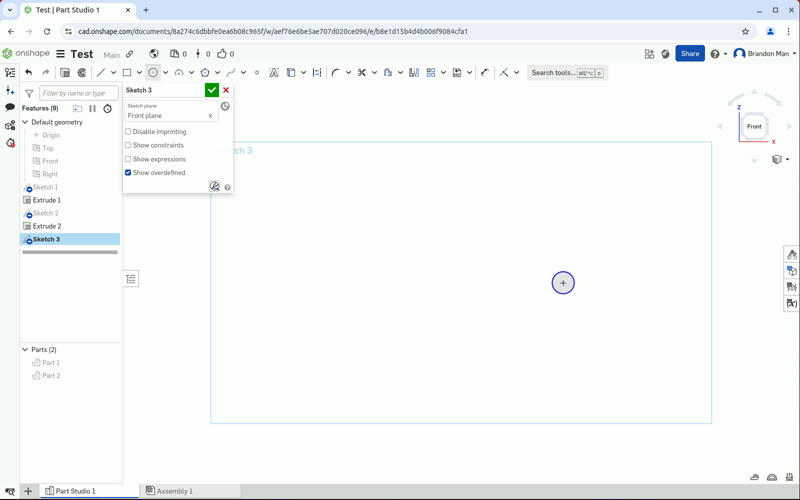
key_up(shift)
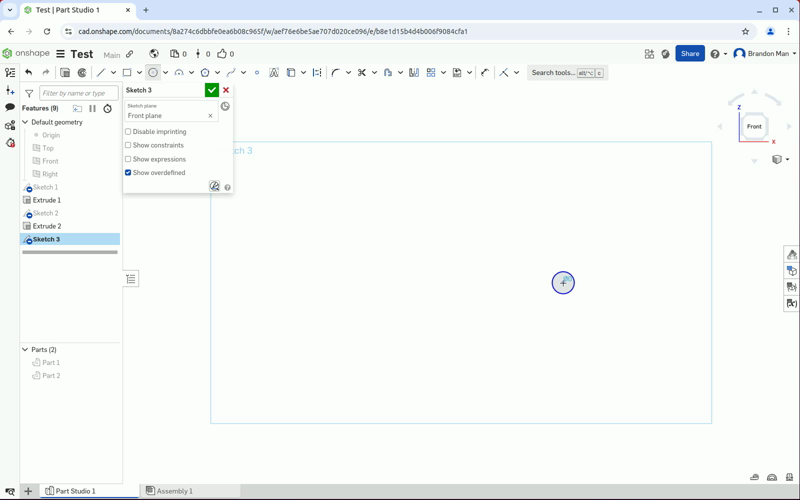
mouse_move(570, 282)
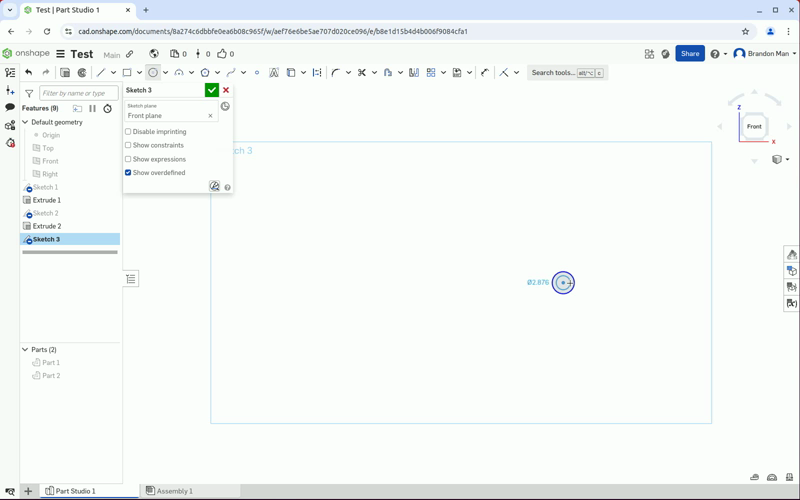
scroll(6)
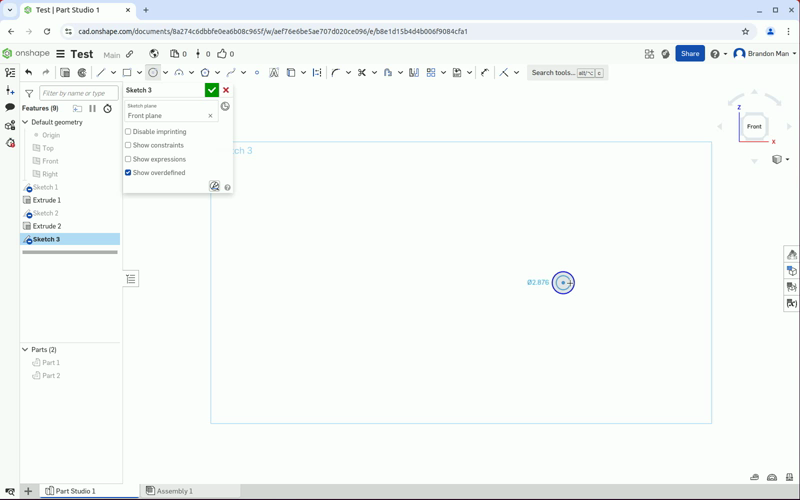
scroll(6)
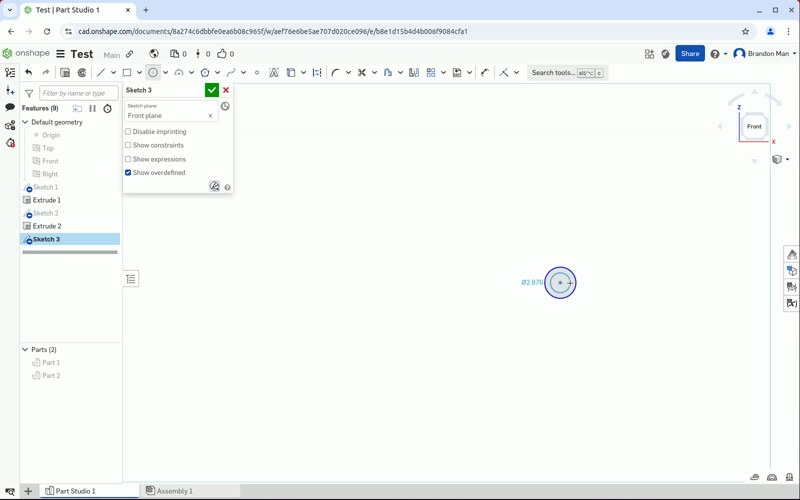
scroll(6)
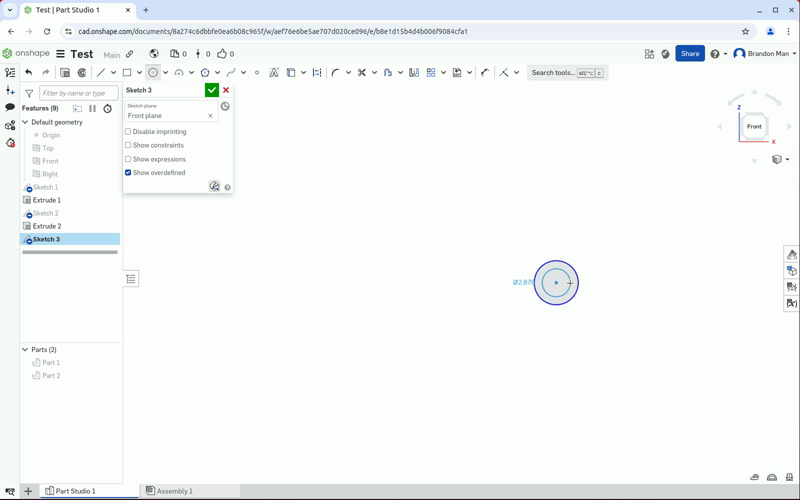
scroll(6)
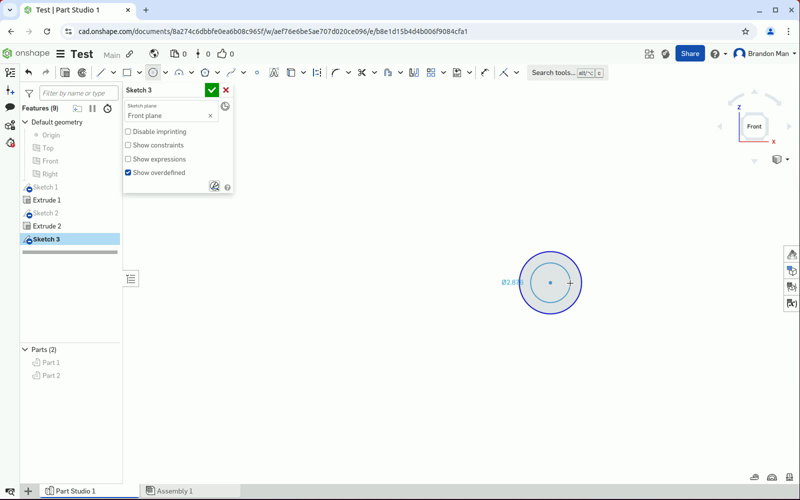
scroll(6)
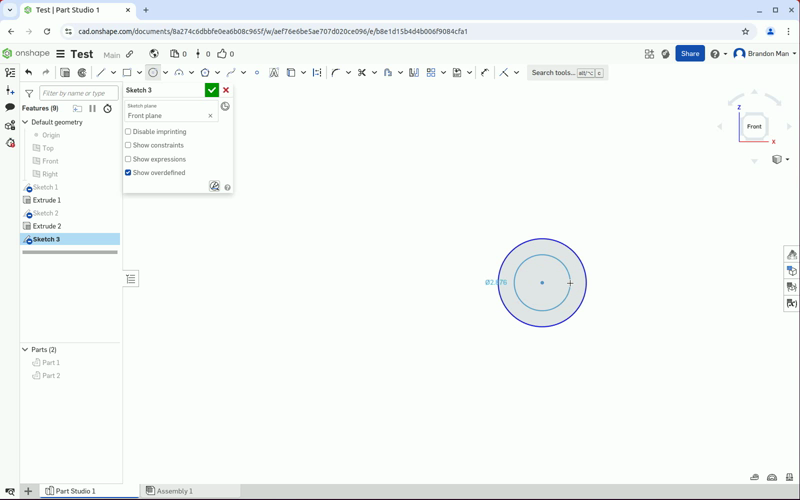
scroll(6)
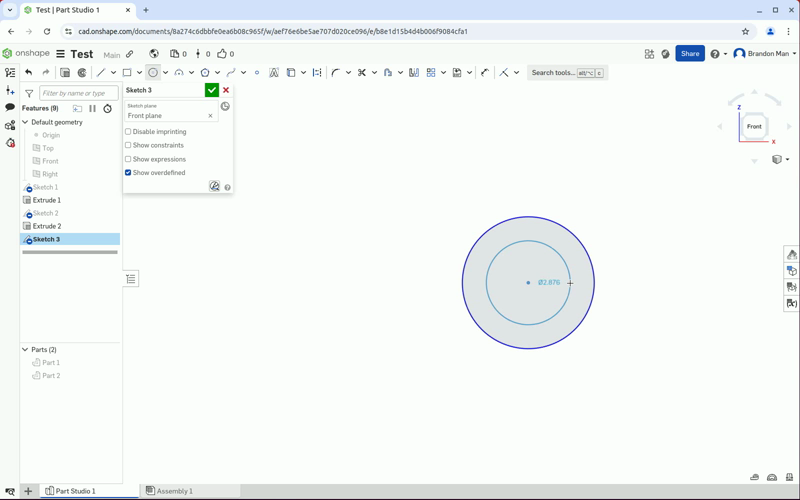
scroll(6)
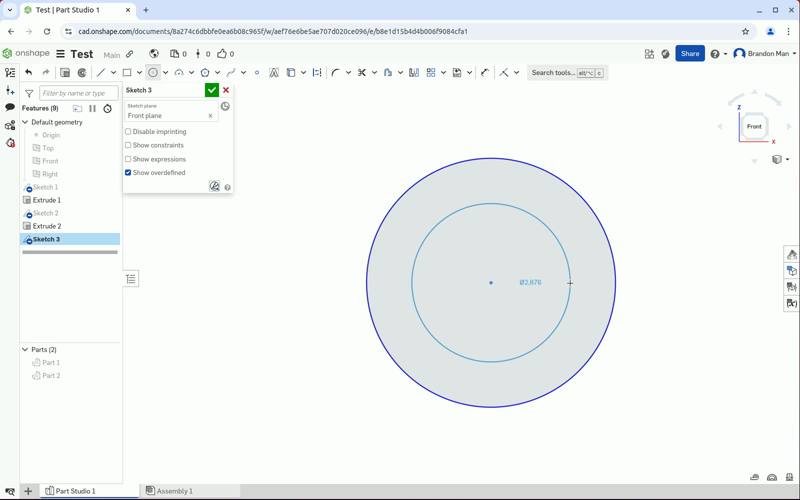
click(570, 282)
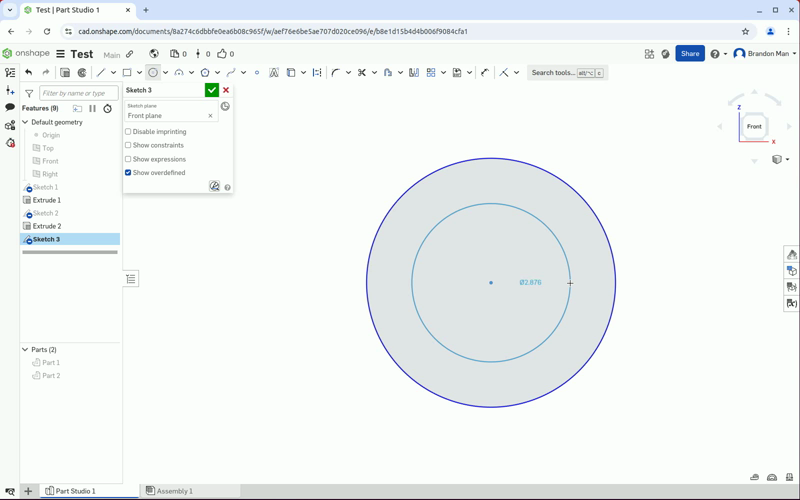
scroll(-6)
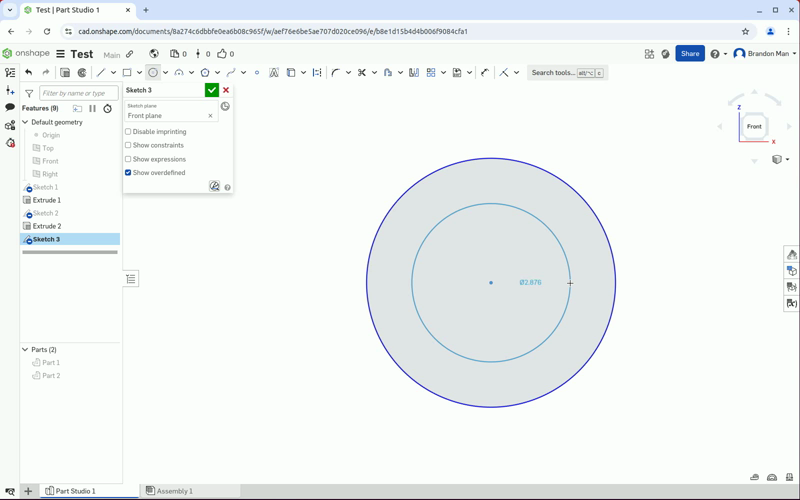
scroll(-6)
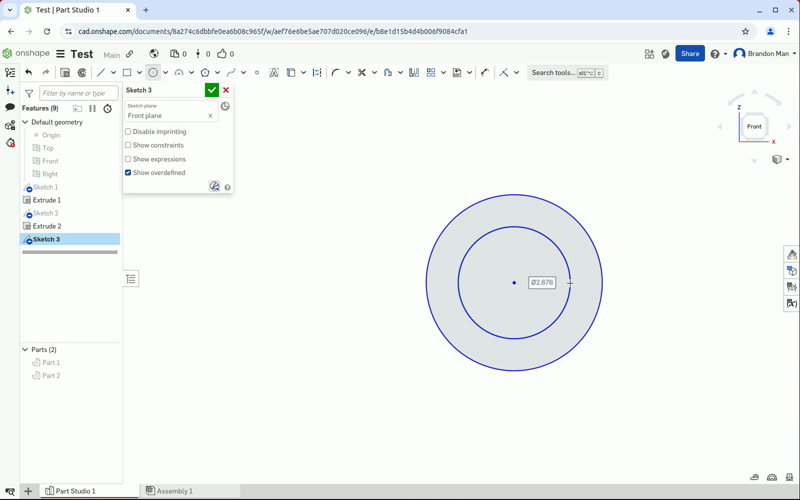
scroll(-6)
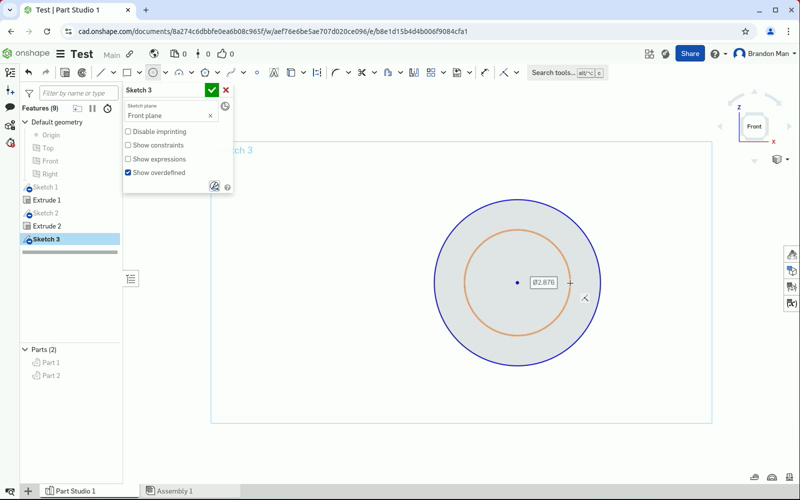
scroll(-6)
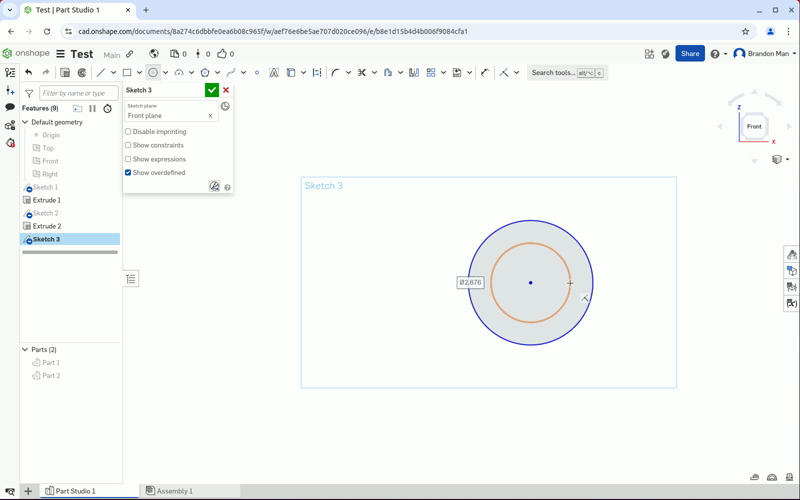
scroll(-6)
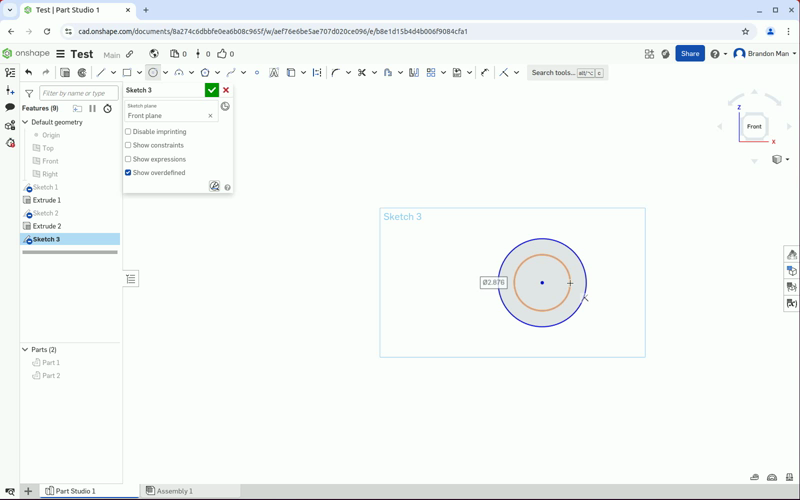
scroll(-6)
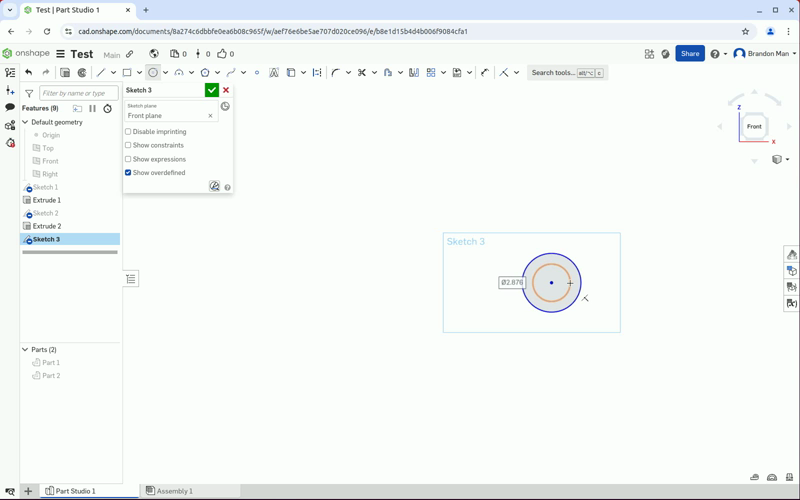
scroll(-6)
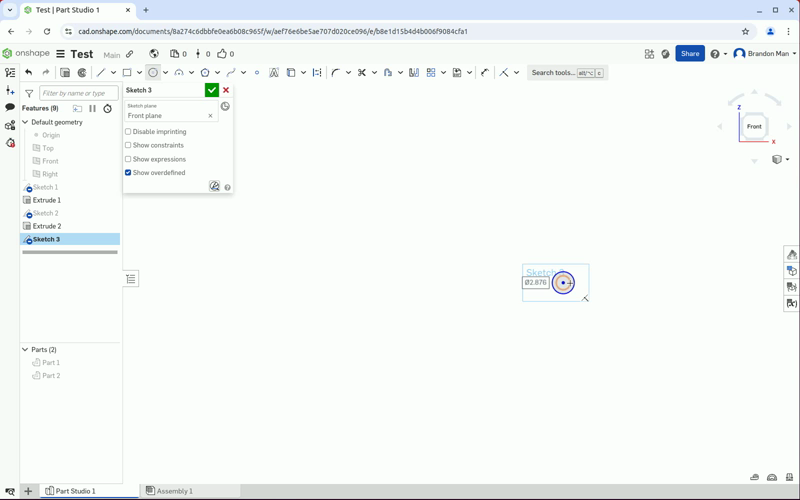
key(esc)
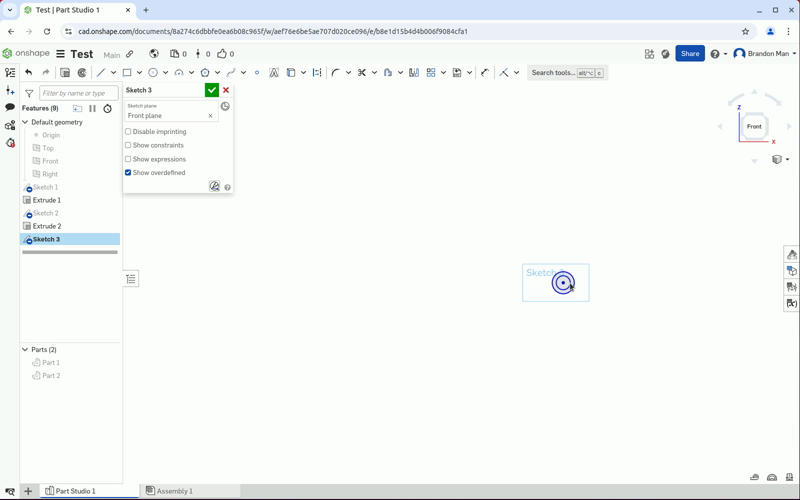
mouse_move(564, 290)
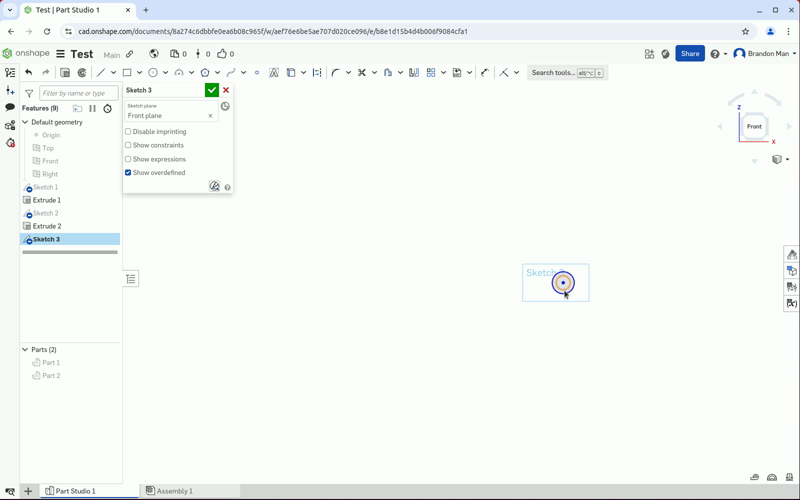
scroll(6)
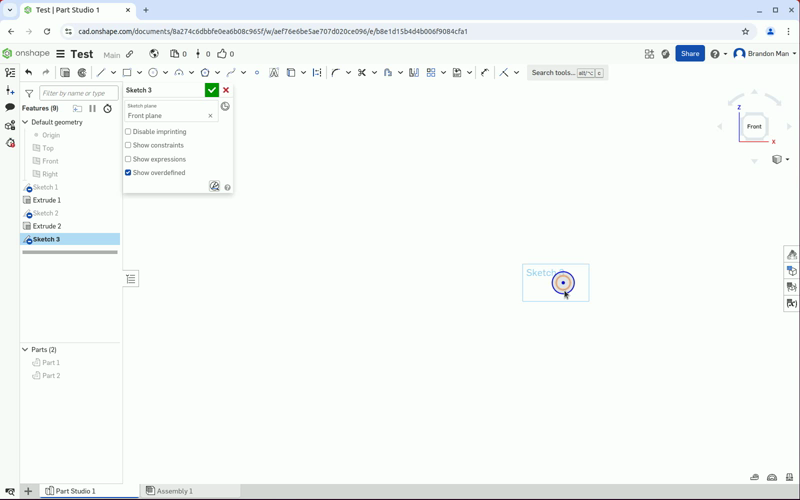
scroll(6)
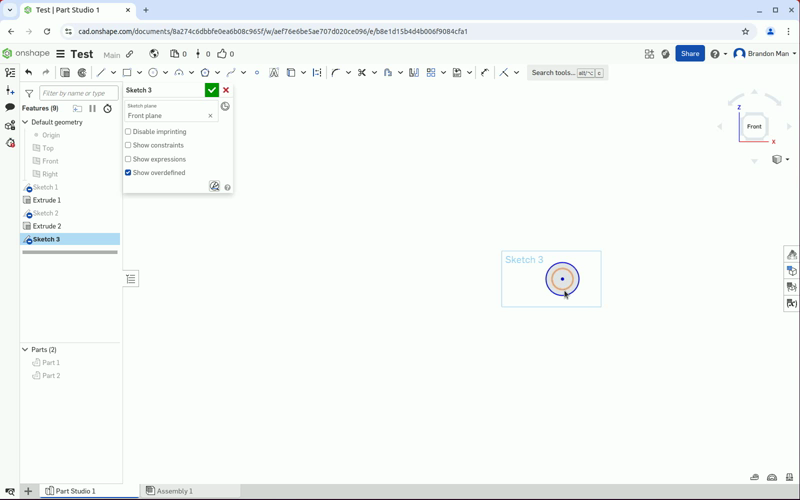
scroll(6)
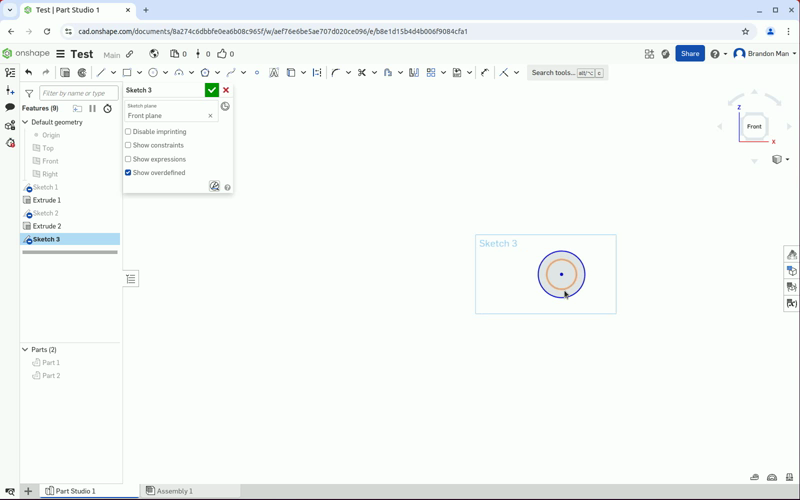
scroll(6)
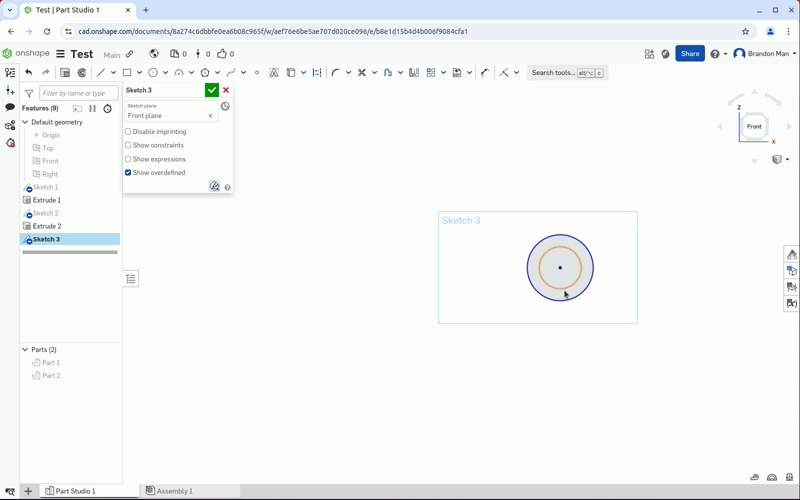
scroll(6)
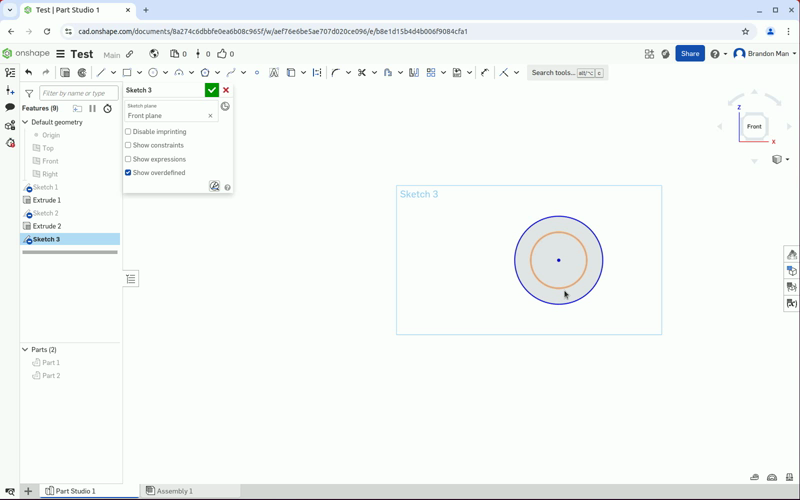
scroll(6)
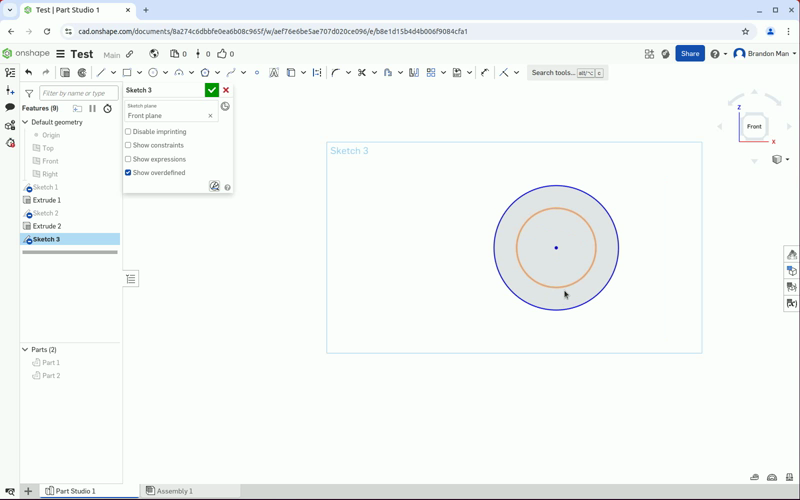
scroll(6)
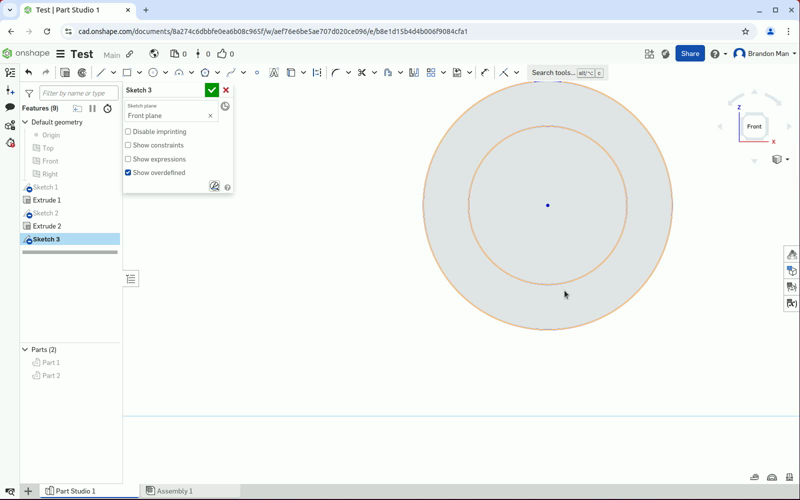
click(564, 290)
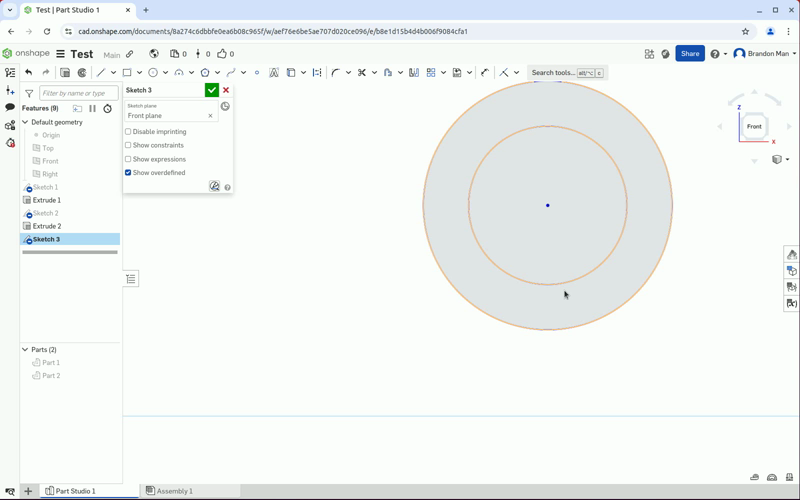
scroll(-6)
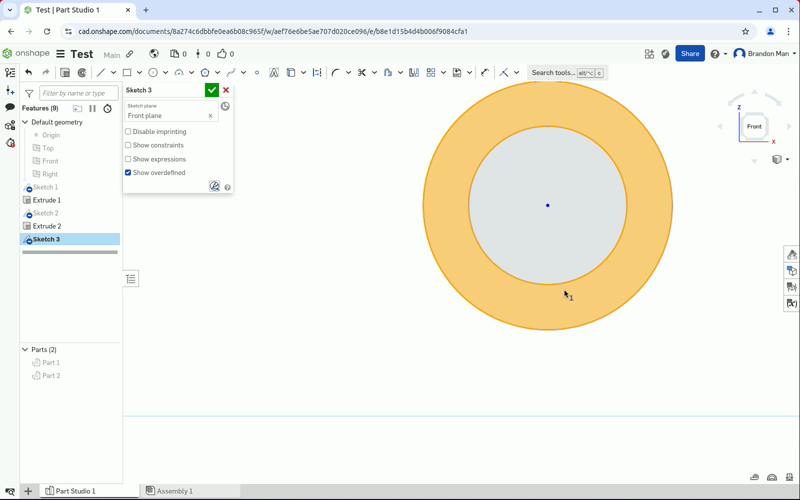
scroll(-6)
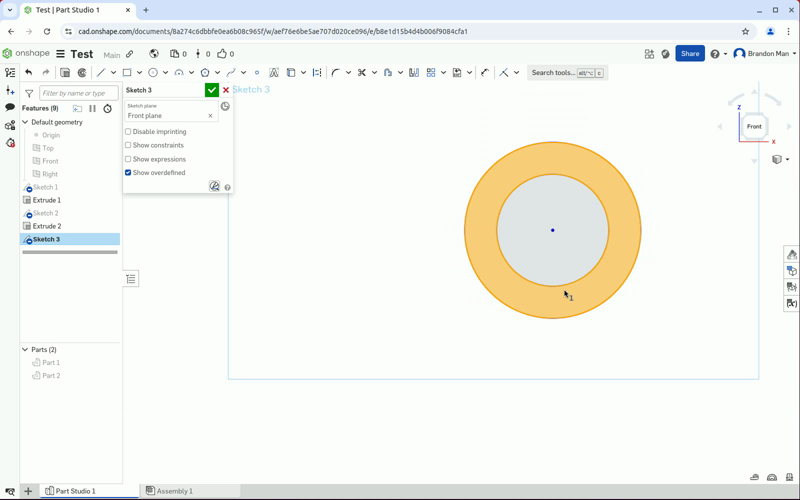
scroll(-6)
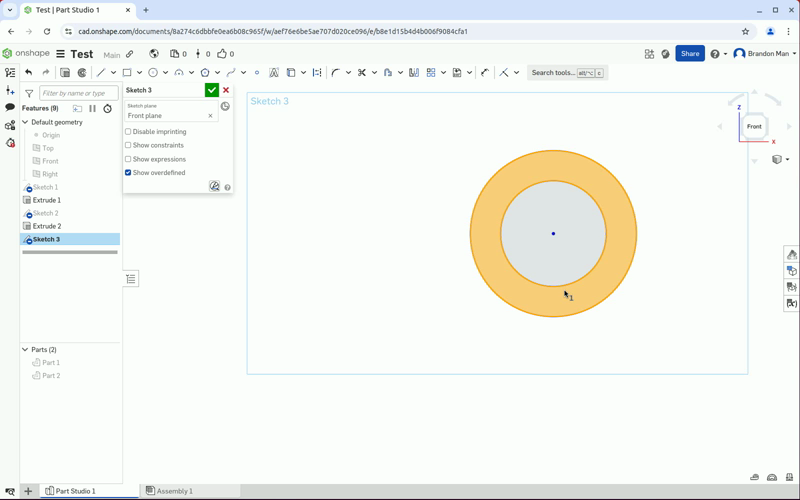
scroll(-6)
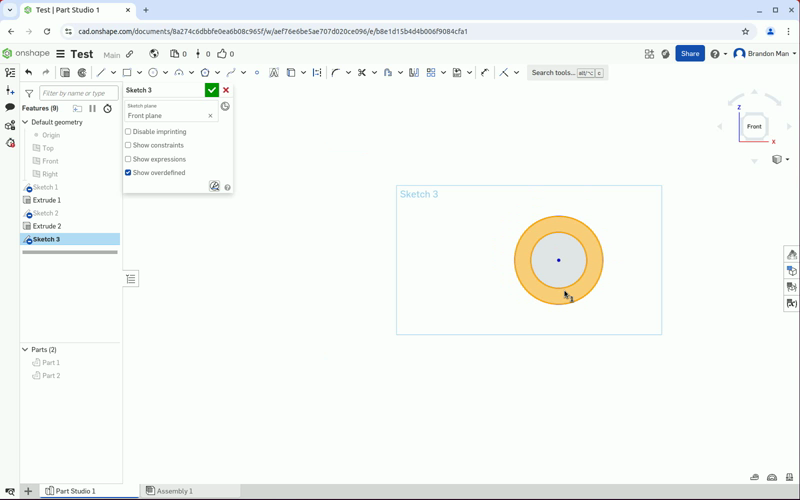
scroll(-6)
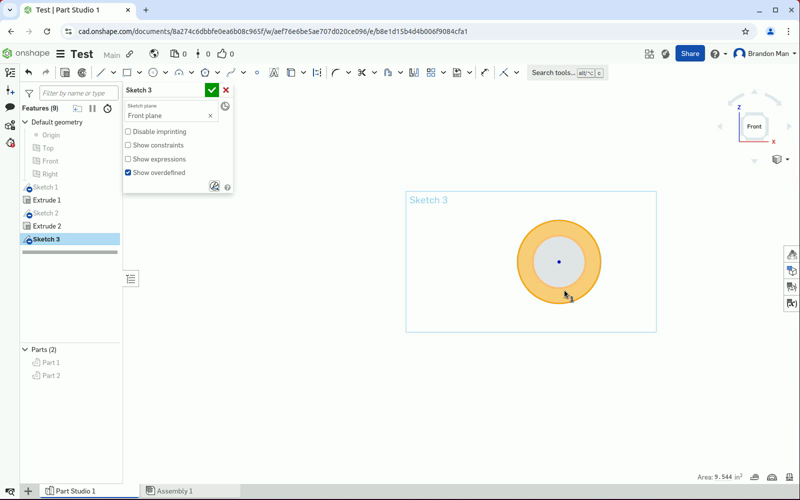
scroll(-6)
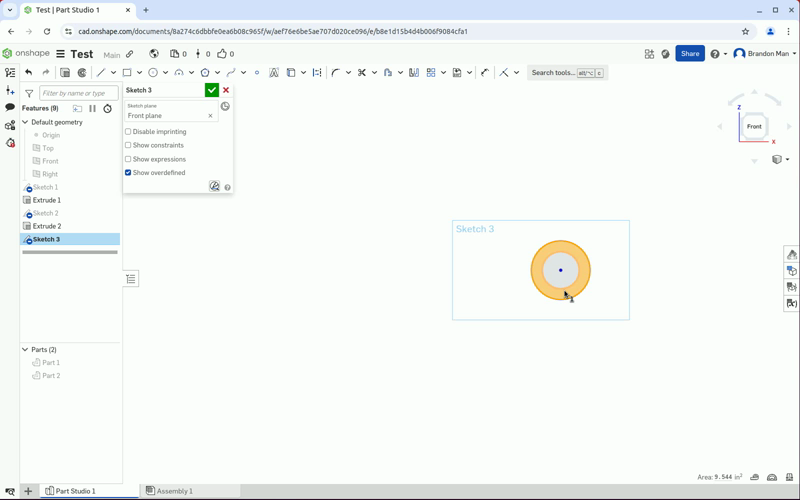
scroll(-6)
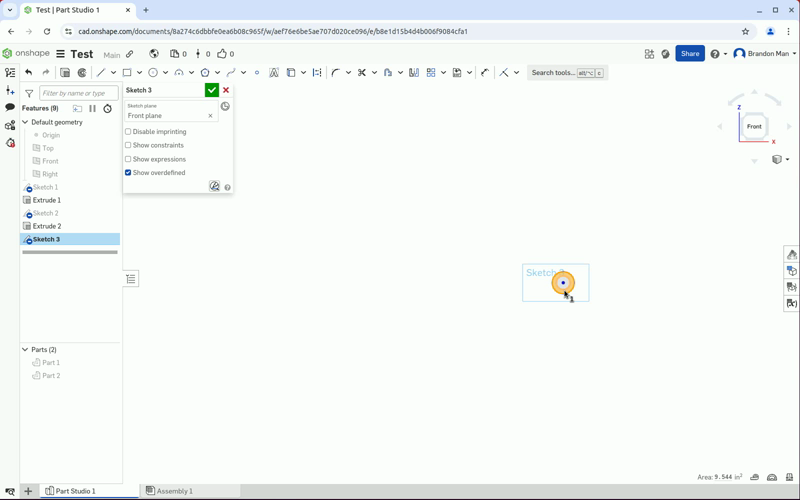
mouse_move(73, 352)
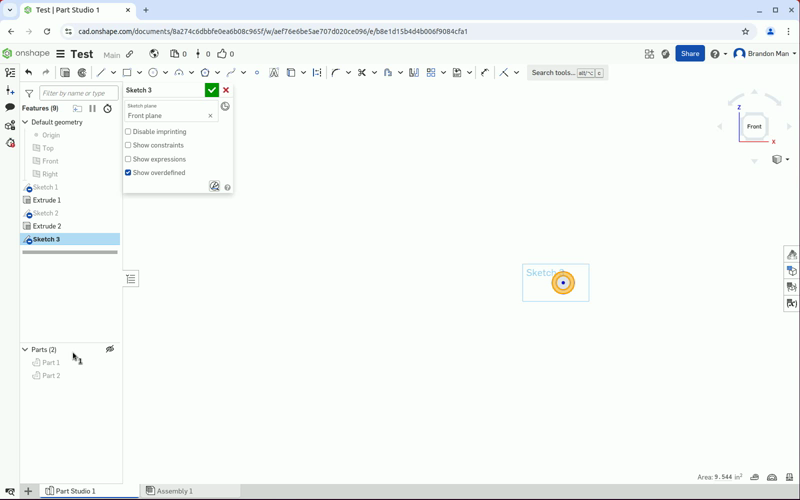
key(shift+y)
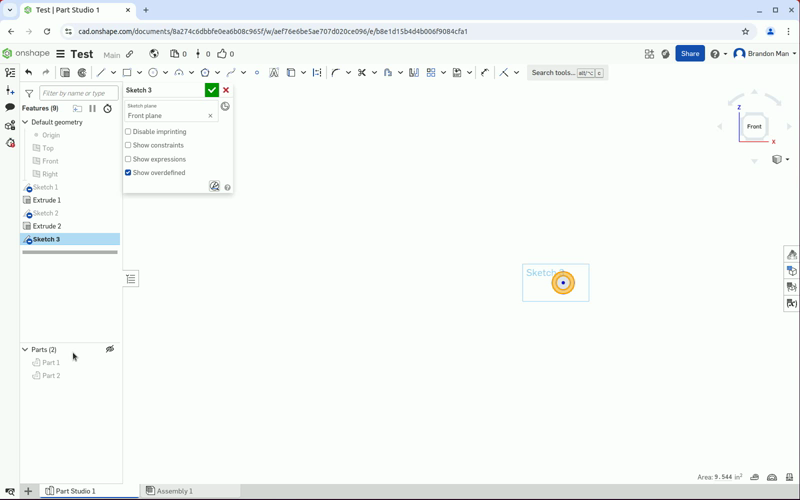
key(shift+e)
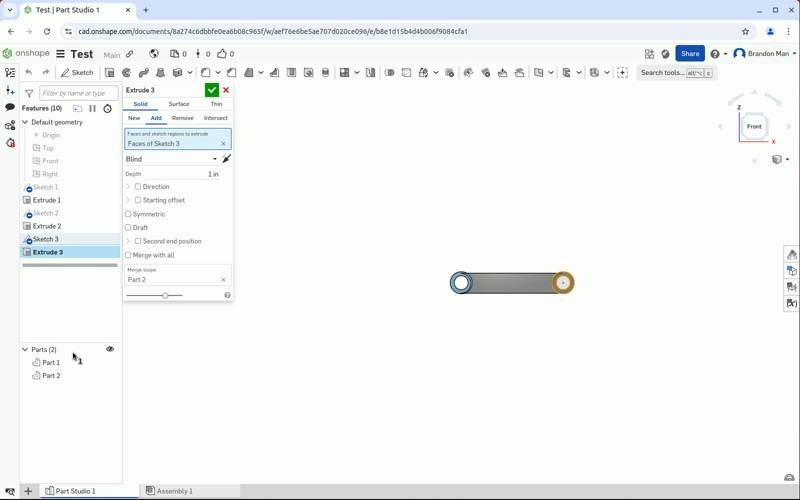
mouse_move(143, 106)
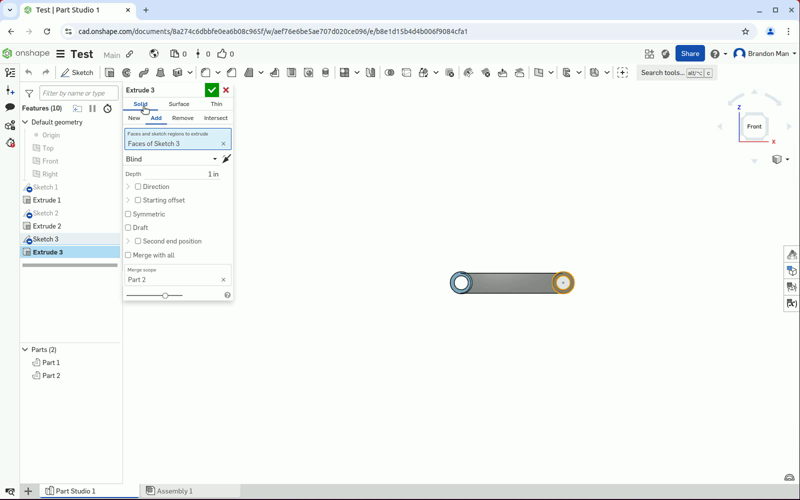
click(143, 106)
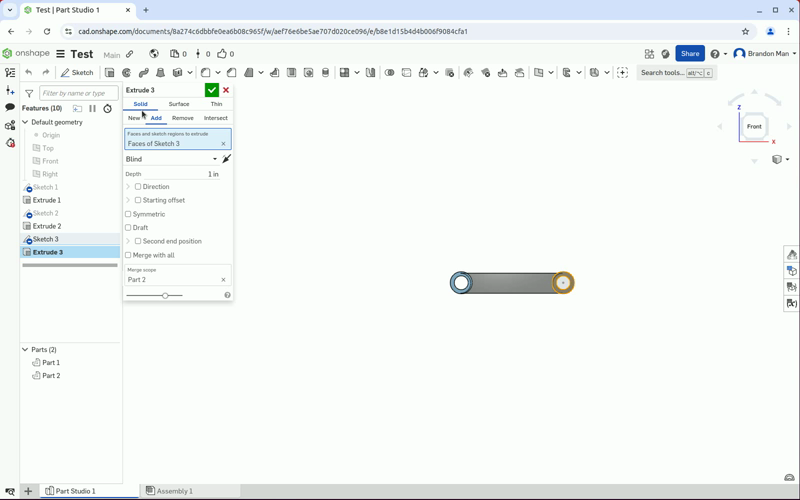
mouse_move(137, 120)
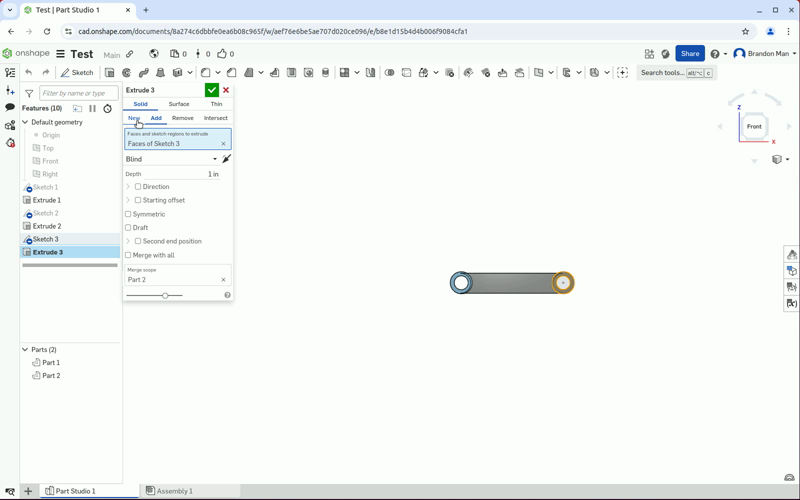
click(137, 120)
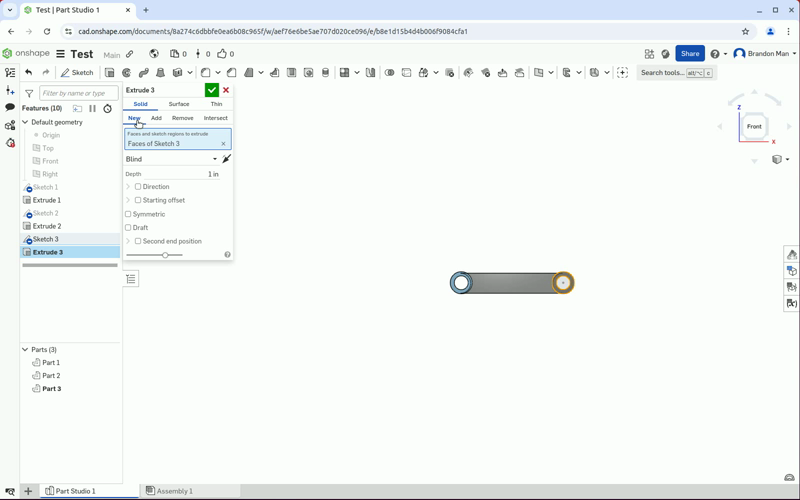
key(tab, 4)
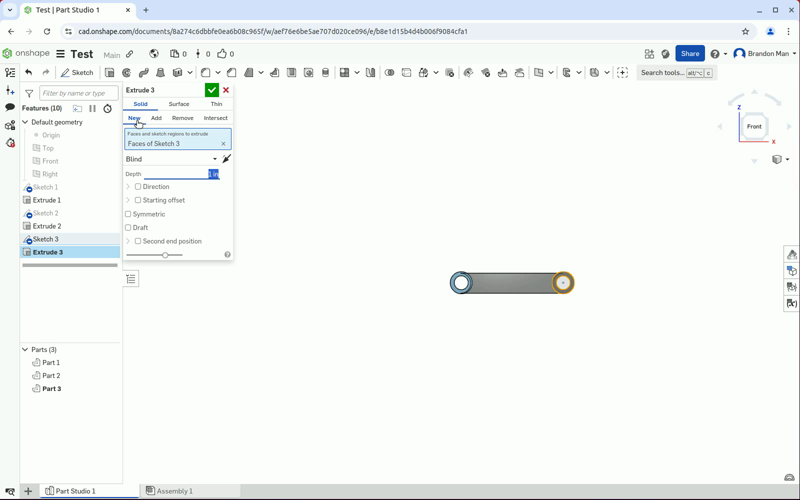
text(2.648)
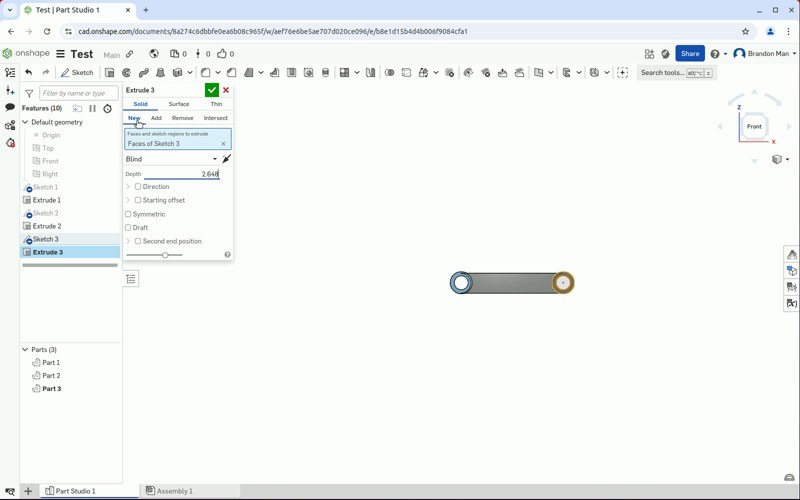
key(enter)
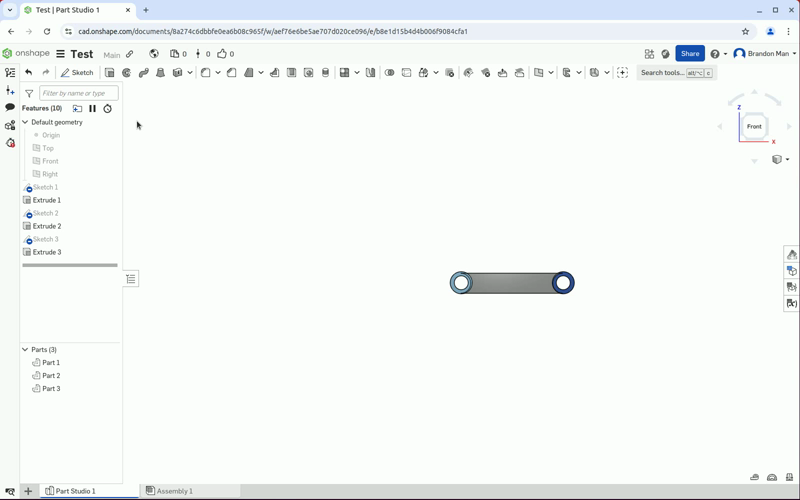
key(shift+h)
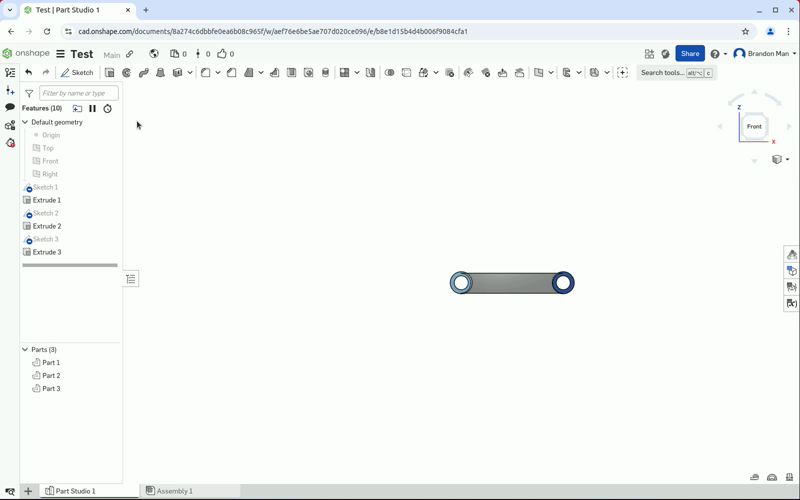
key(shift+h)
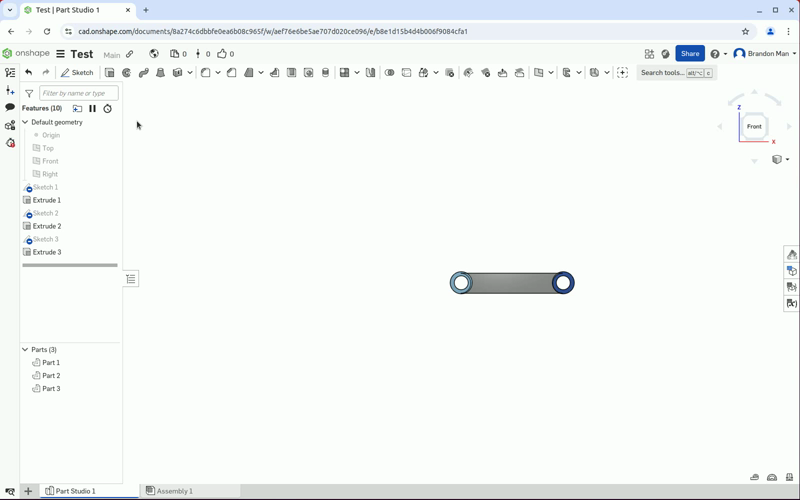
mouse_move(73, 189)
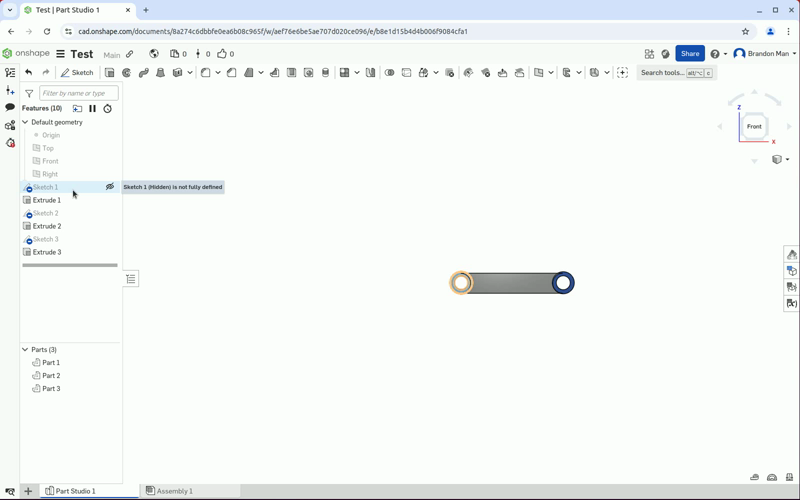
click(73, 189)
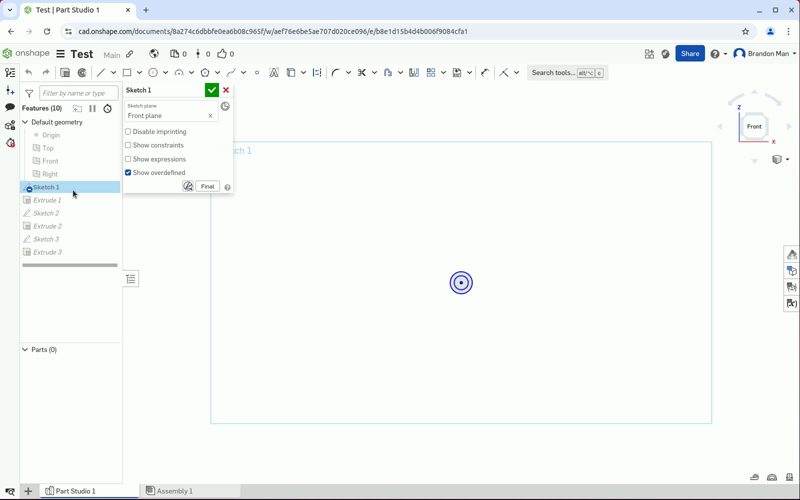
mouse_move(229, 92)
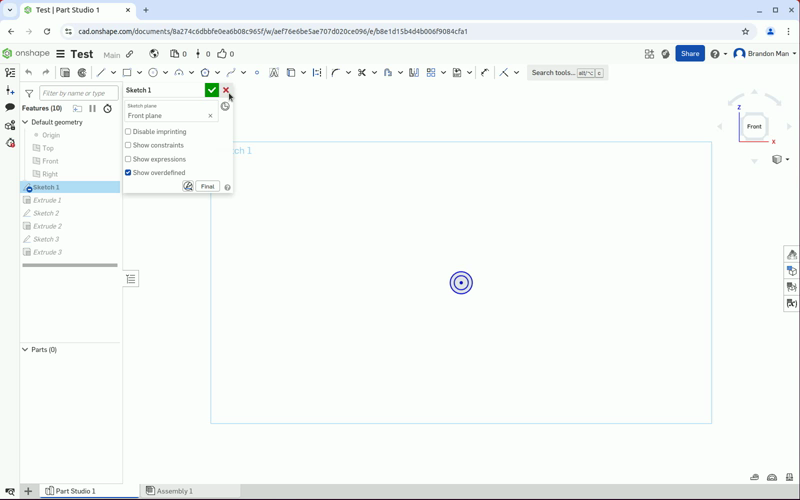
click(229, 92)
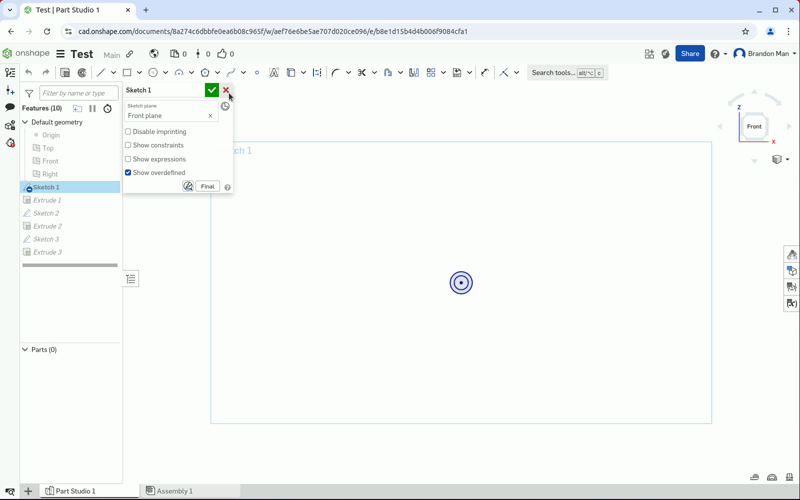
key(shift+s)
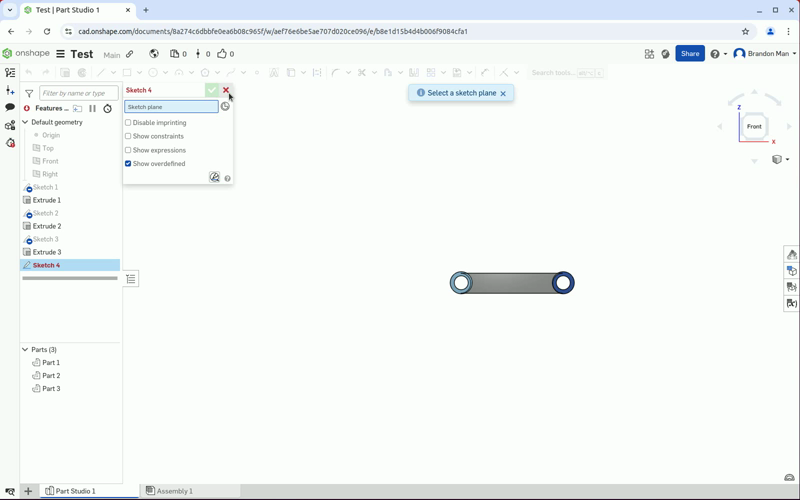
mouse_move(73, 163)
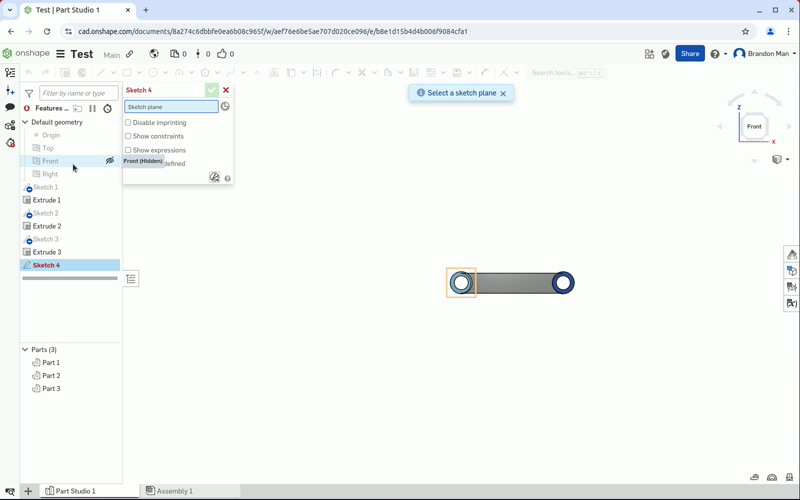
click(73, 163)
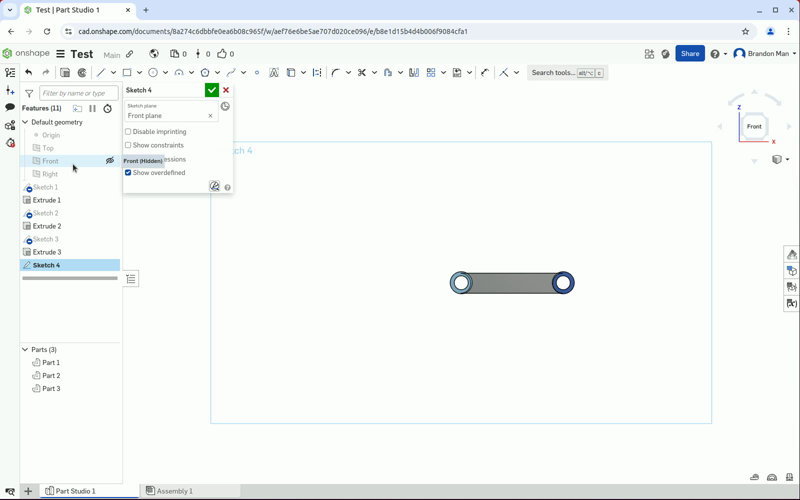
mouse_move(73, 352)
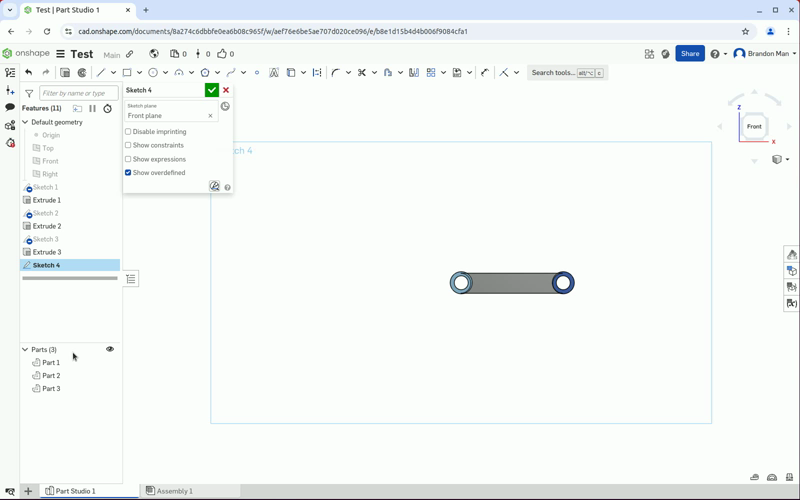
key(y)
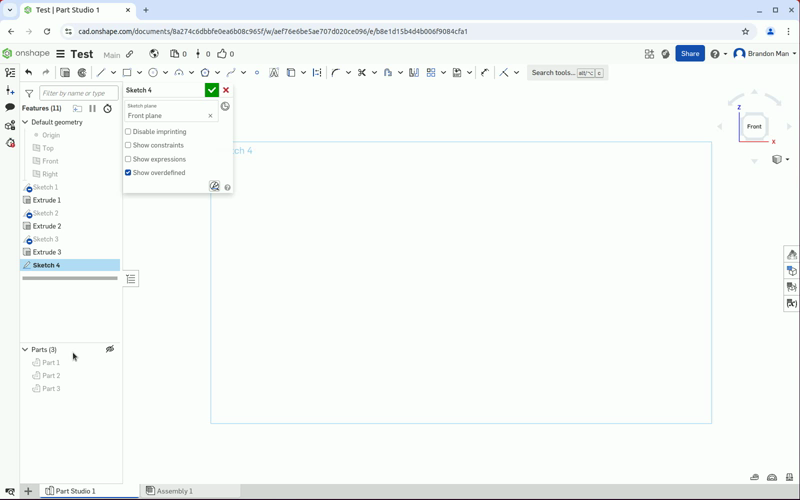
key(c)
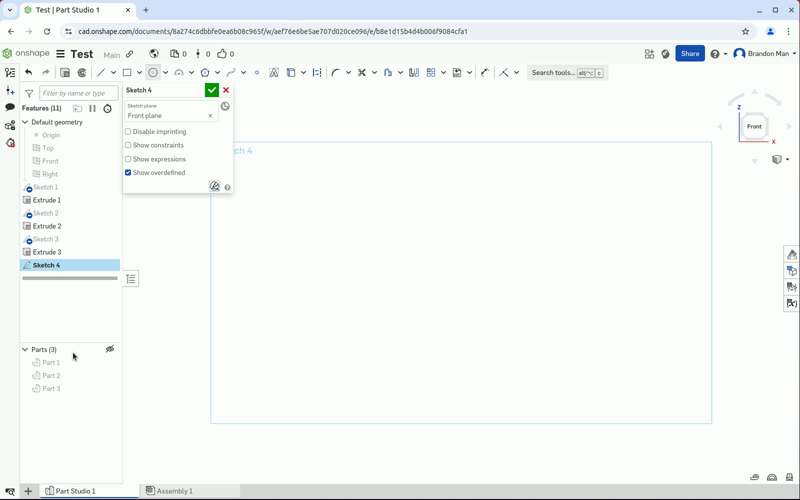
key_down(shift)
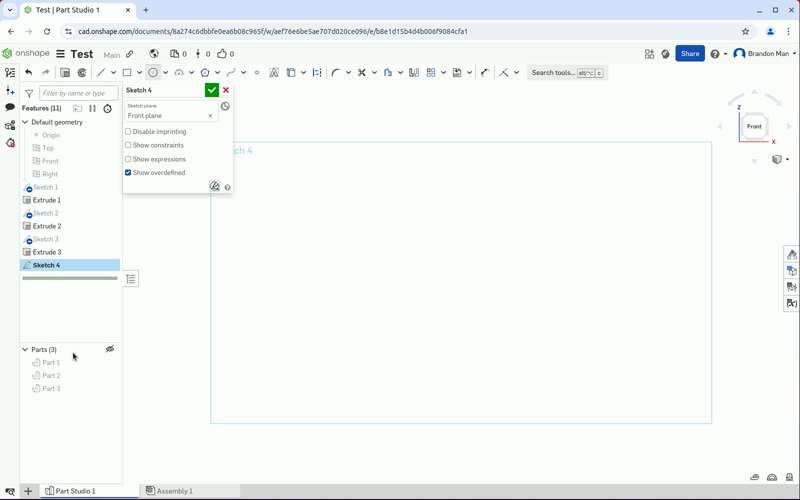
mouse_move(461, 282)
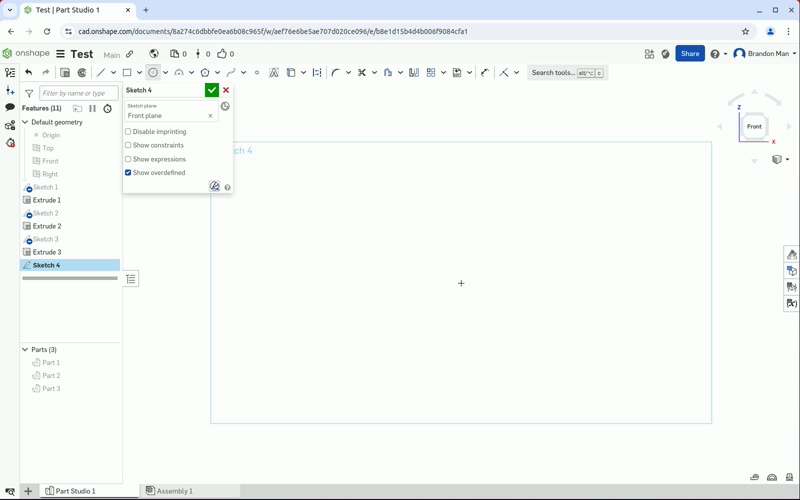
click(461, 282)
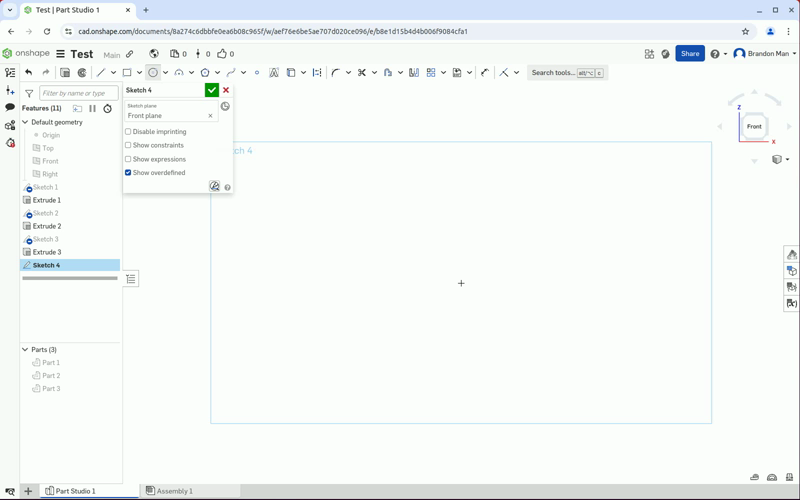
key_up(shift)
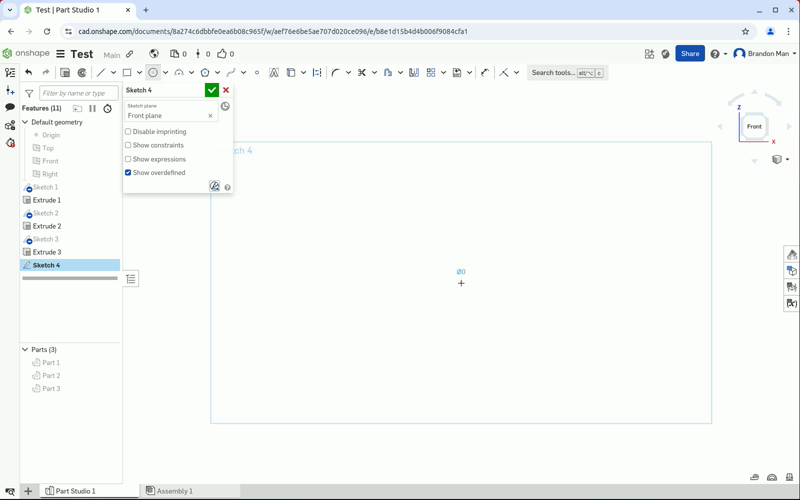
mouse_move(463, 282)
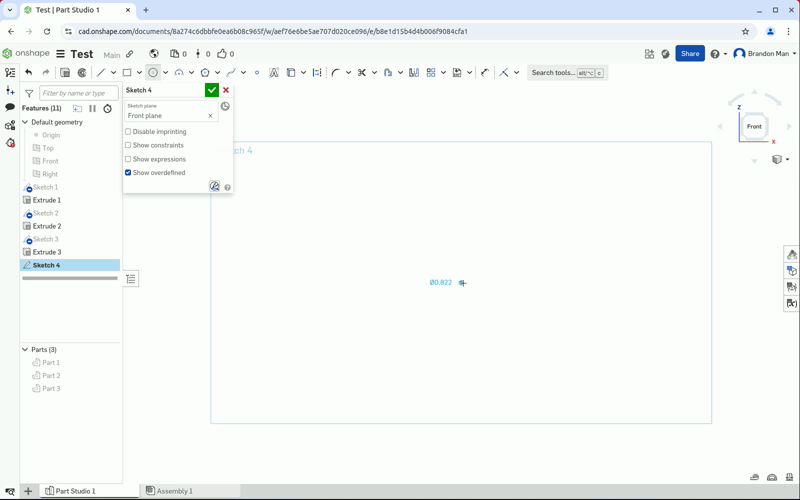
scroll(6)
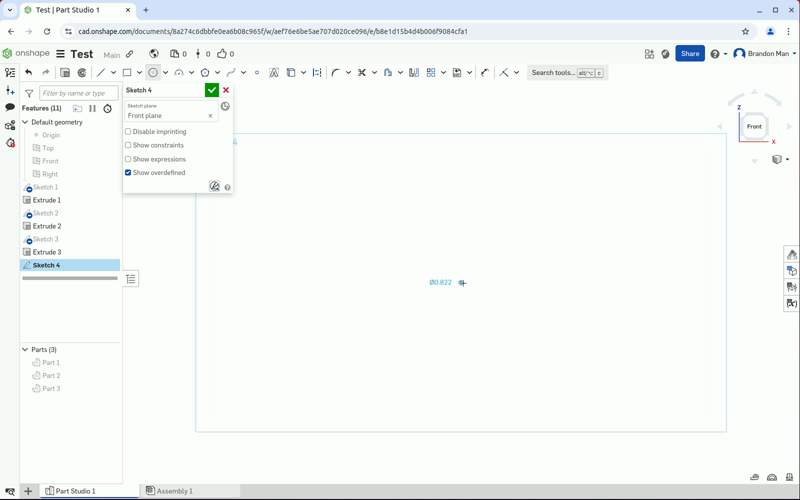
scroll(6)
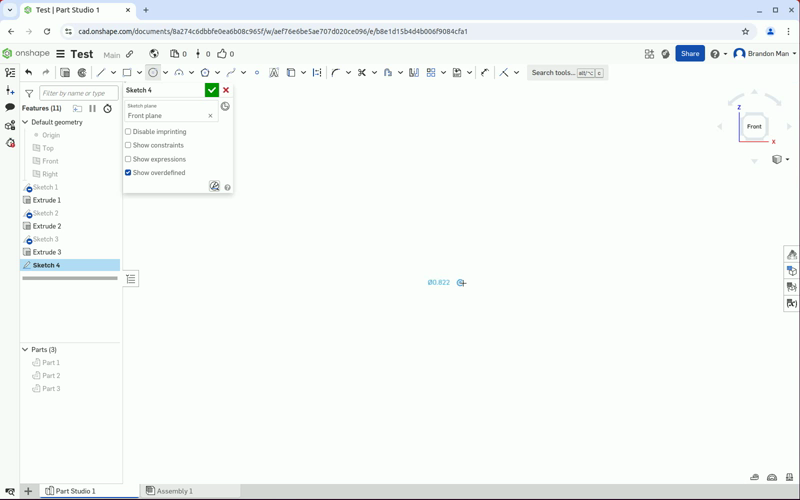
scroll(6)
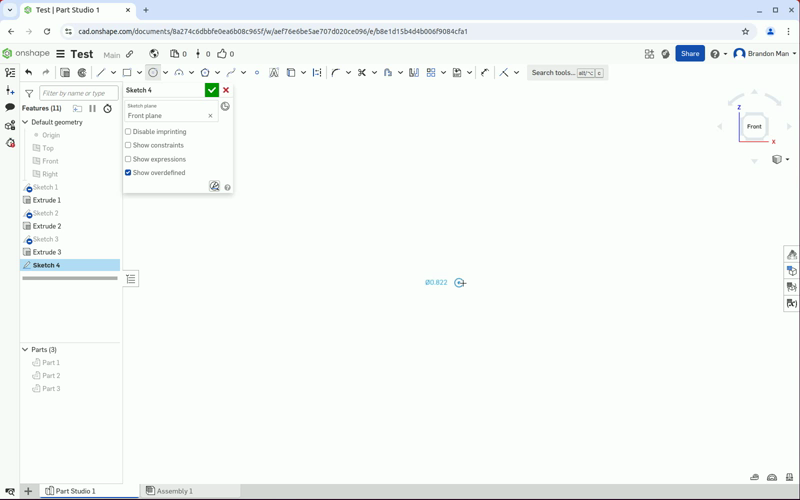
scroll(6)
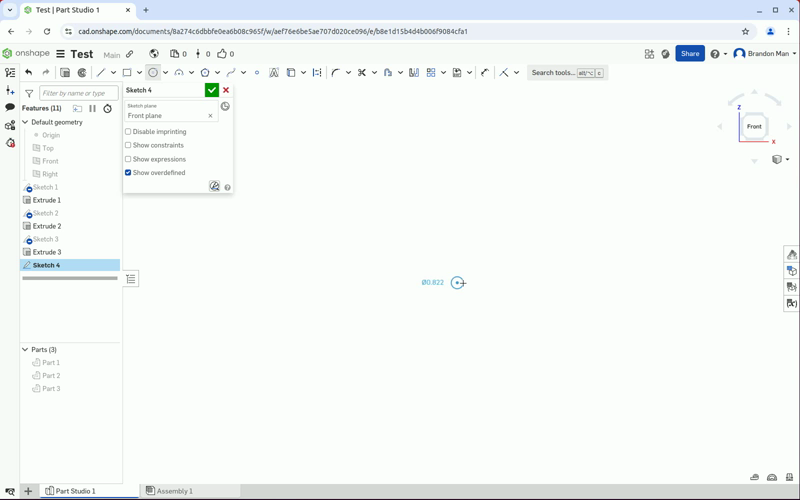
scroll(6)
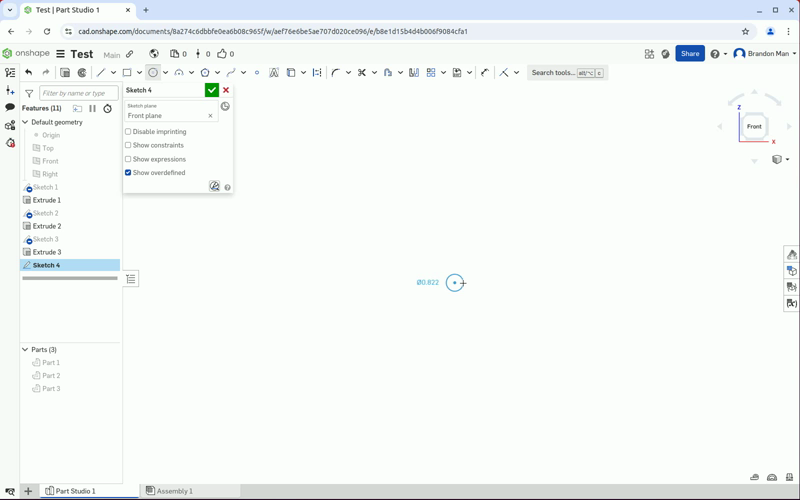
scroll(6)
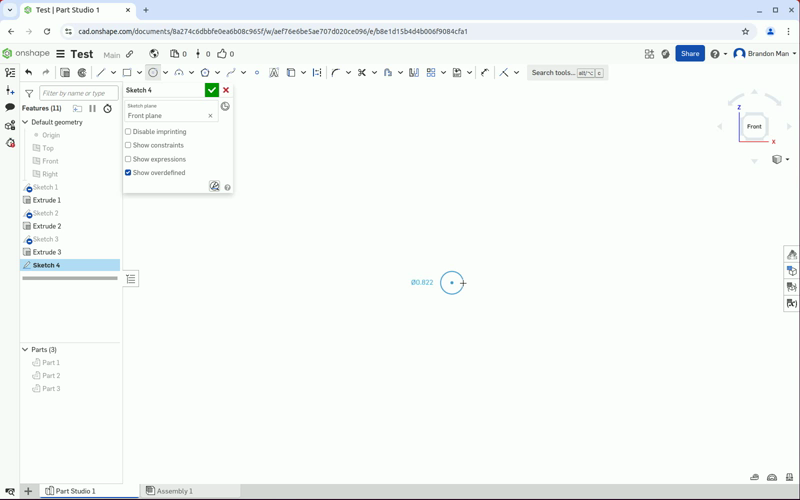
scroll(6)
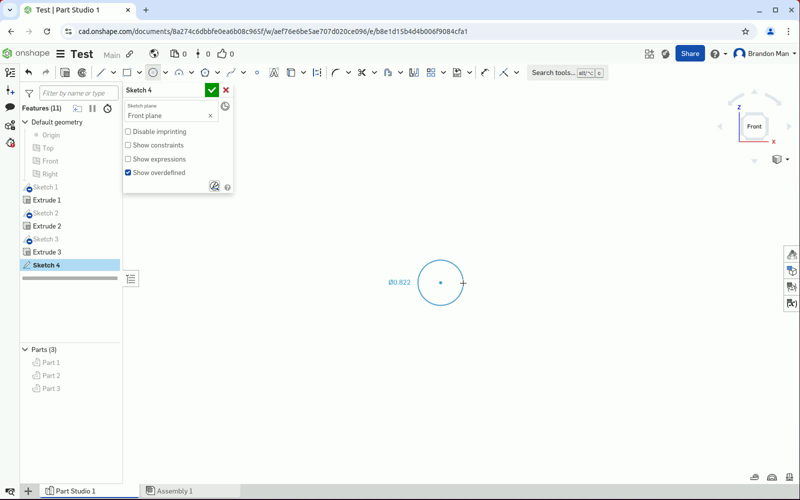
click(463, 282)
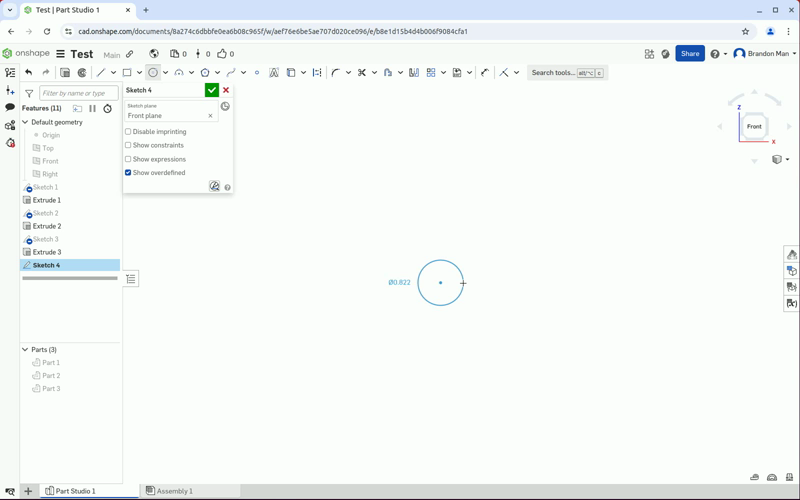
scroll(-6)
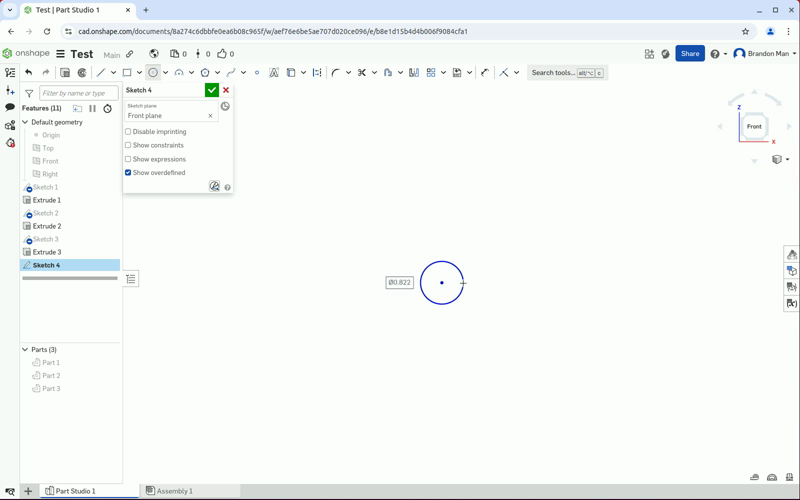
scroll(-6)
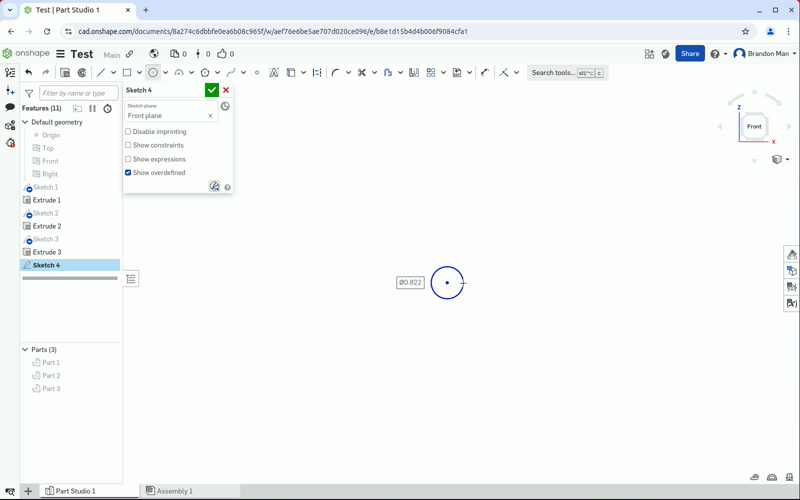
scroll(-6)
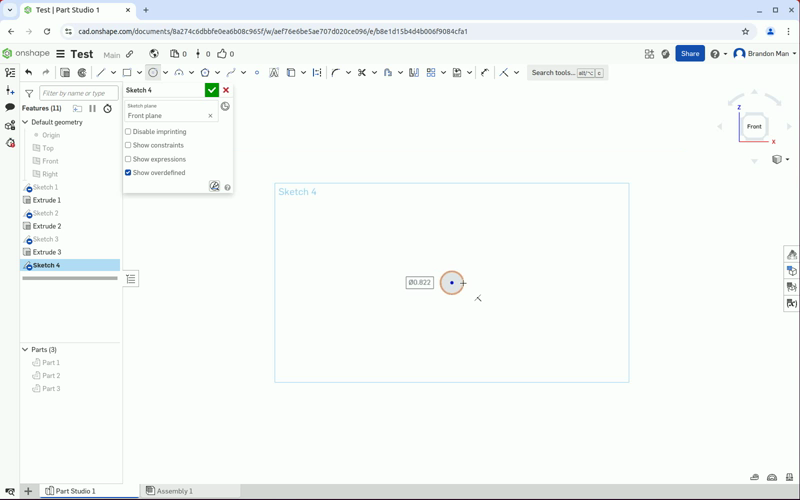
scroll(-6)
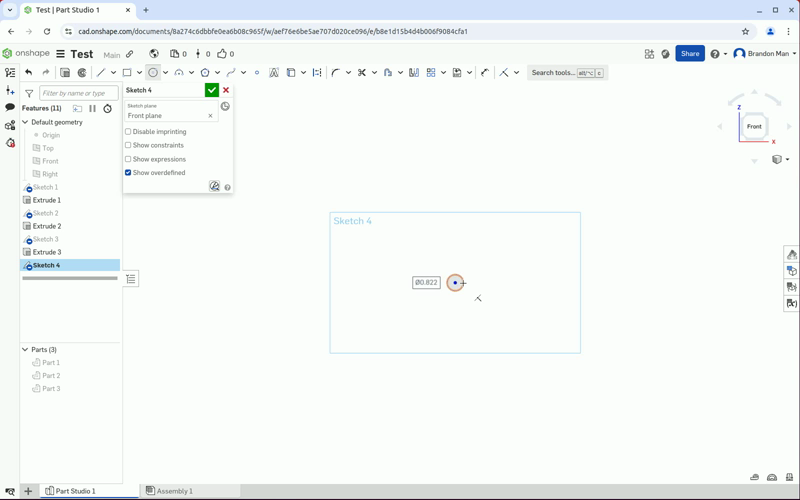
scroll(-6)
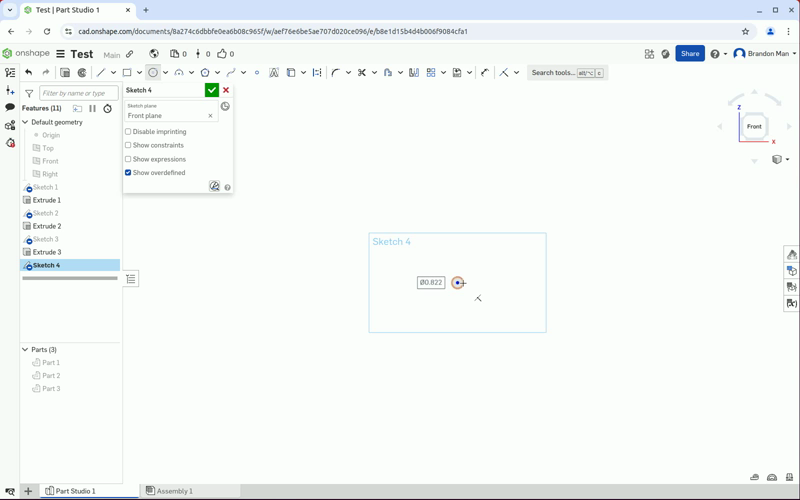
scroll(-6)
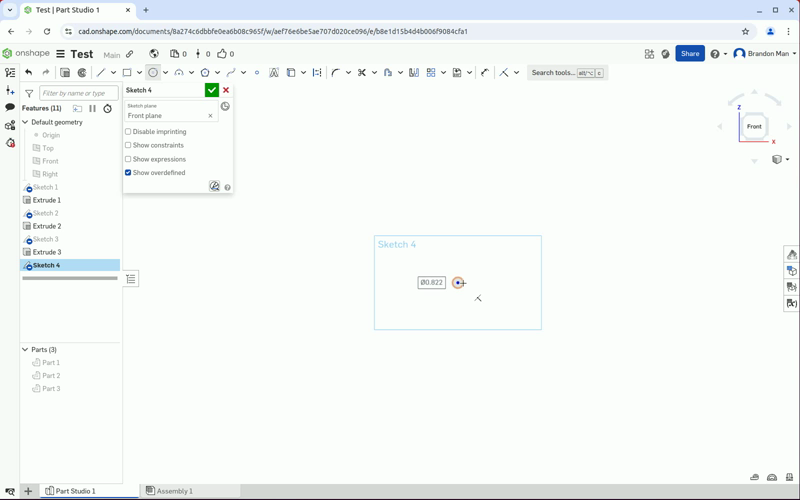
scroll(-6)
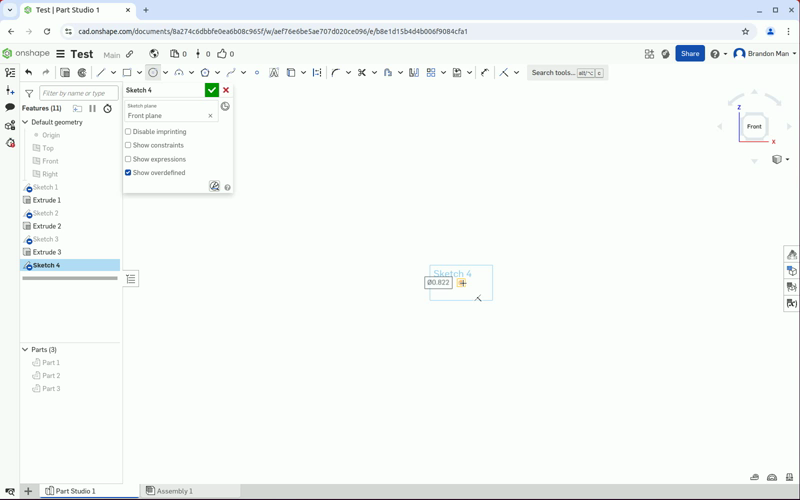
key(esc)
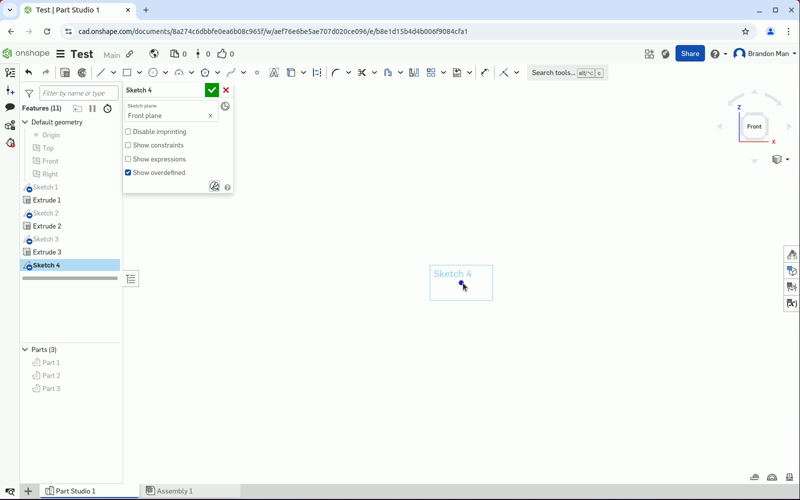
mouse_move(461, 283)
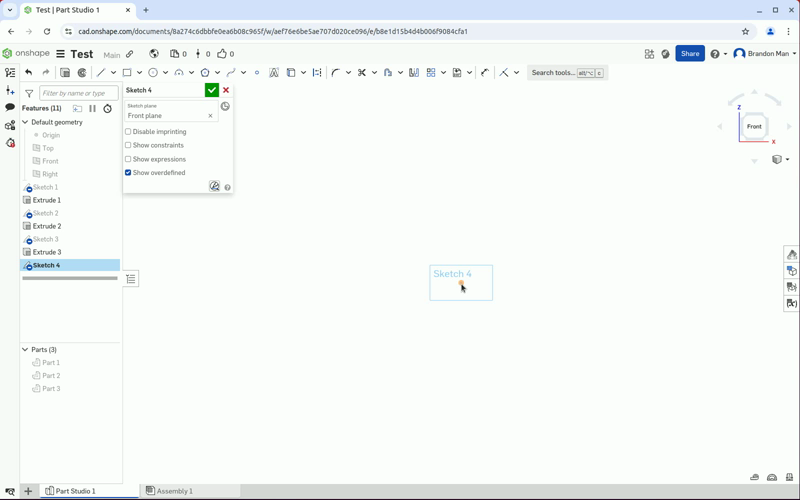
scroll(6)
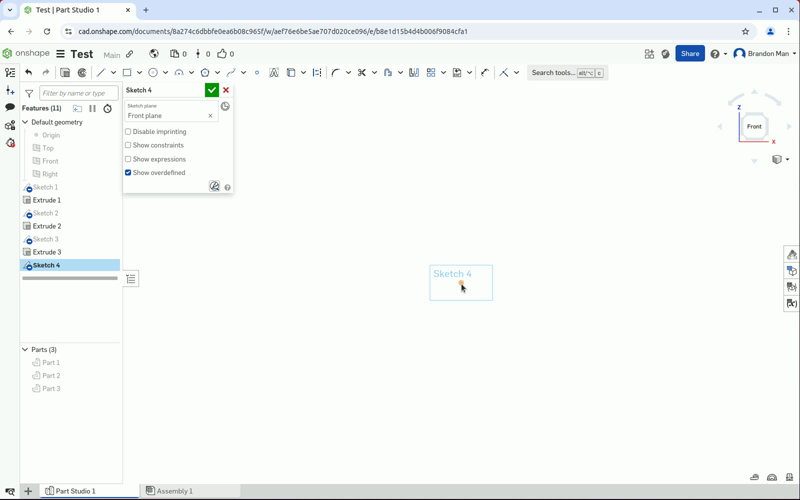
scroll(6)
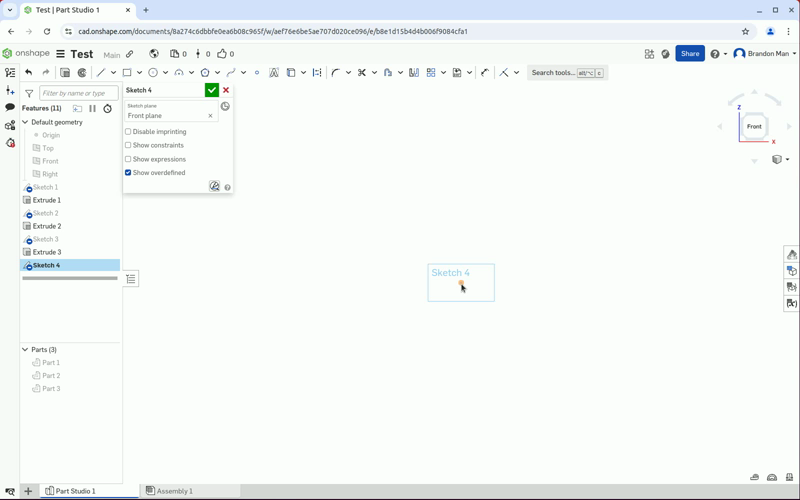
scroll(6)
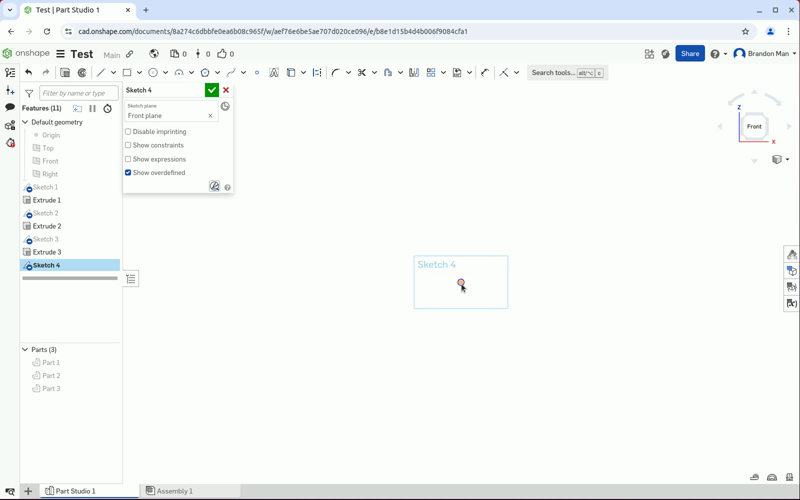
scroll(6)
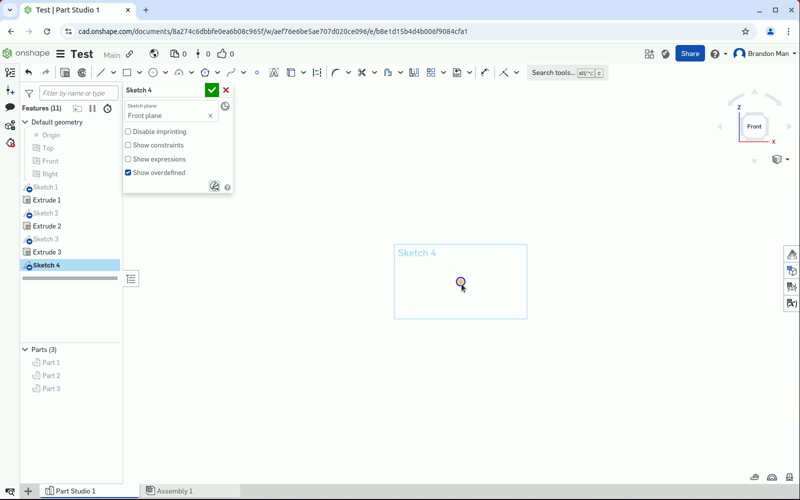
scroll(6)
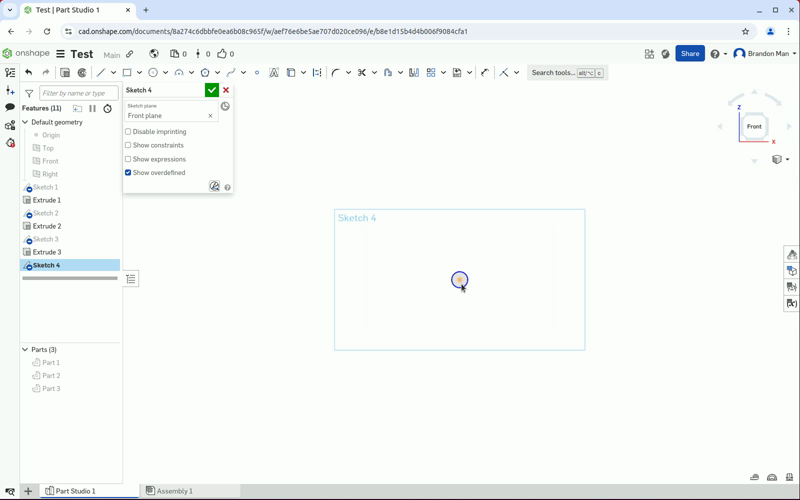
scroll(6)
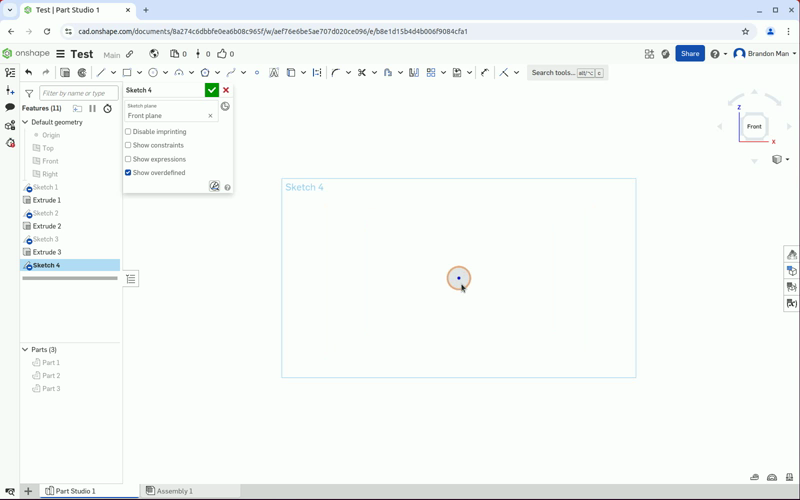
scroll(6)
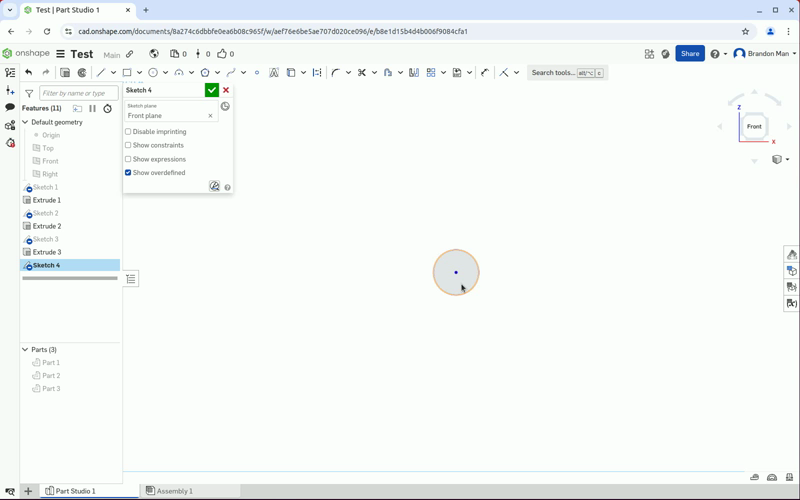
click(461, 283)
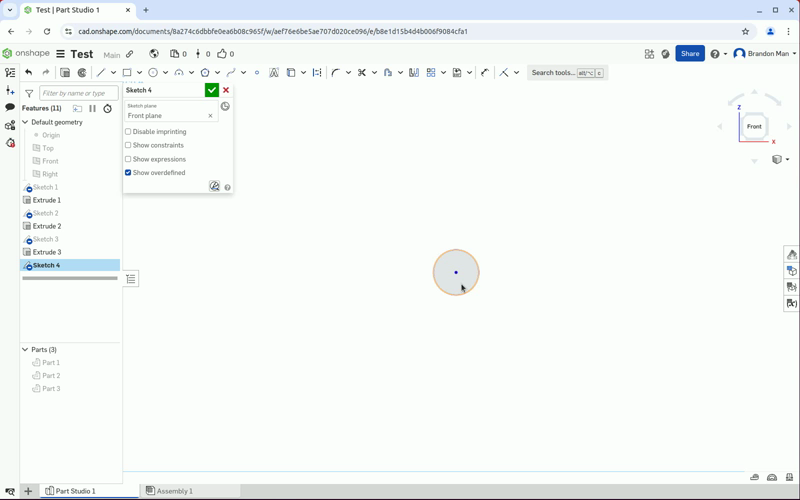
scroll(-6)
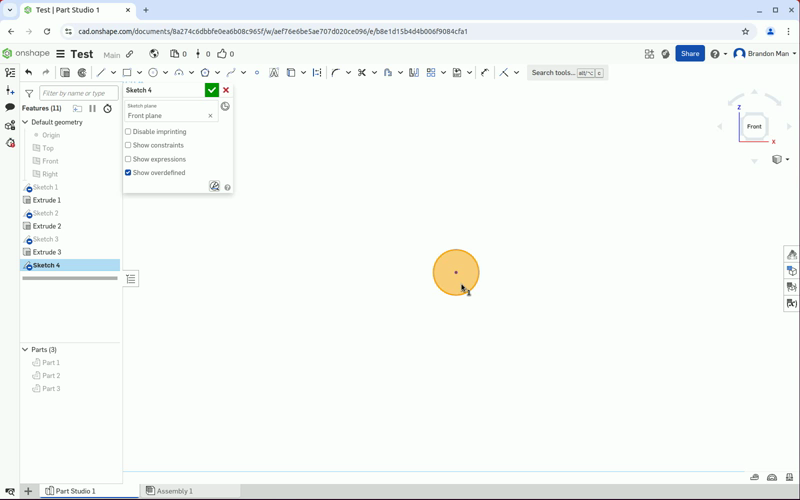
scroll(-6)
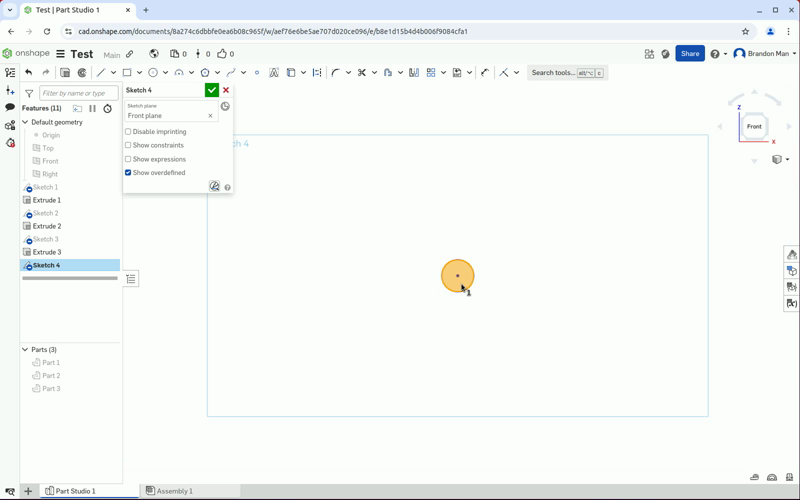
scroll(-6)
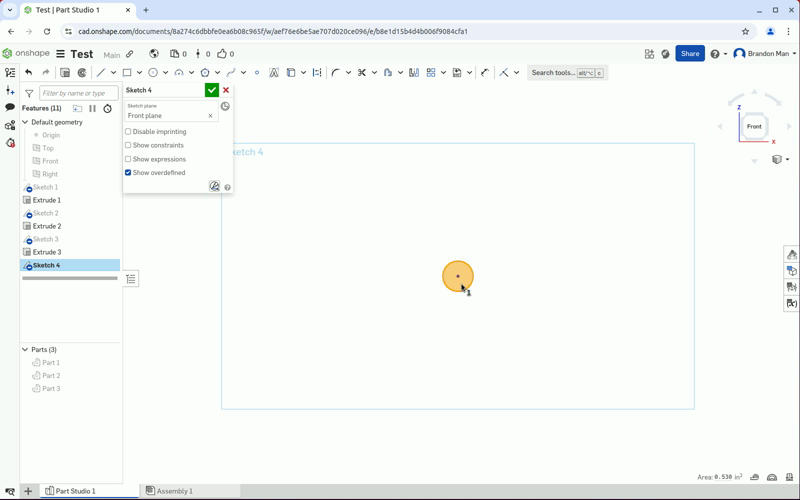
scroll(-6)
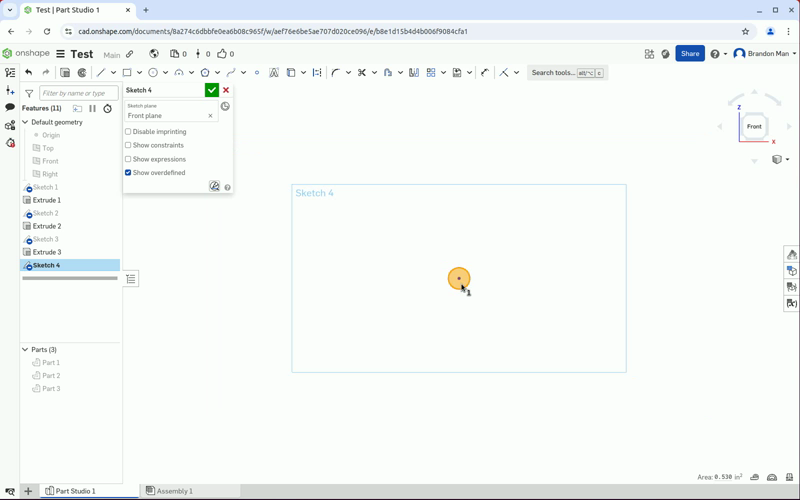
scroll(-6)
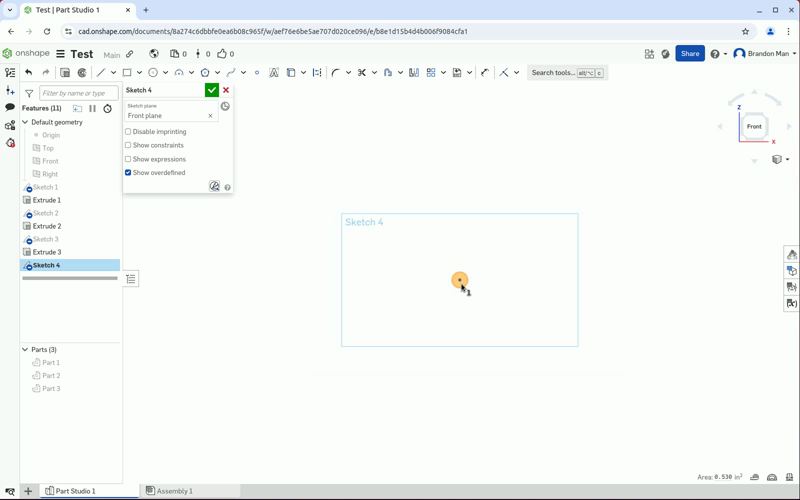
scroll(-6)
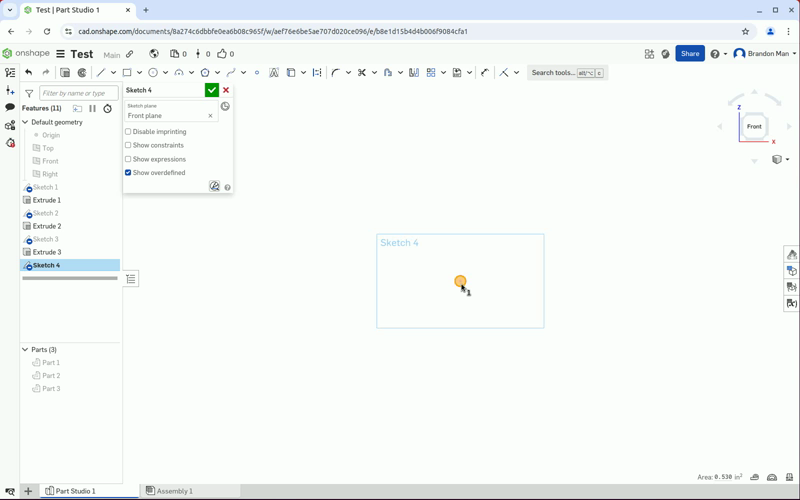
scroll(-6)
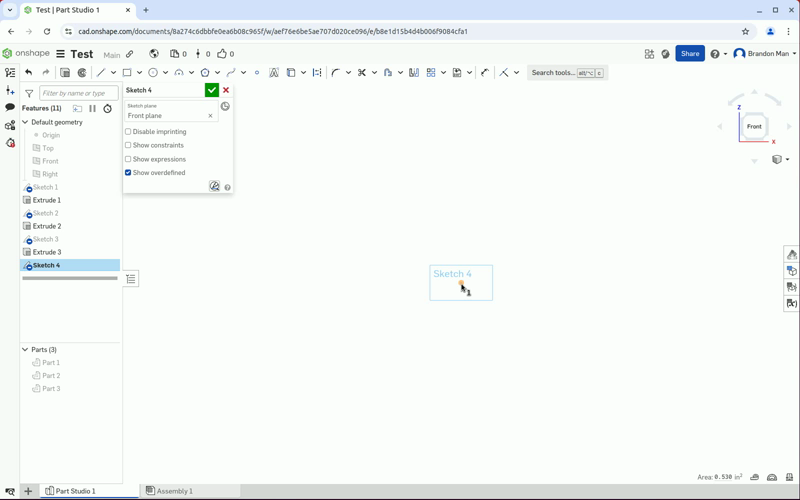
mouse_move(73, 352)
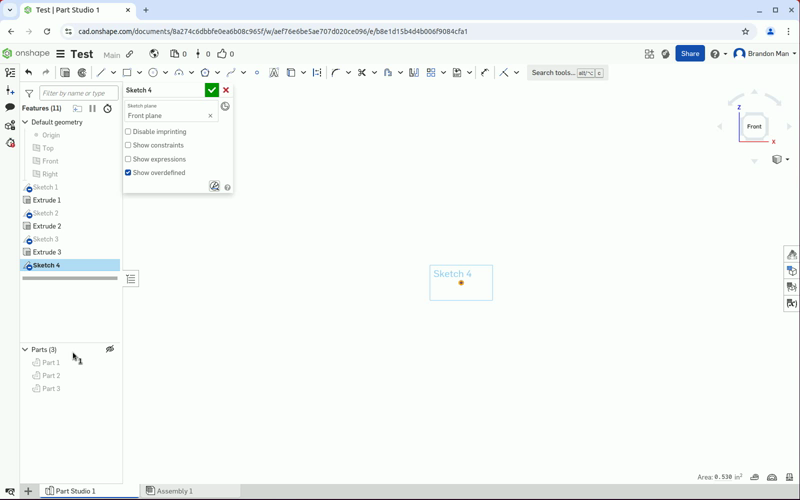
key(shift+y)
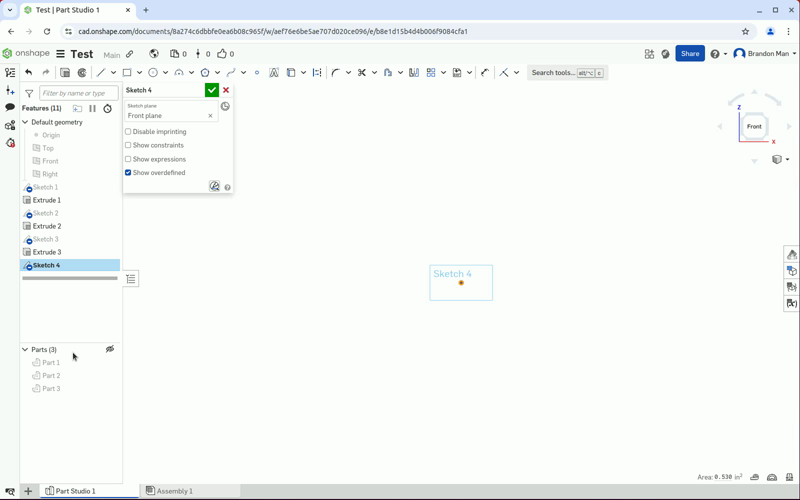
key(shift+e)
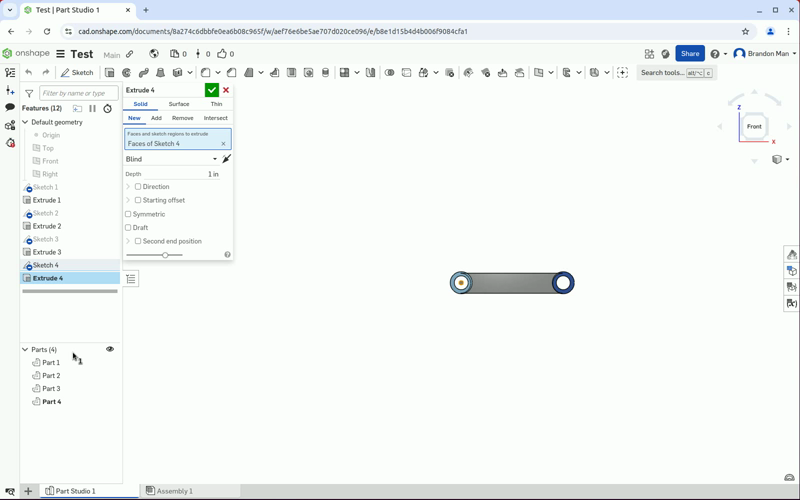
mouse_move(143, 106)
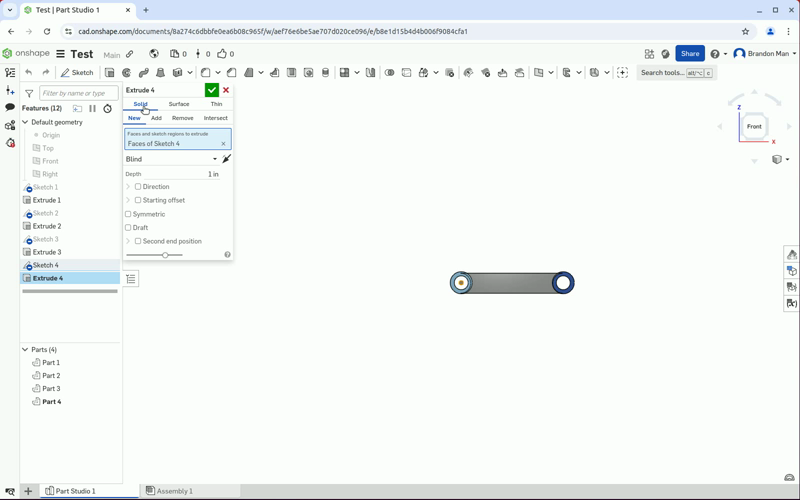
click(143, 106)
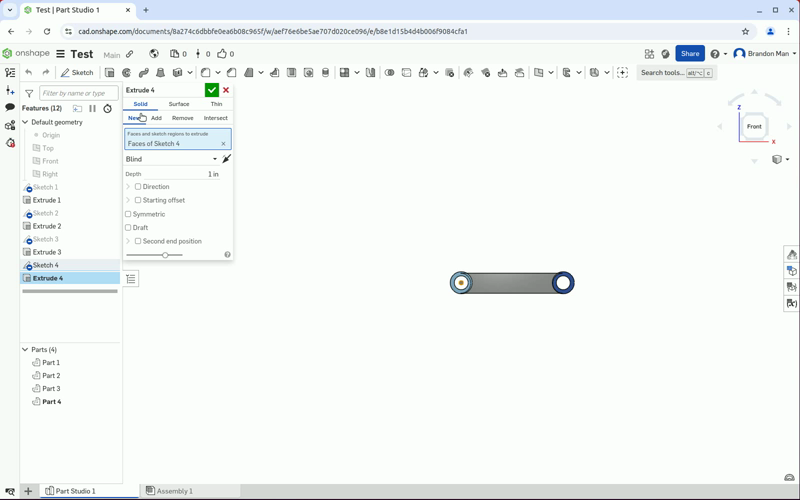
mouse_move(137, 120)
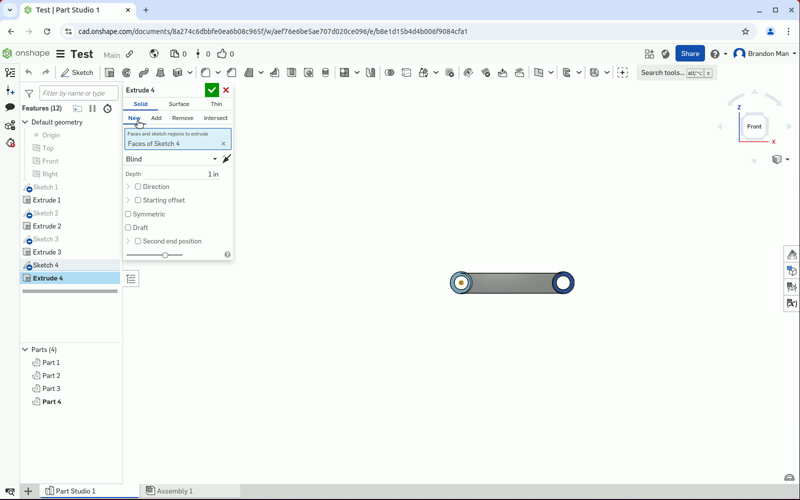
click(137, 120)
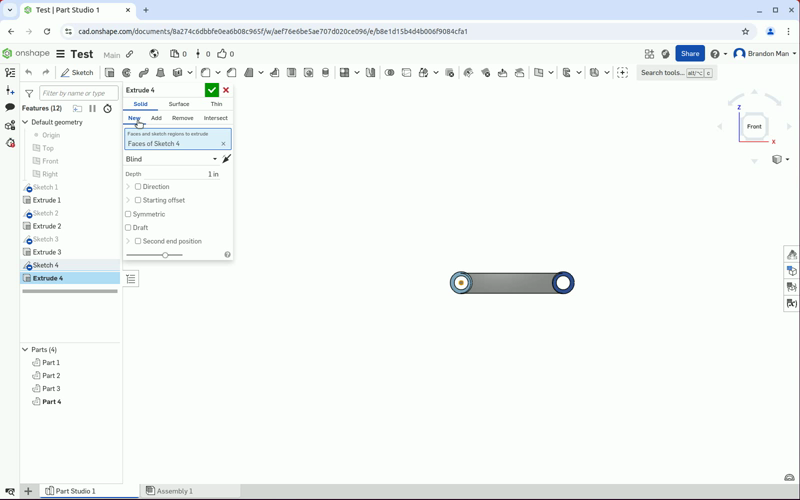
key(tab, 4)
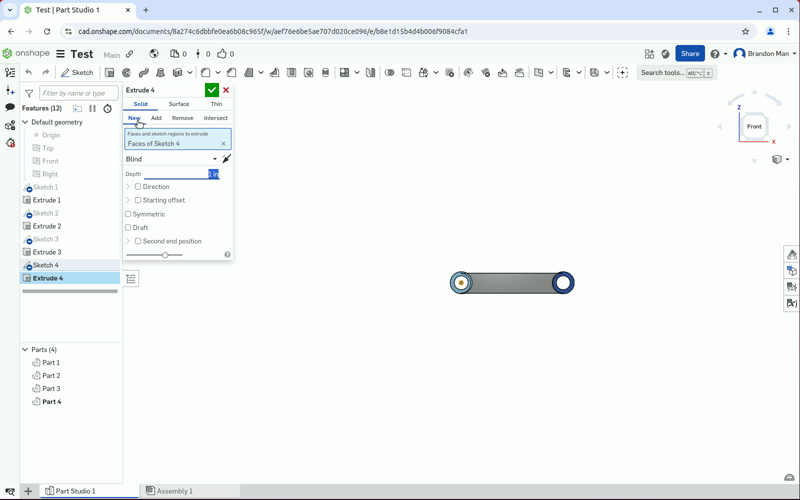
text(2.648)
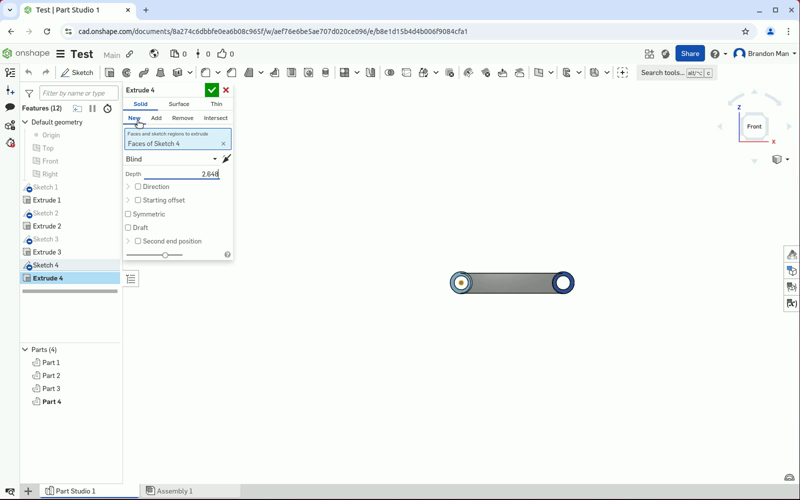
key(enter)
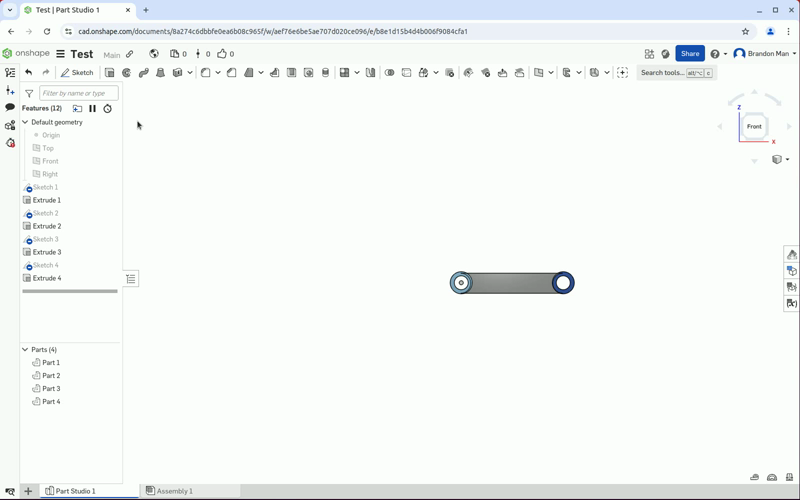
key(shift+h)
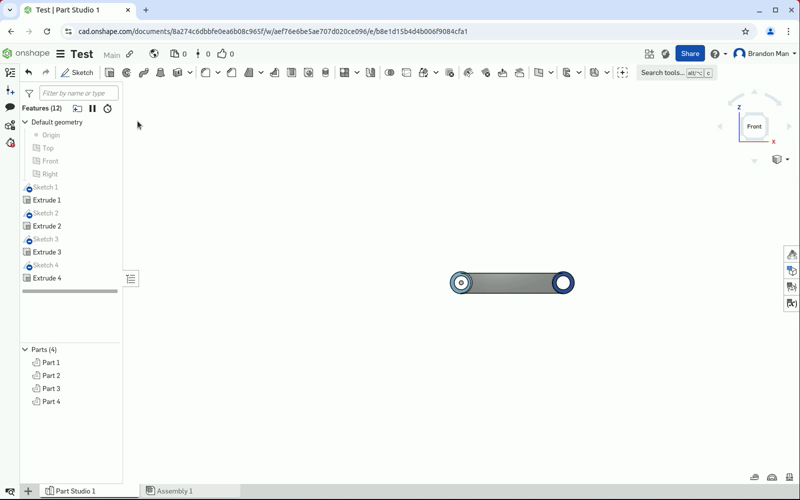
key(shift+h)
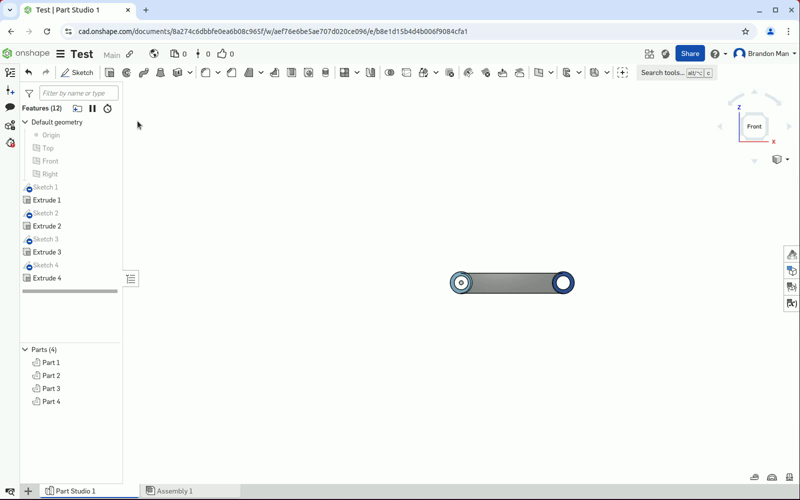
mouse_move(73, 189)
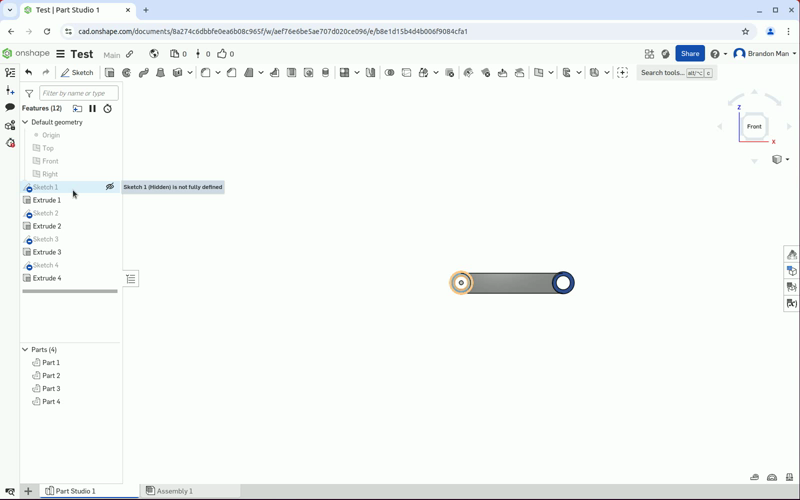
click(73, 189)
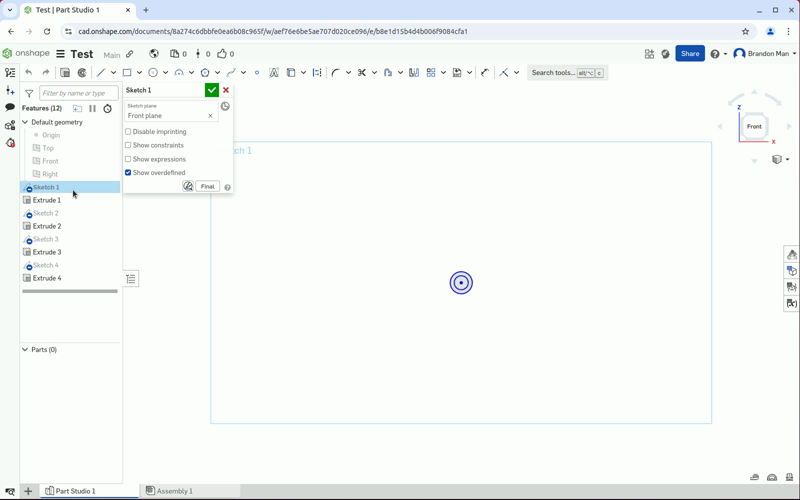
mouse_move(229, 92)
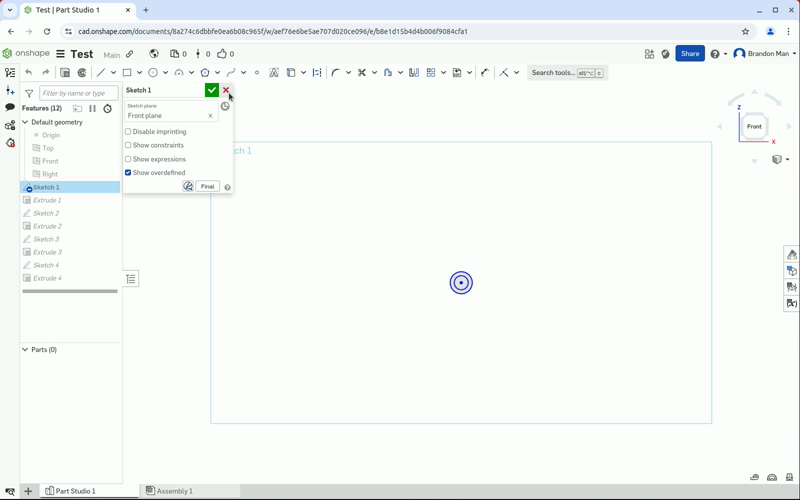
click(229, 92)
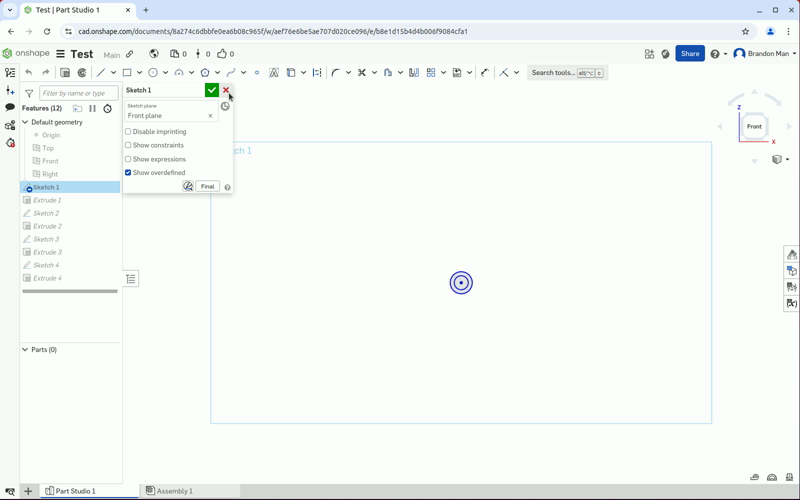
key(shift+s)
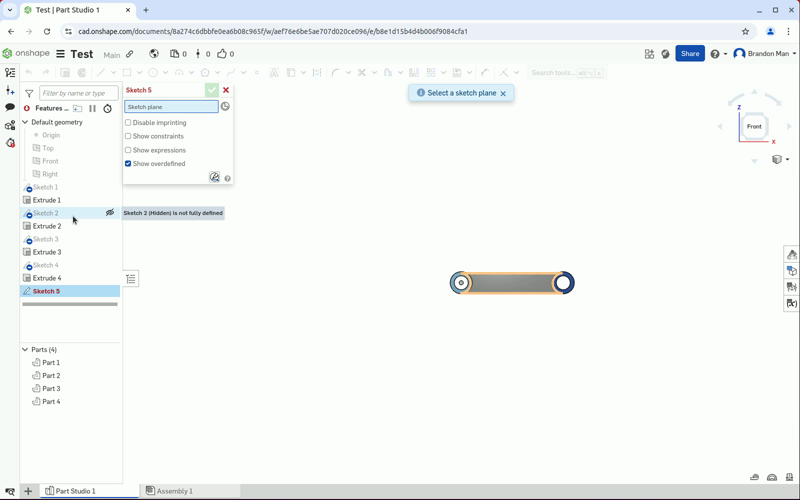
scroll(3)
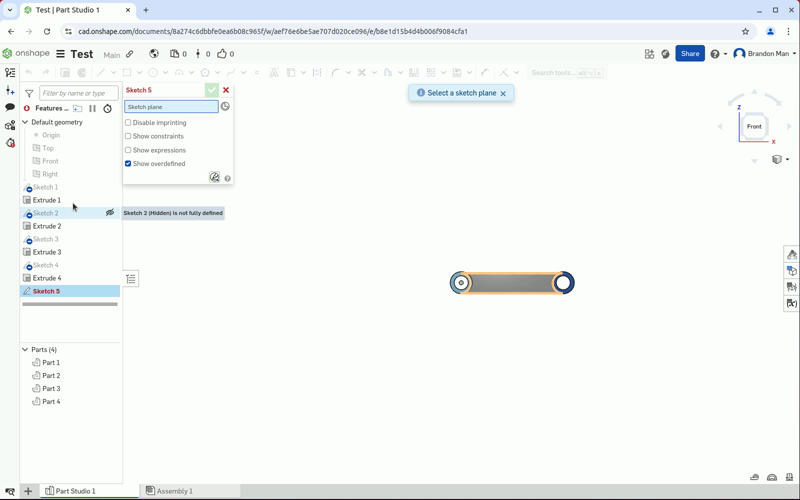
mouse_move(73, 163)
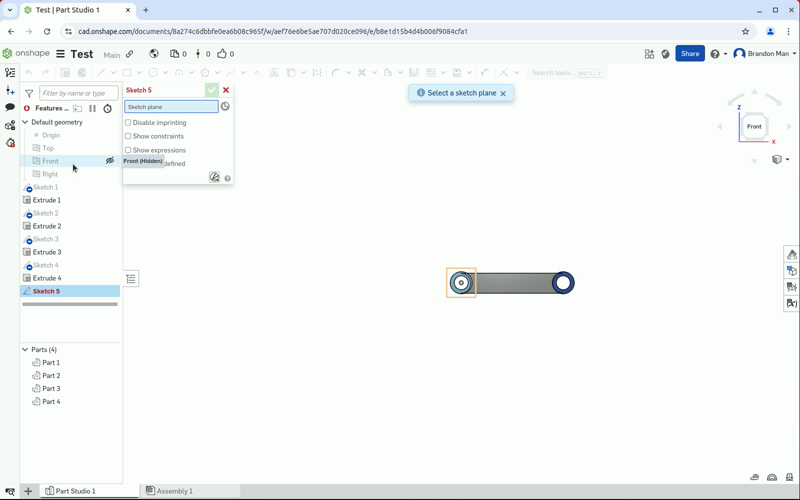
click(73, 163)
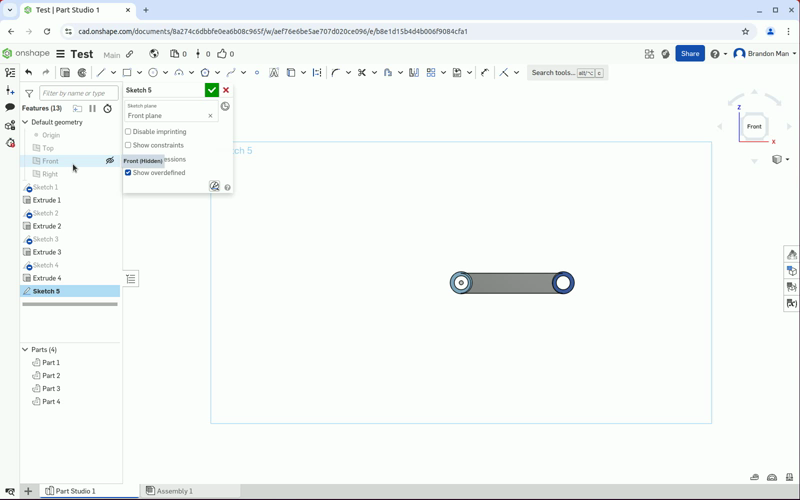
mouse_move(73, 352)
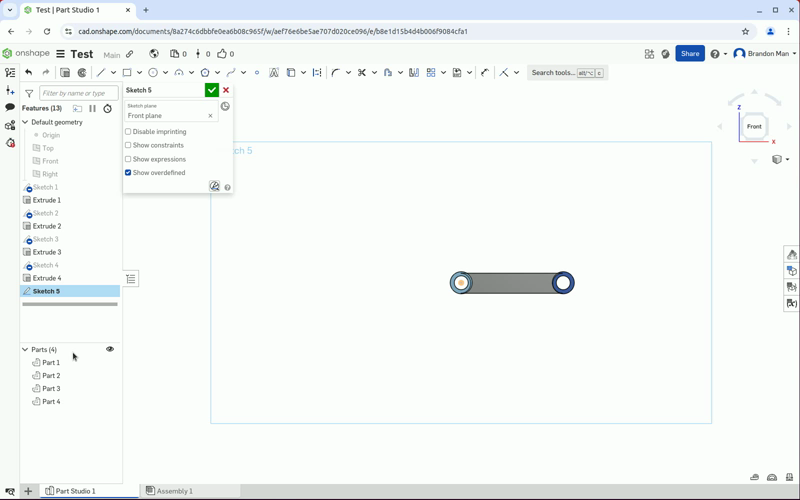
key(y)
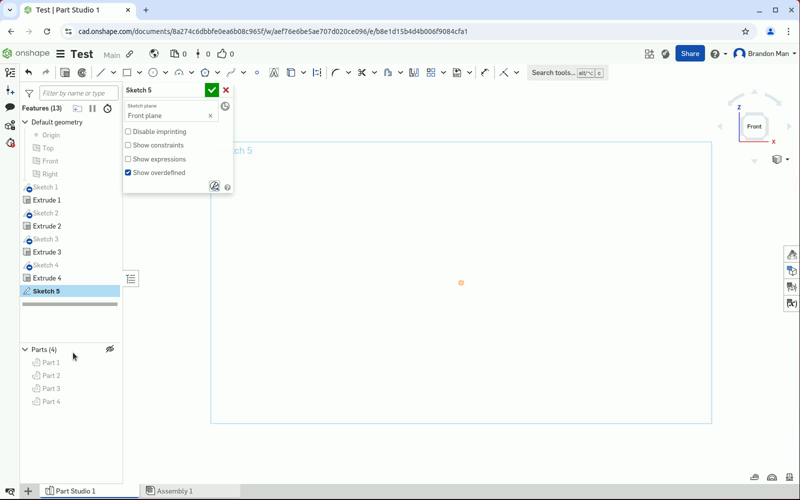
key(c)
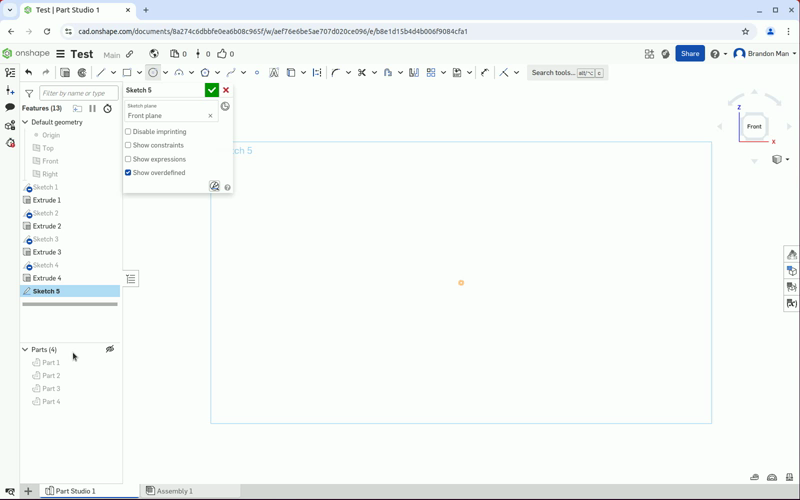
key_down(shift)
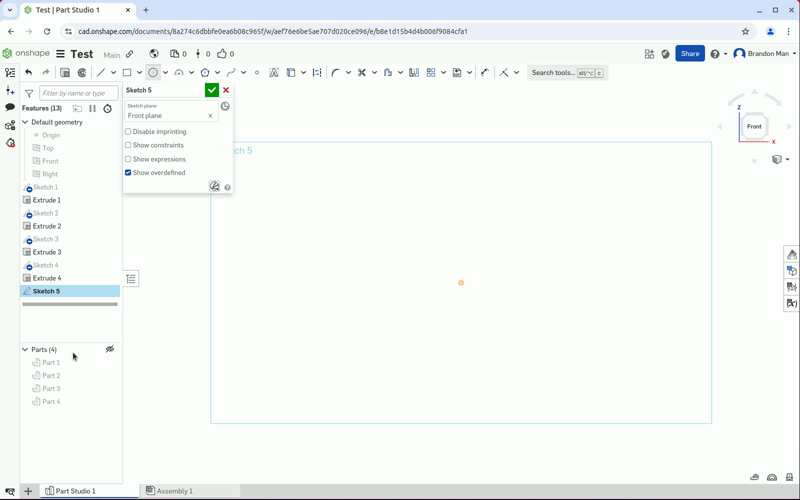
mouse_move(563, 282)
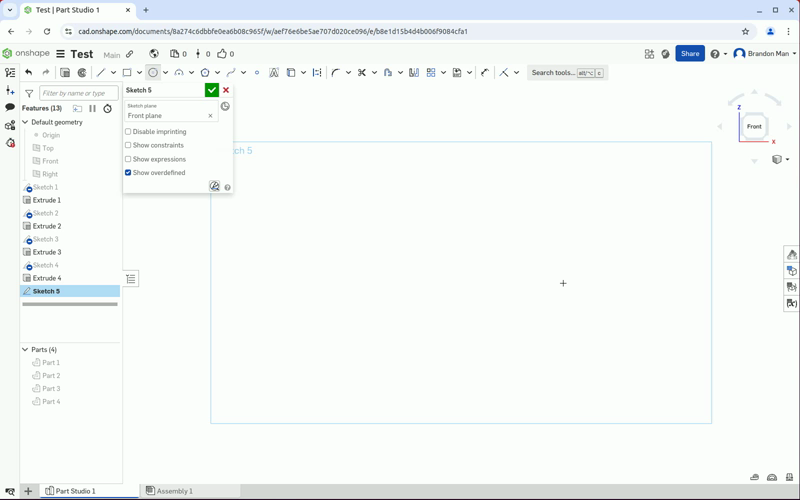
click(563, 282)
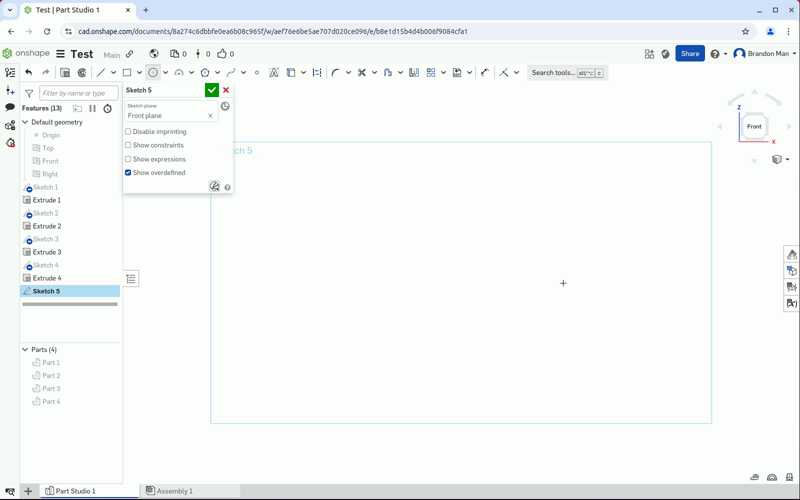
key_up(shift)
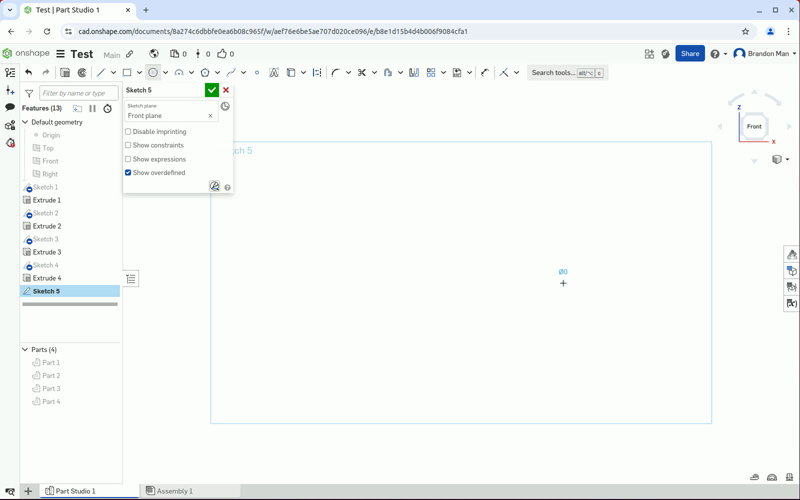
mouse_move(566, 282)
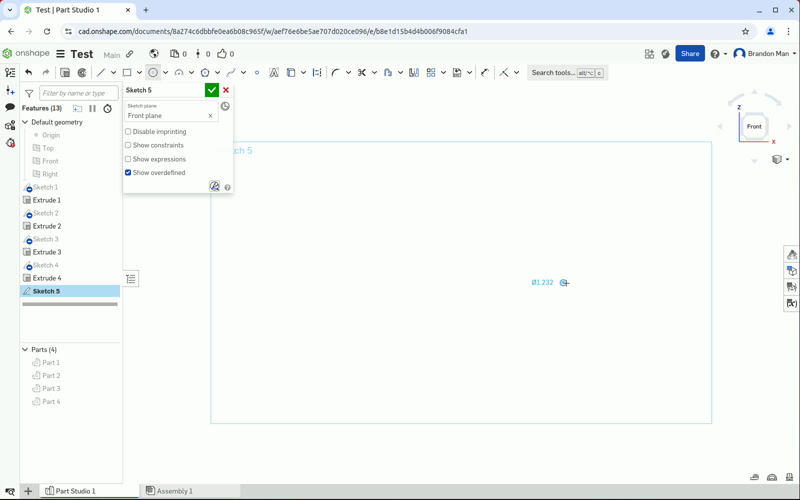
click(566, 282)
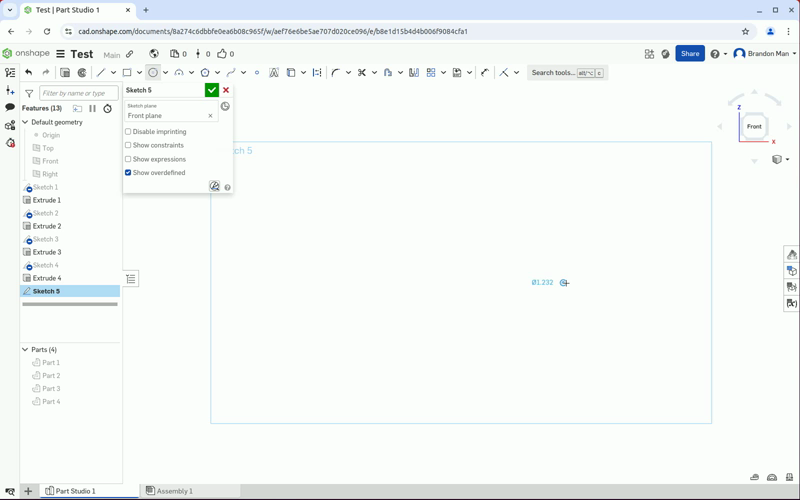
key(esc)
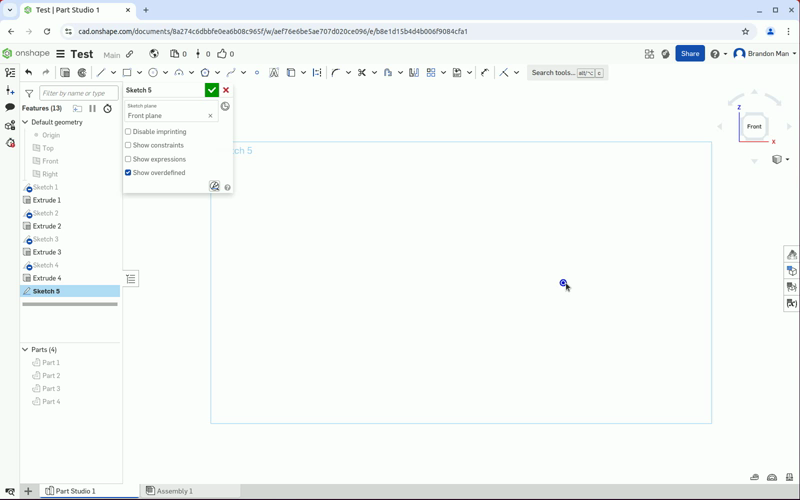
mouse_move(564, 282)
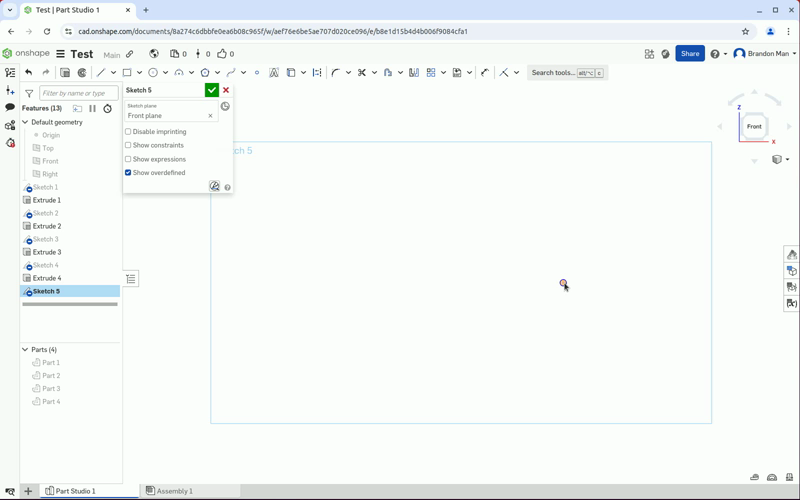
scroll(6)
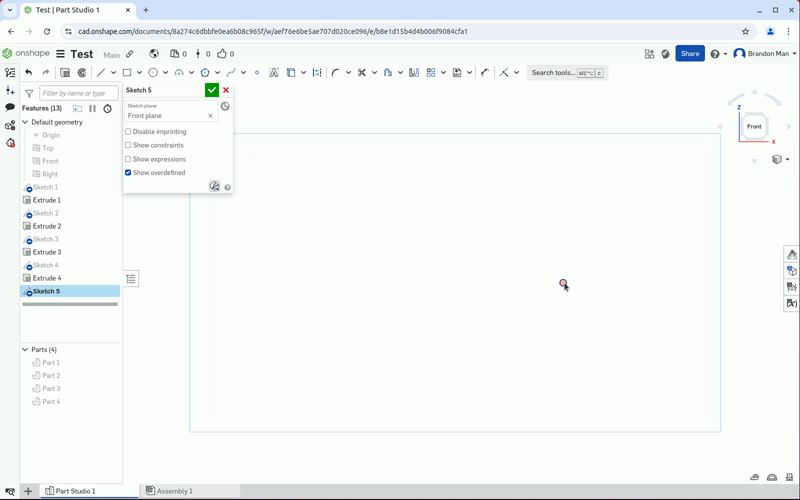
scroll(6)
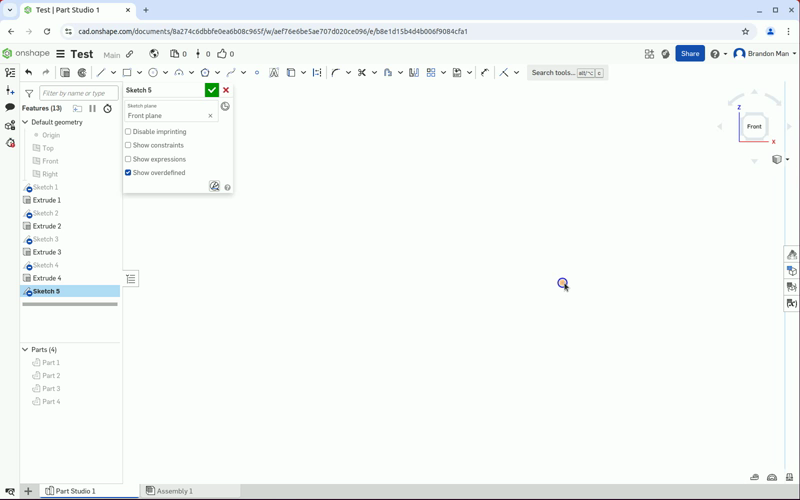
scroll(6)
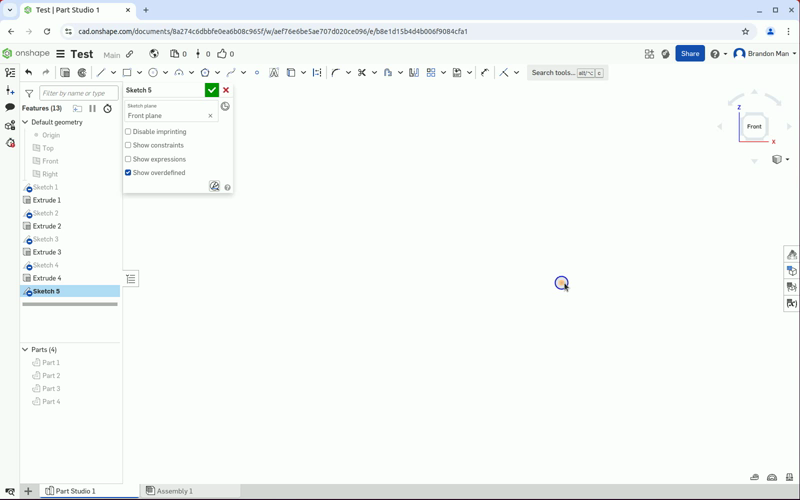
scroll(6)
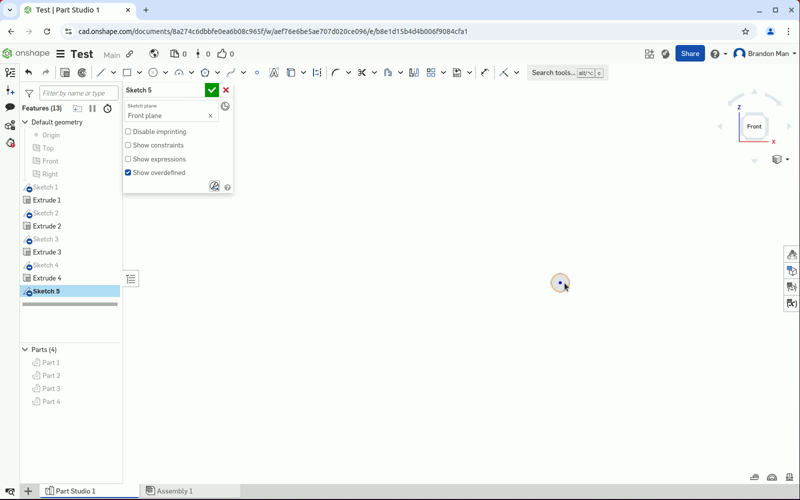
scroll(6)
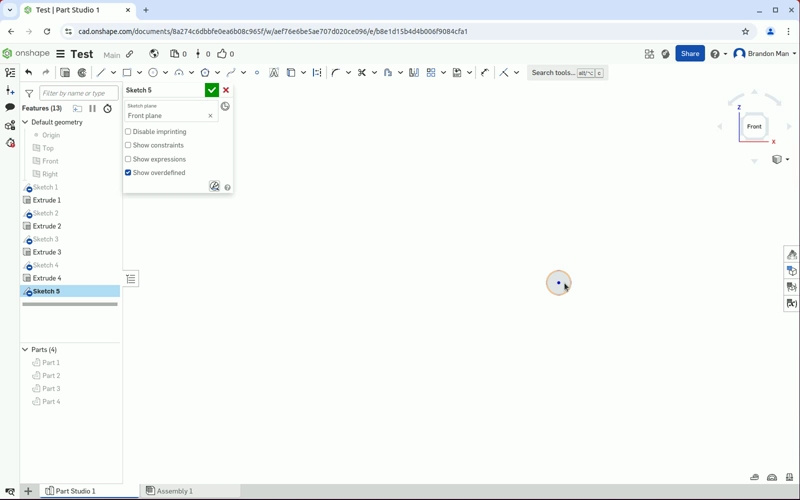
scroll(6)
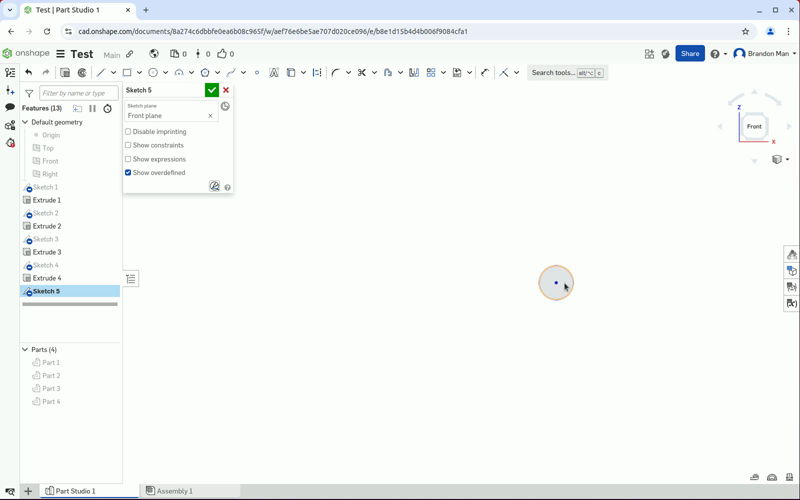
scroll(6)
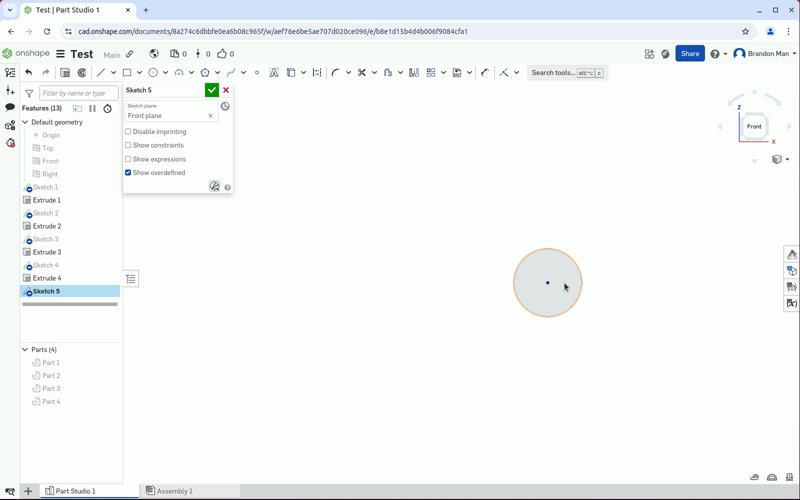
click(564, 282)
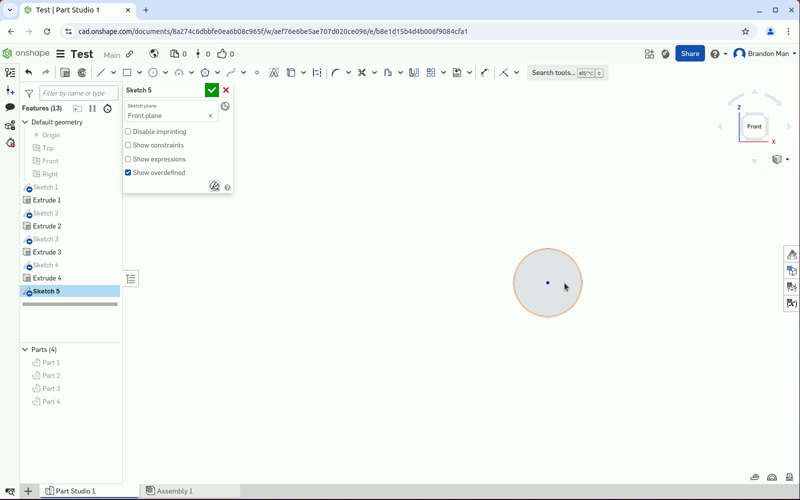
scroll(-6)
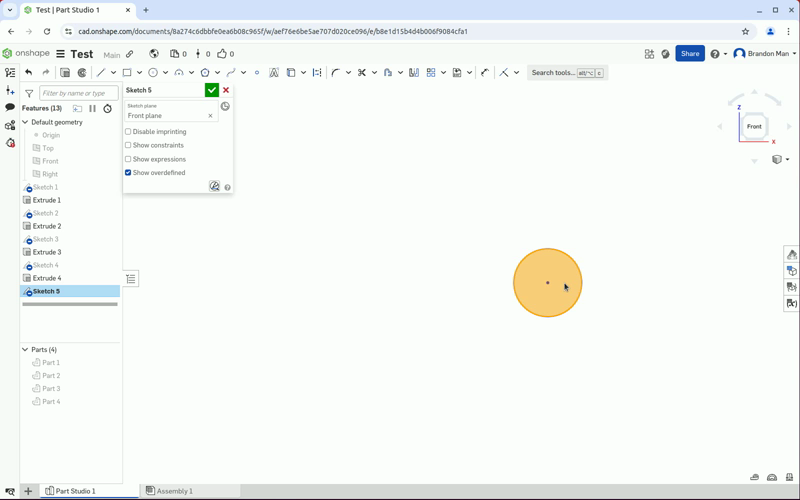
scroll(-6)
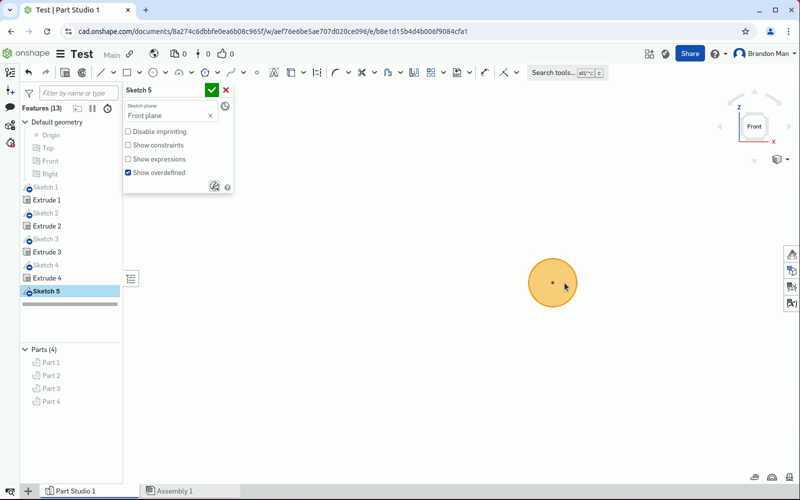
scroll(-6)
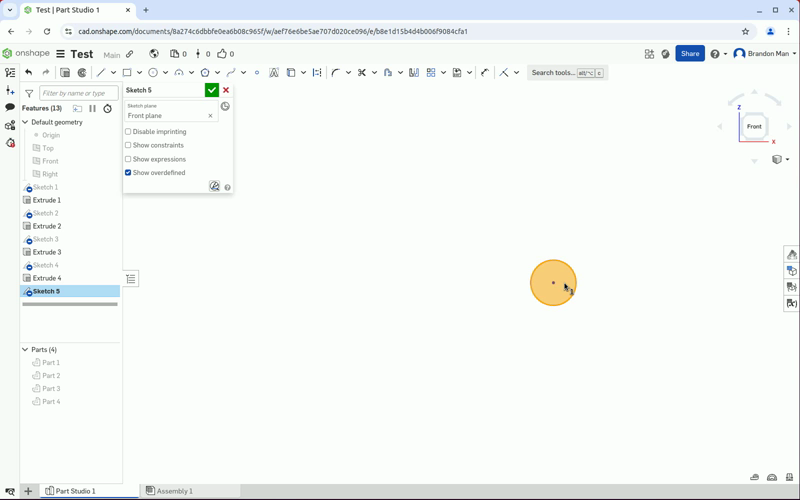
scroll(-6)
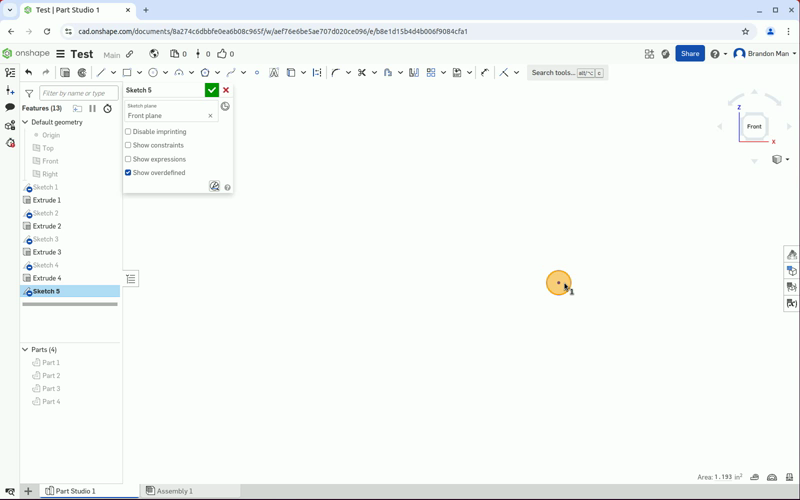
scroll(-6)
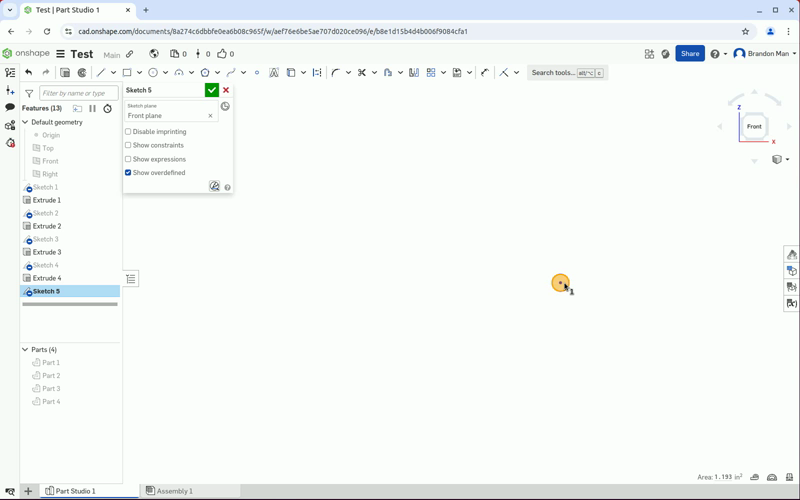
scroll(-6)
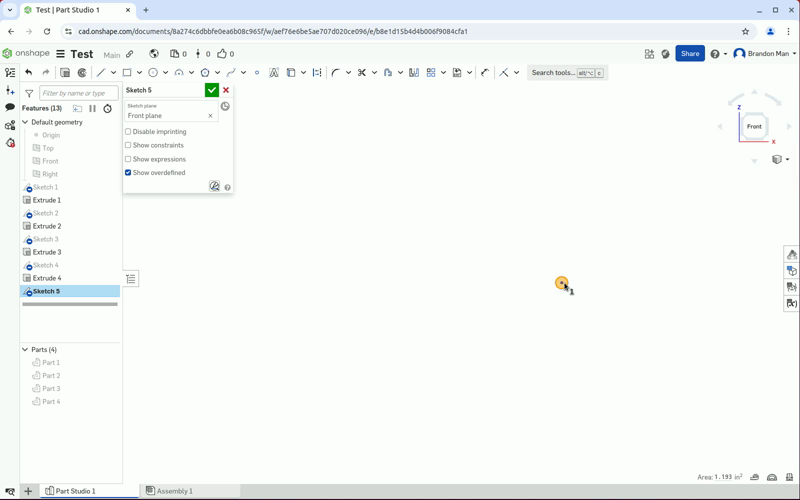
scroll(-6)
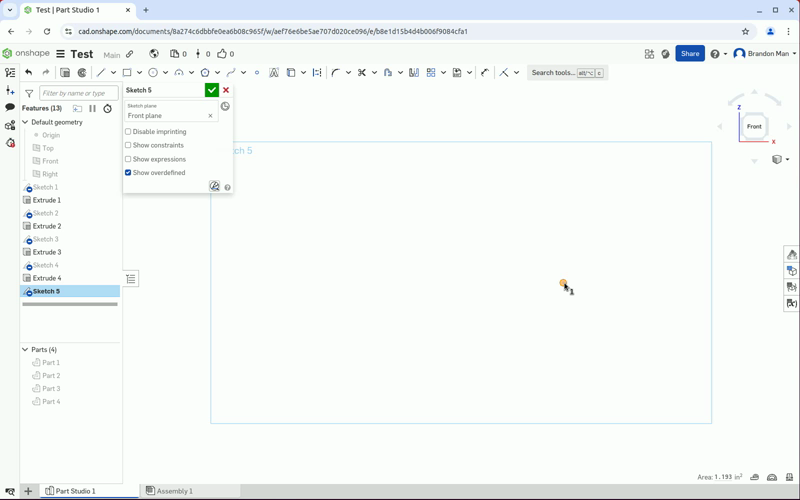
mouse_move(73, 352)
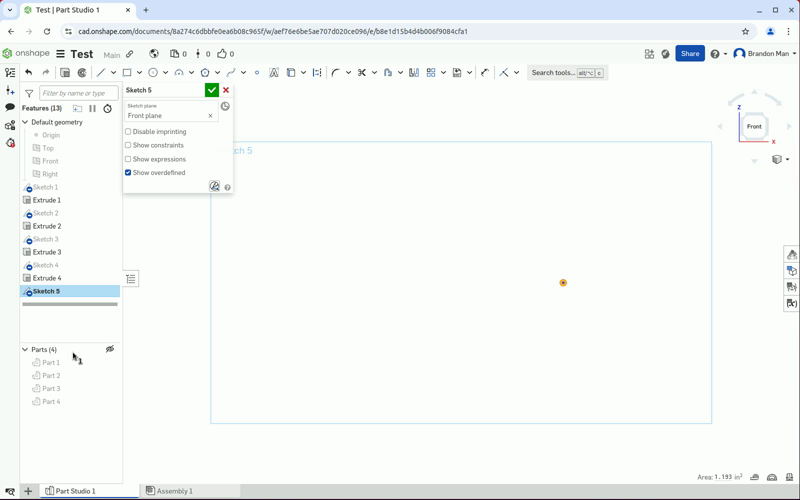
key(shift+y)
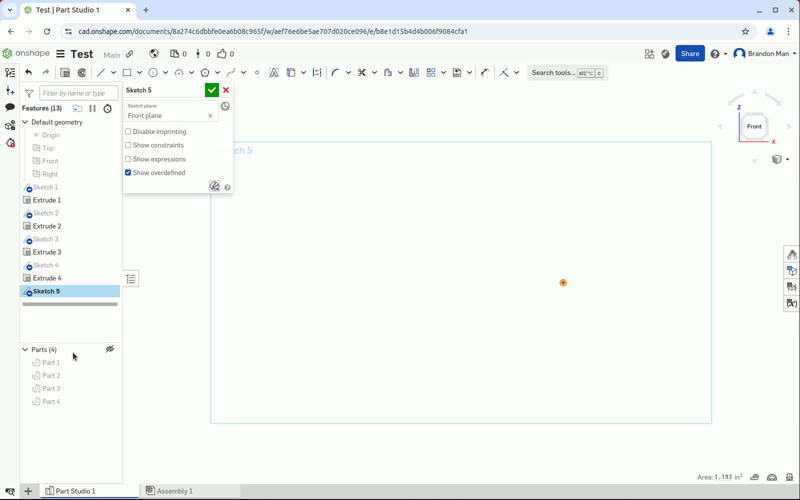
key(shift+e)
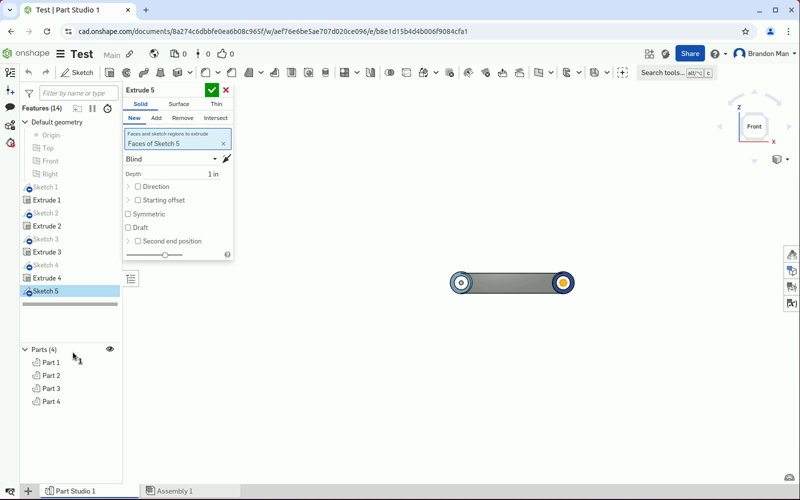
mouse_move(143, 106)
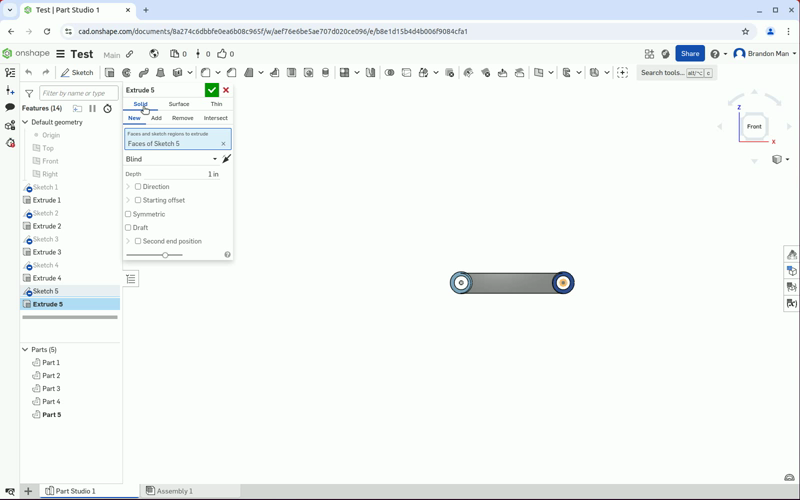
click(143, 106)
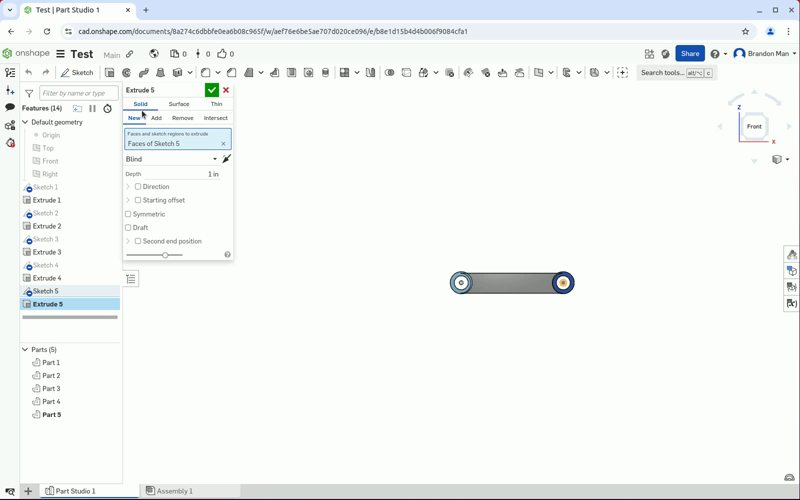
mouse_move(137, 120)
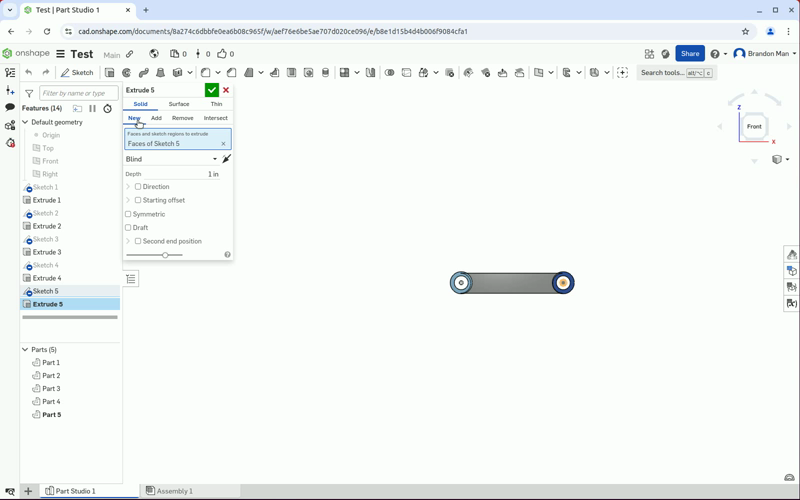
click(137, 120)
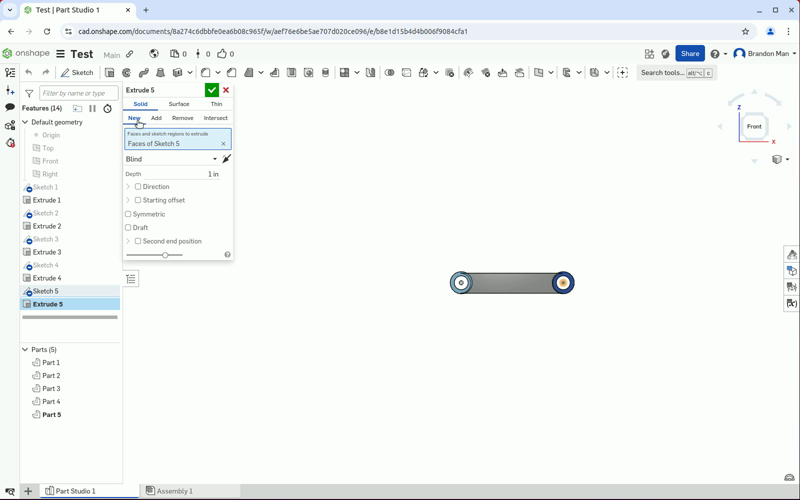
key(tab, 4)
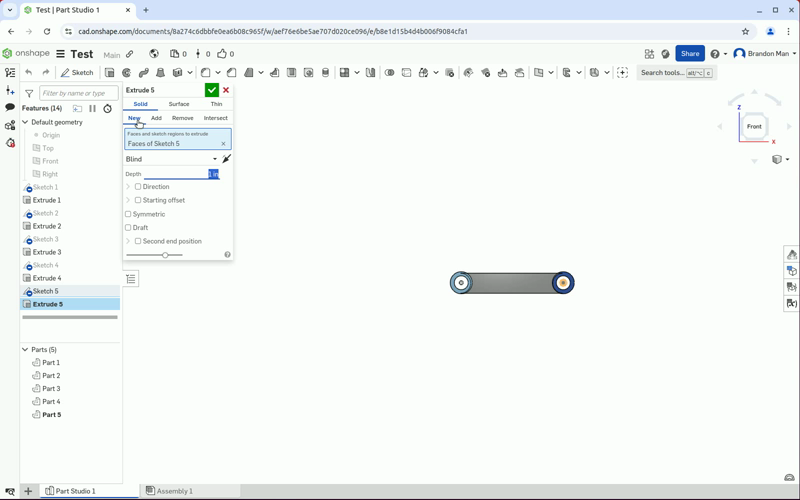
text(2.648)
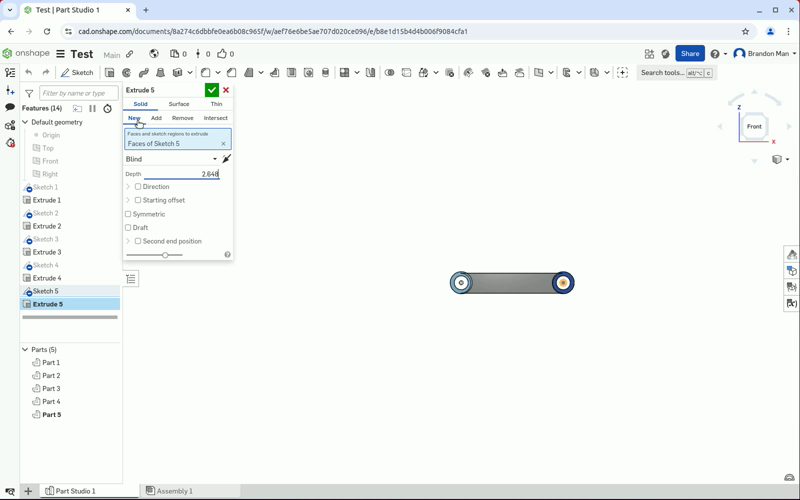
key(enter)
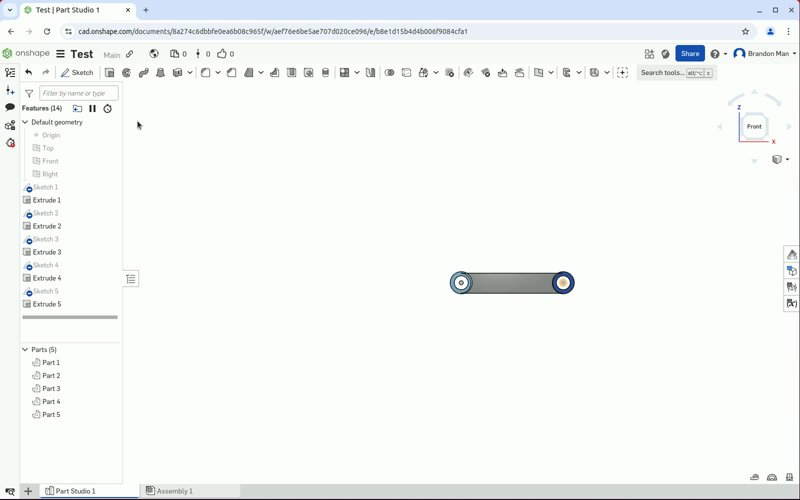
key(shift+h)
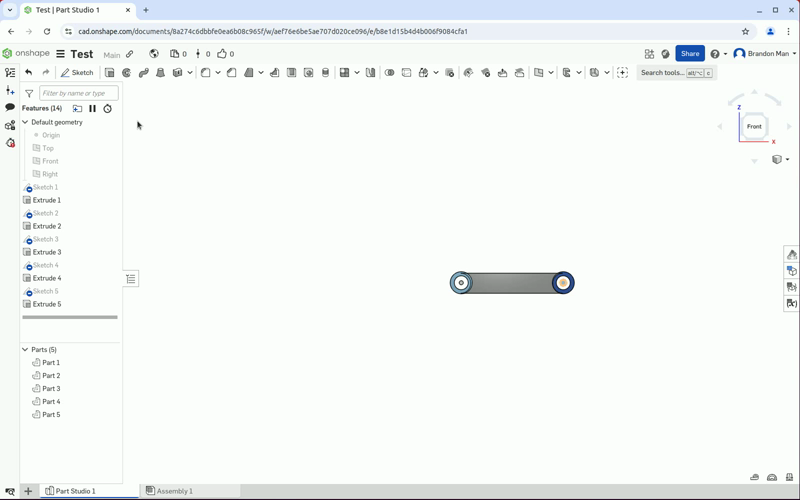
key(shift+h)
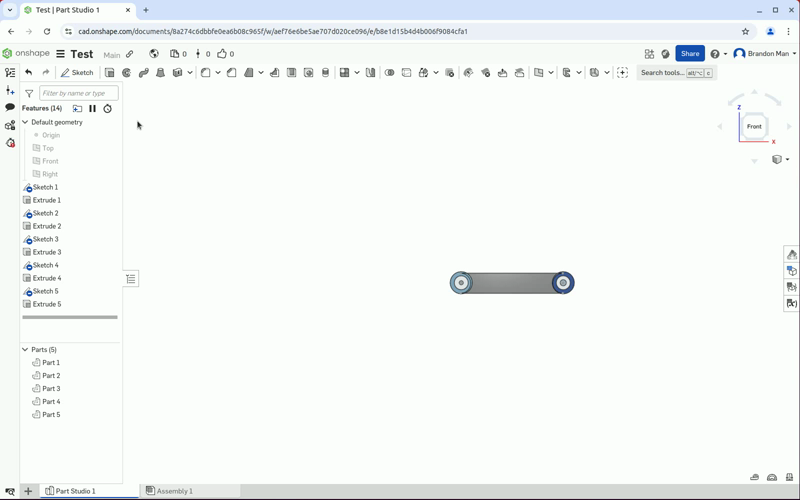
key(shift+7)
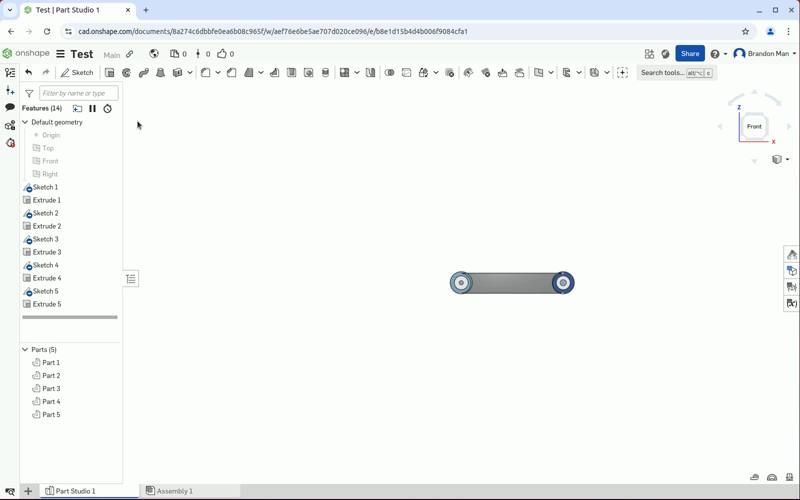
key(left, 2)
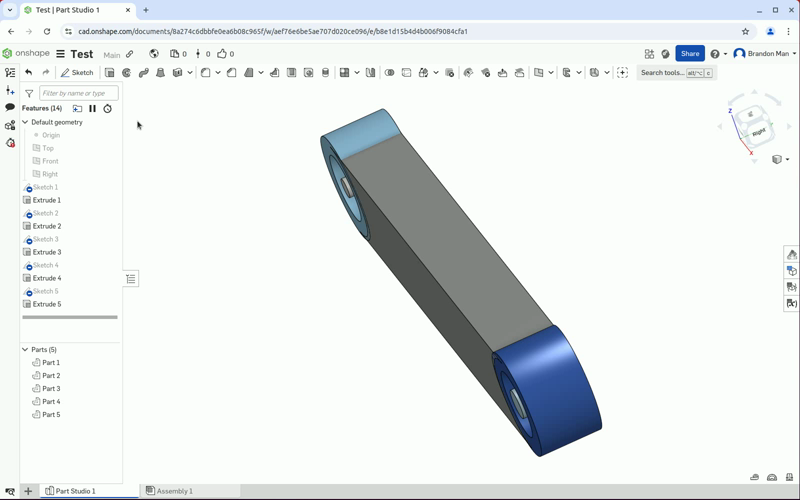
key(down, 2)
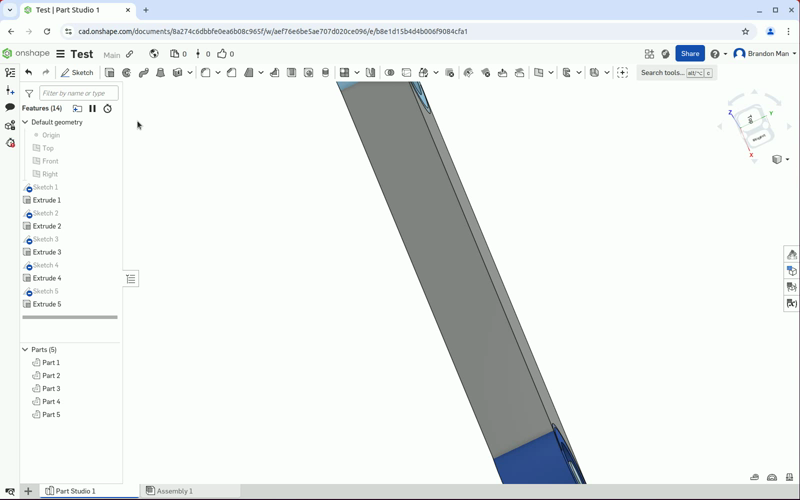
key(up, 2)
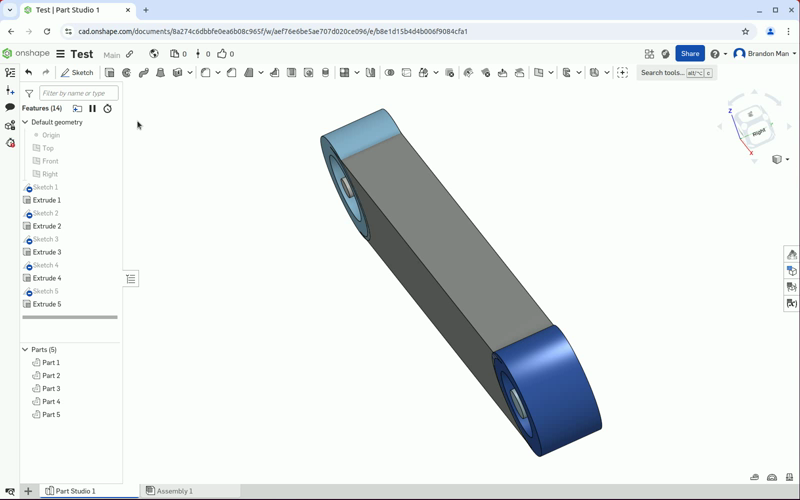
key(right, 2)
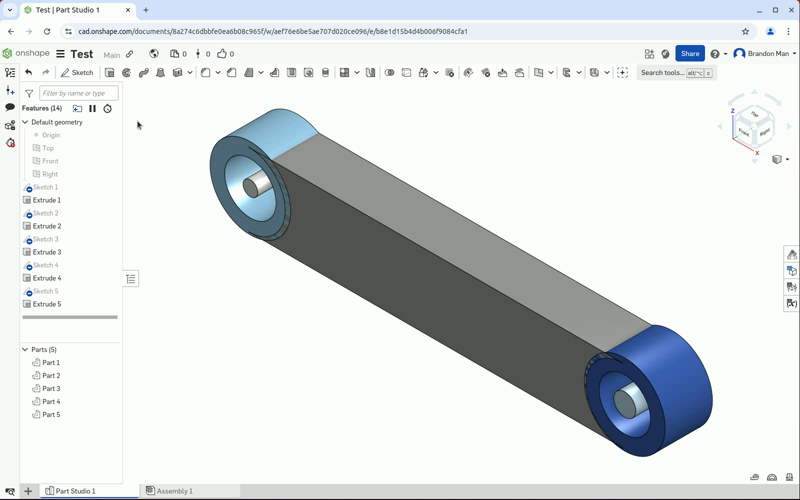
mouse_move(73, 189)
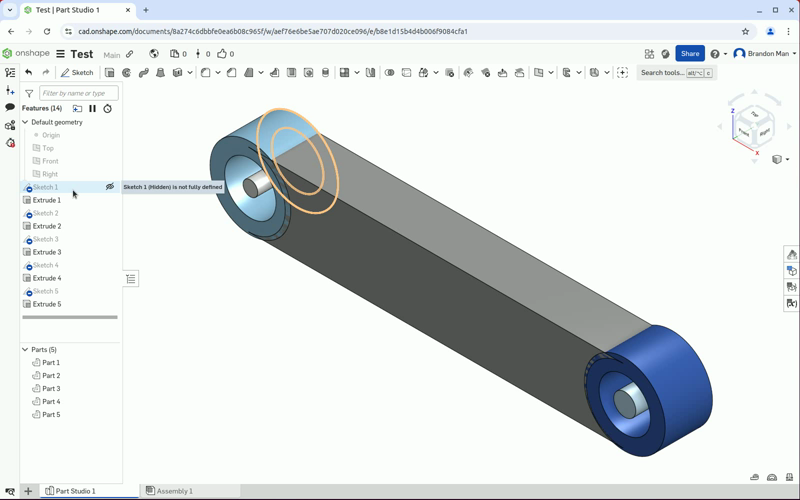
click(73, 189)